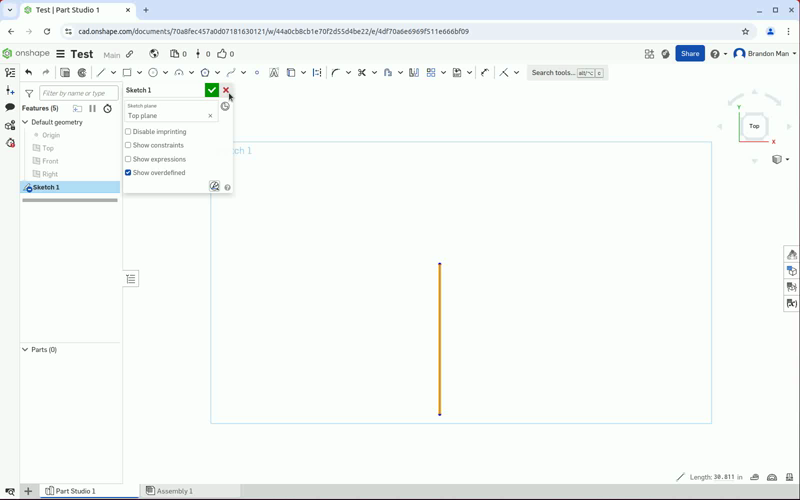
key(shift+h)
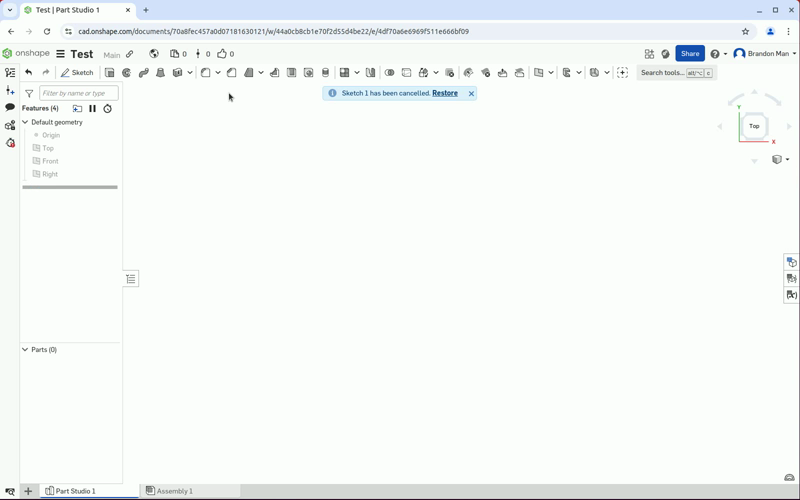
mouse_move(73, 352)
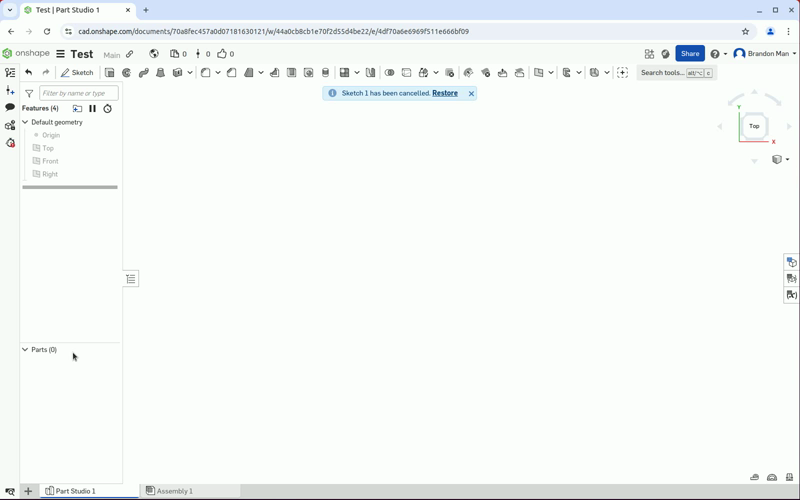
key(y)
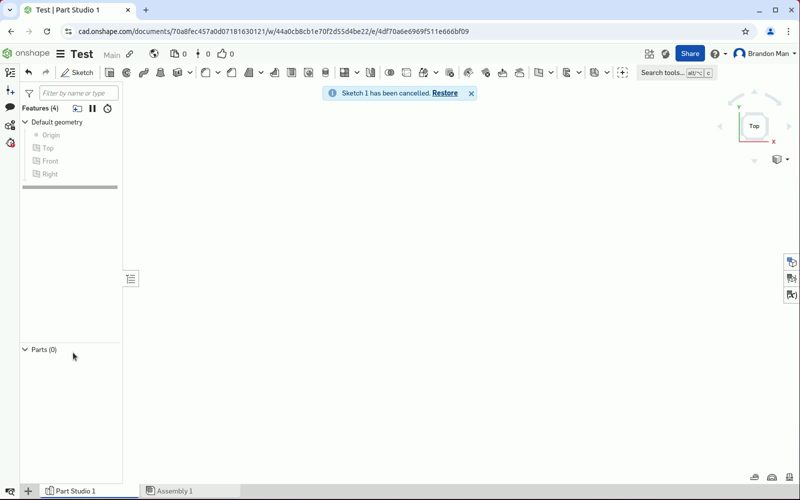
key(shift+p)
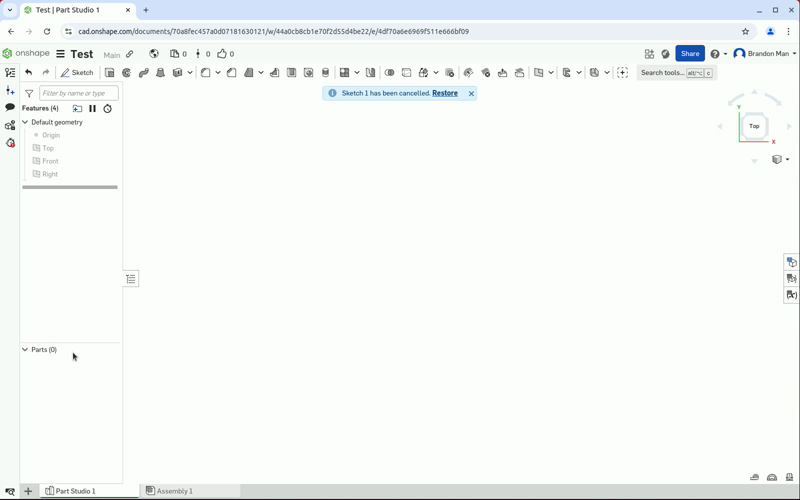
key(space)
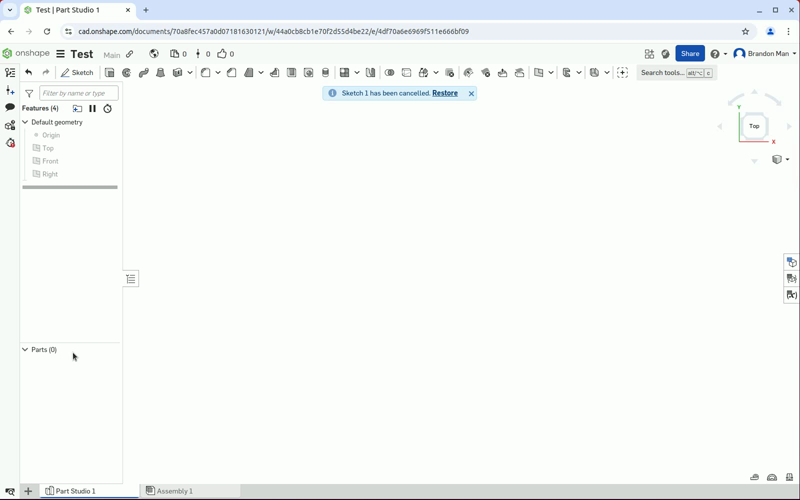
key_down(shift)
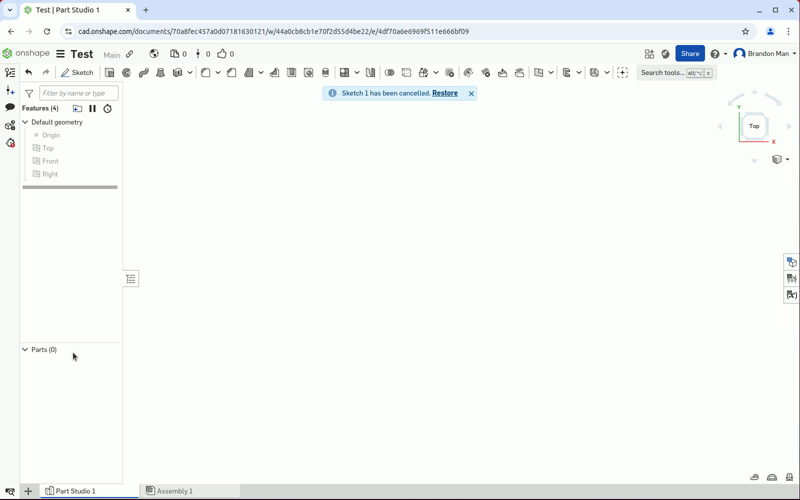
key(up)
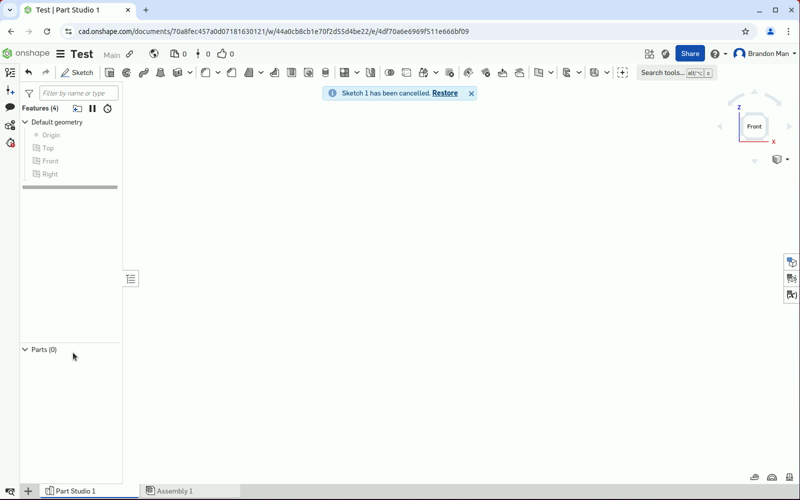
key_up(shift)
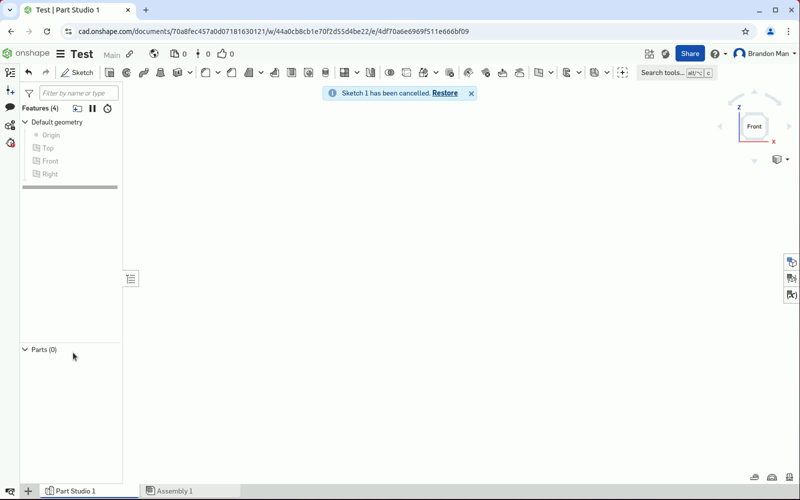
mouse_move(73, 352)
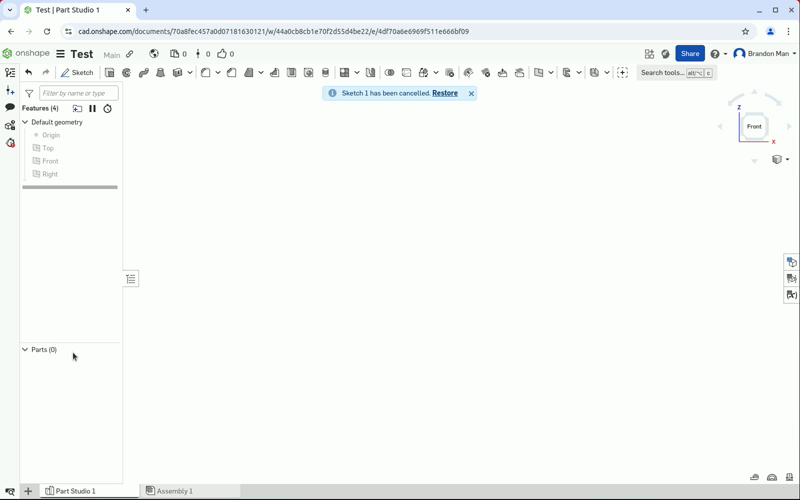
key(shift+y)
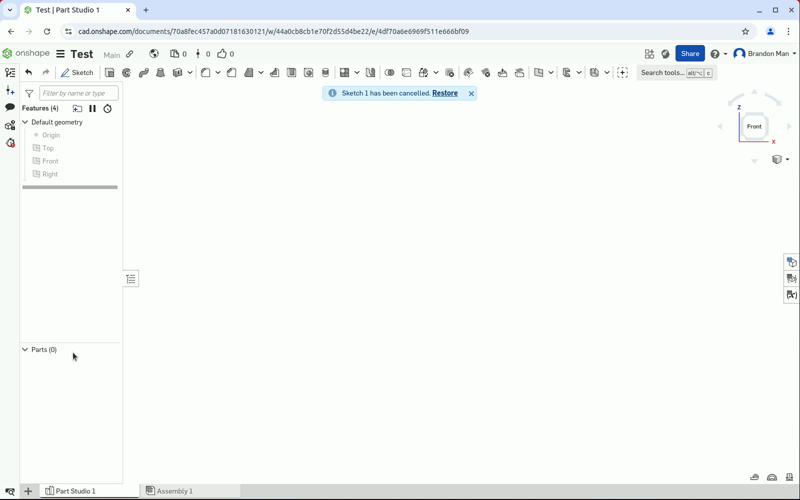
key(shift+s)
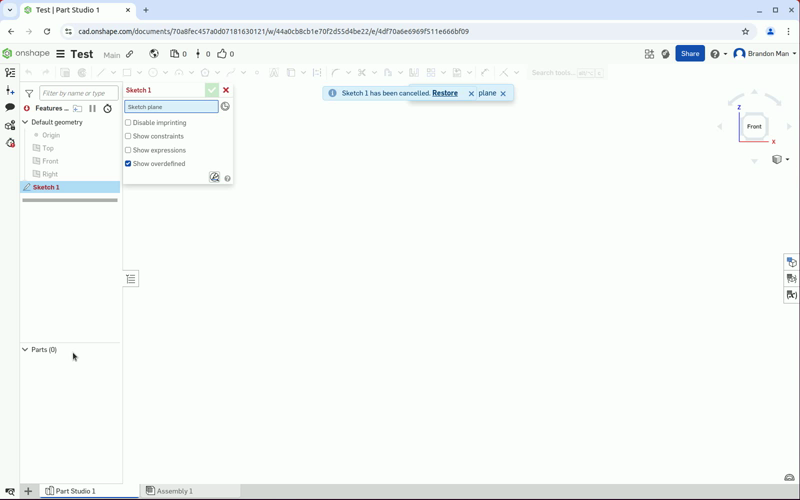
mouse_move(73, 163)
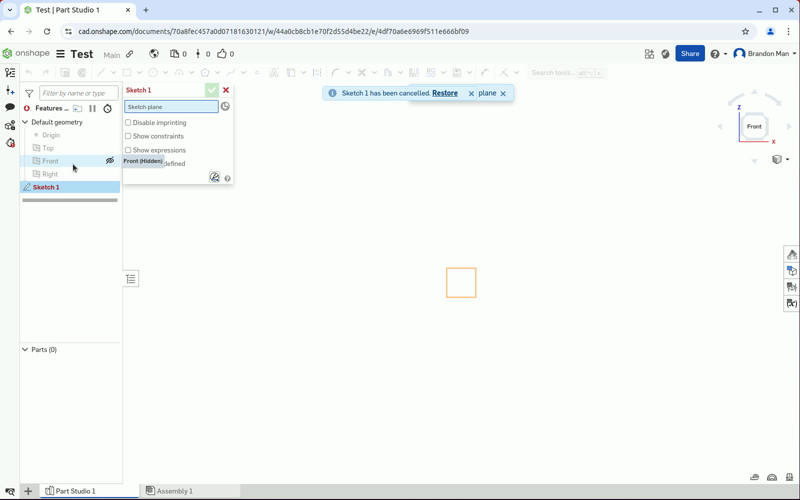
click(73, 163)
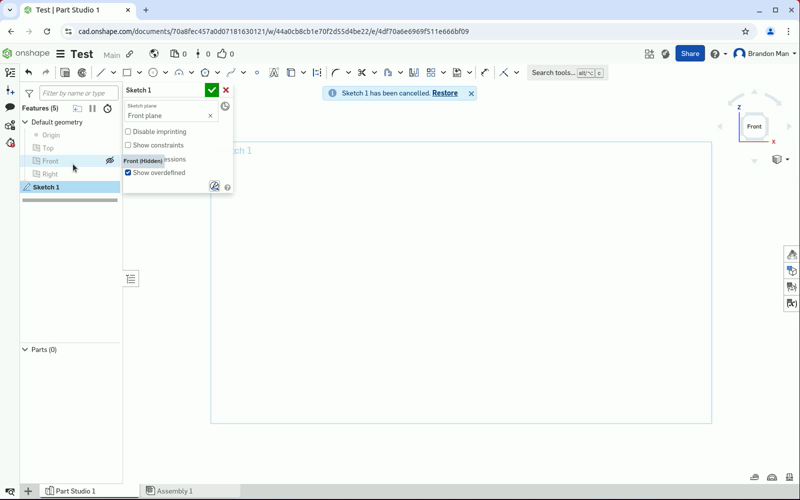
mouse_move(73, 352)
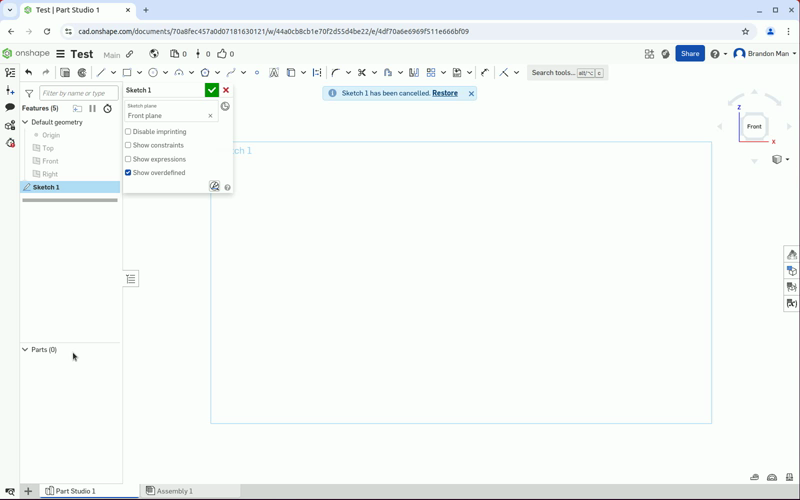
key(y)
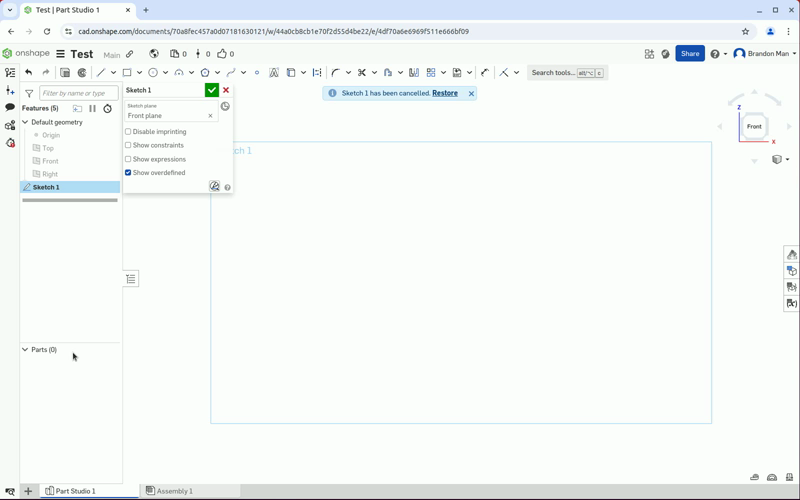
key(l)
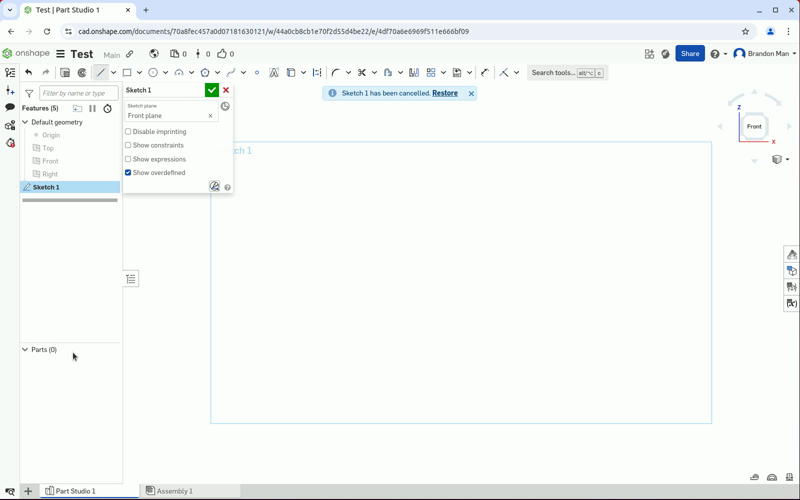
key_down(shift)
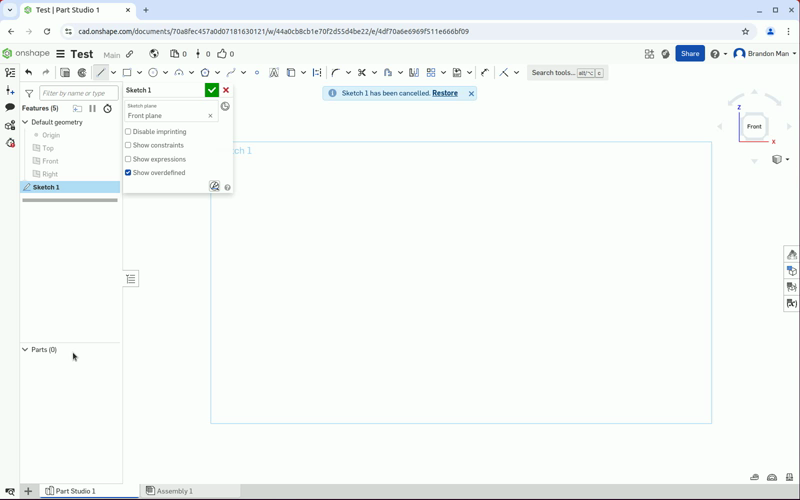
mouse_move(471, 272)
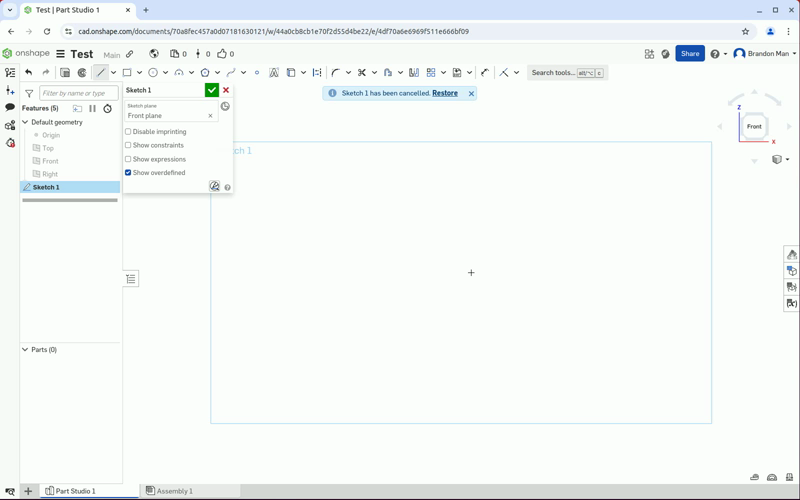
click(471, 272)
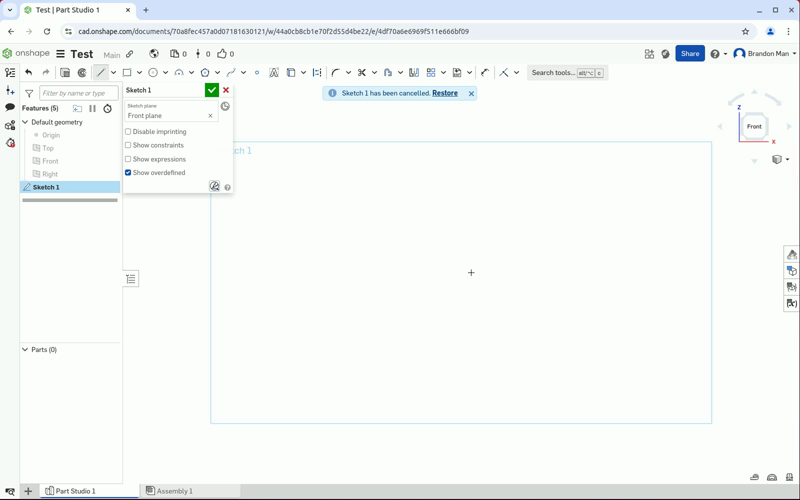
key_up(shift)
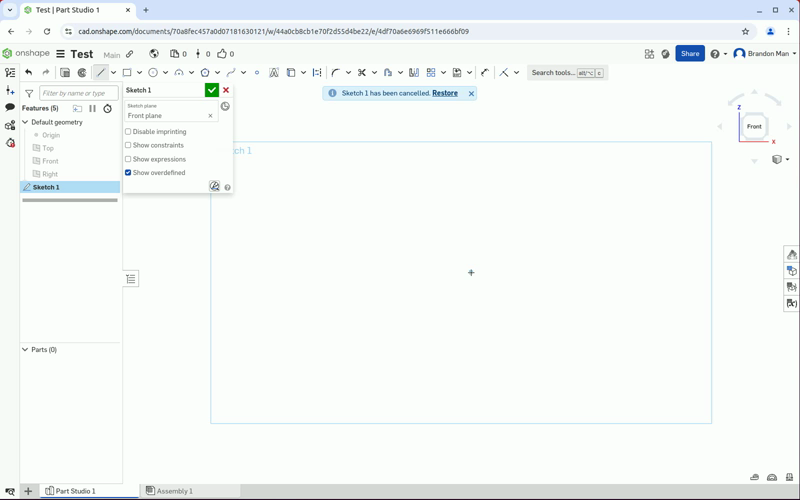
key_down(shift)
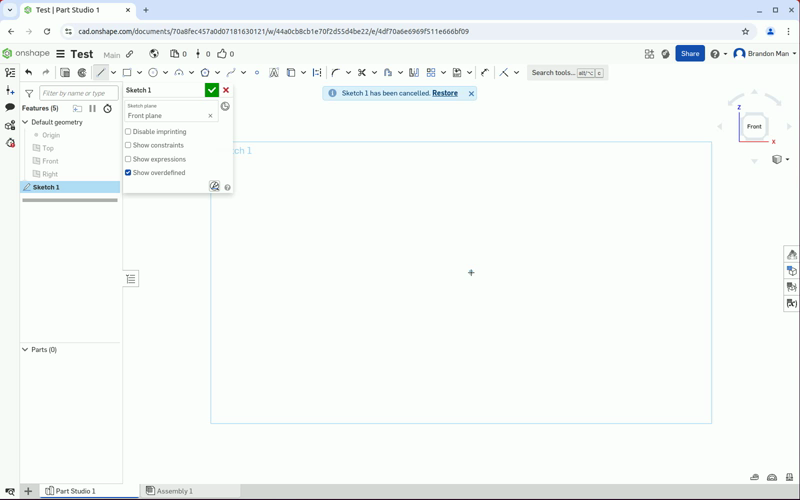
mouse_move(501, 272)
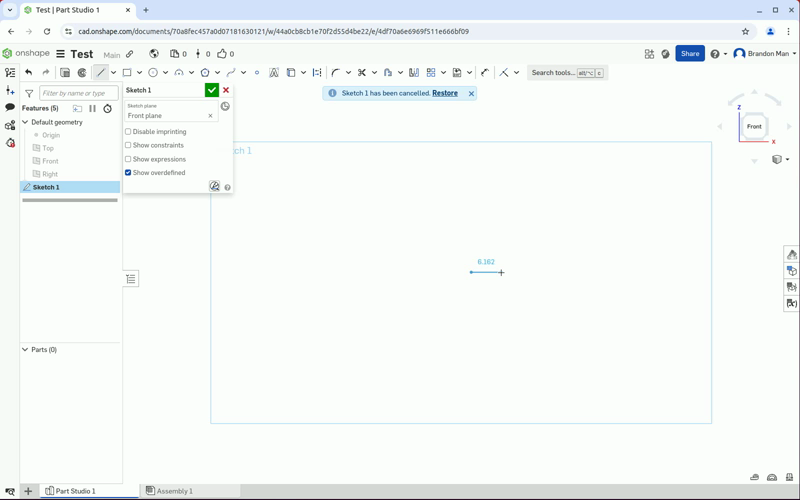
mouse_move(480, 272)
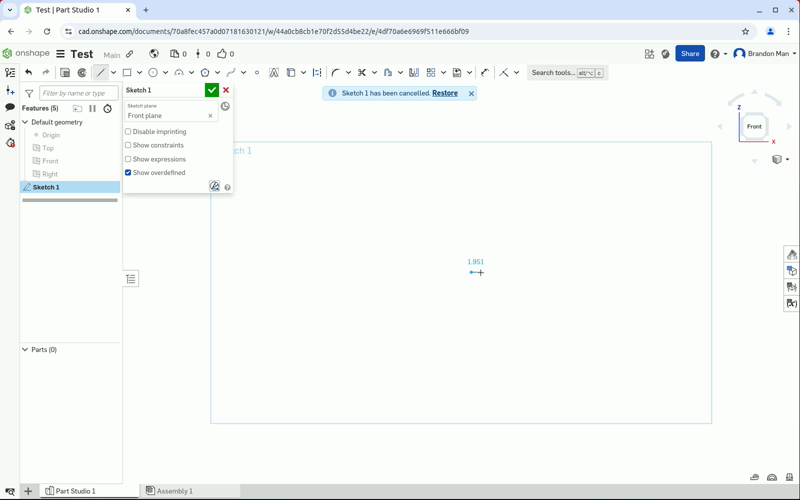
click(480, 272)
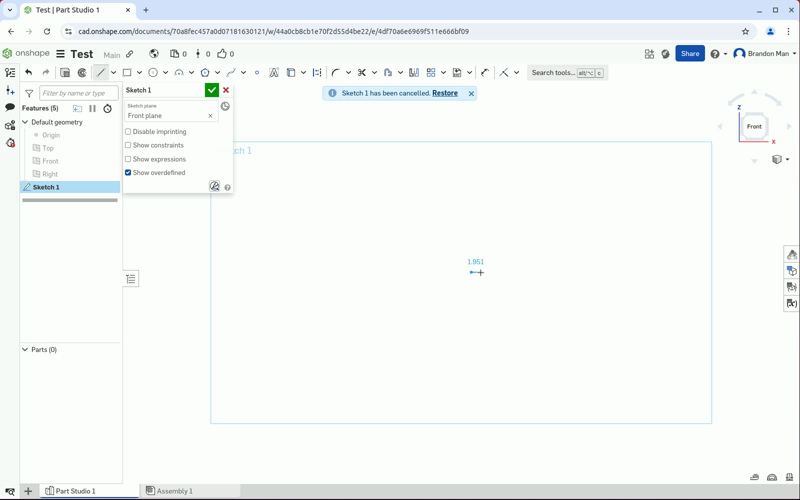
key_up(shift)
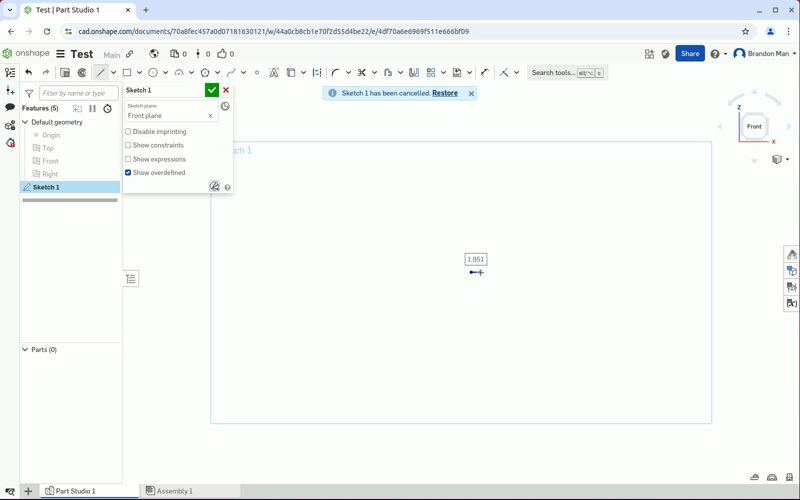
key(esc)
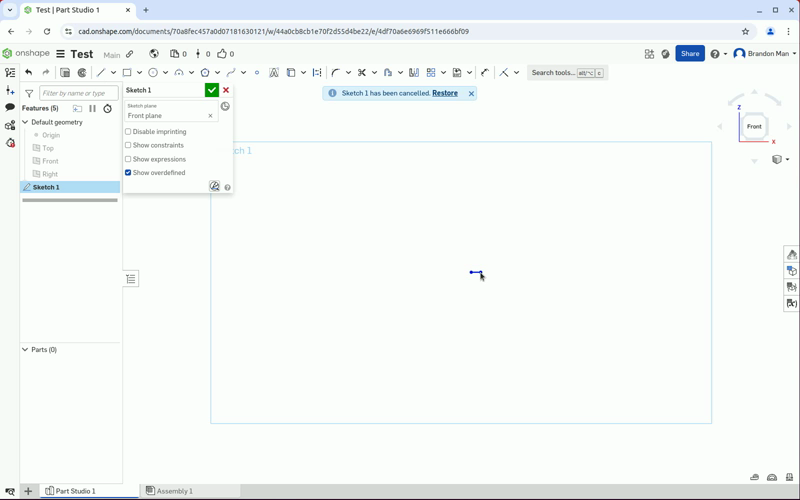
key(a)
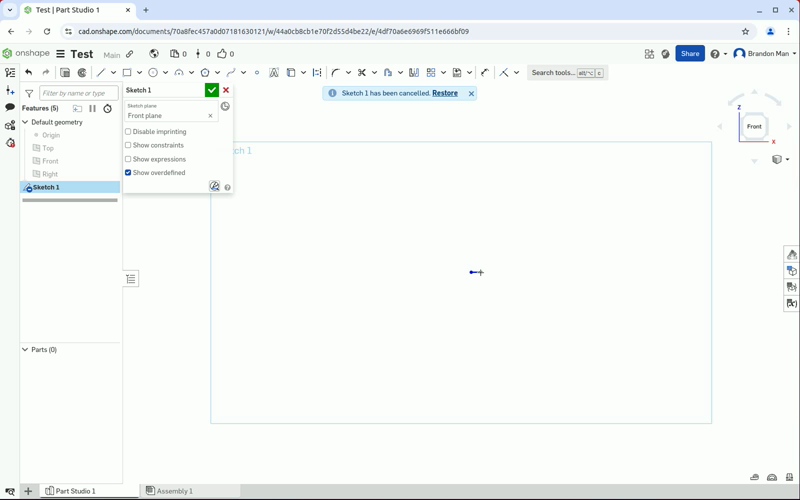
mouse_move(480, 272)
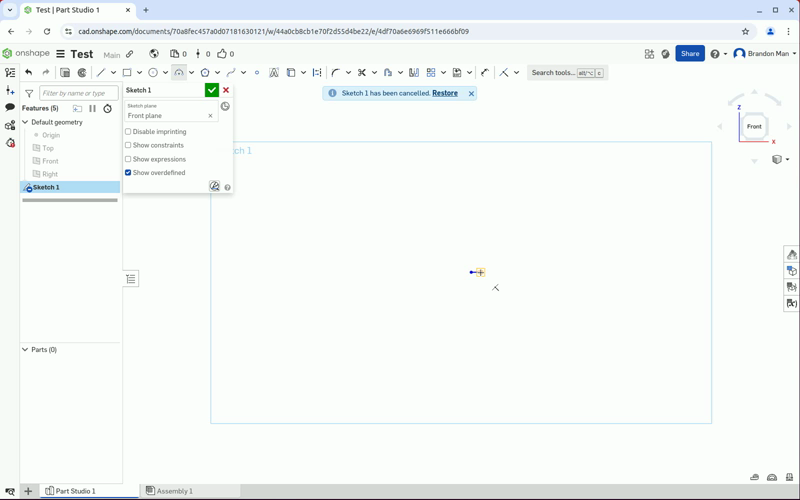
click(480, 272)
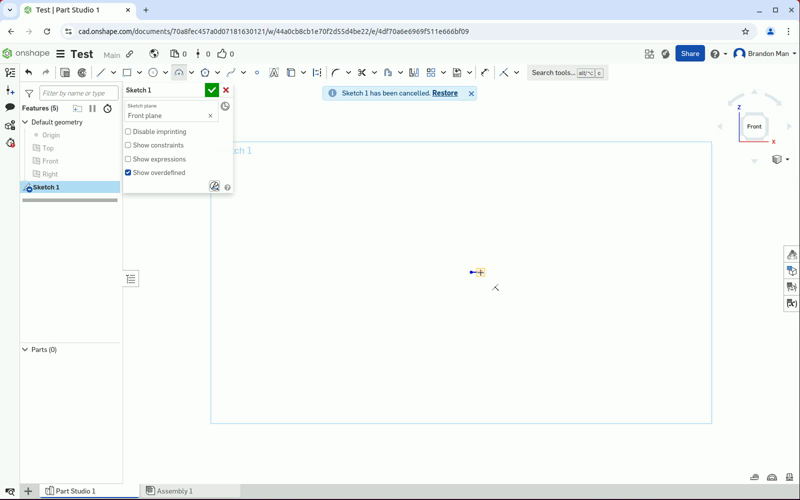
key_down(shift)
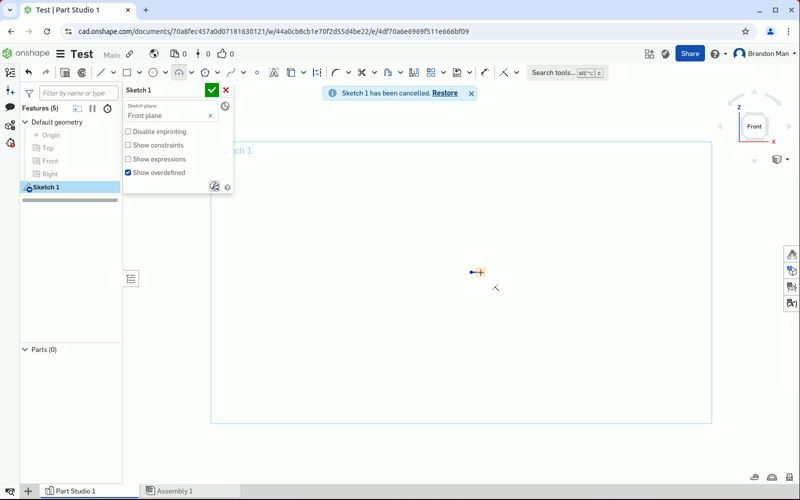
mouse_move(471, 263)
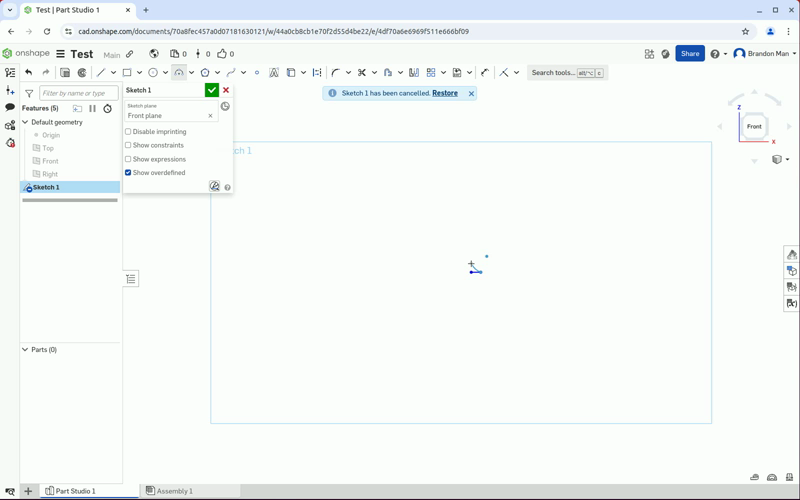
click(471, 263)
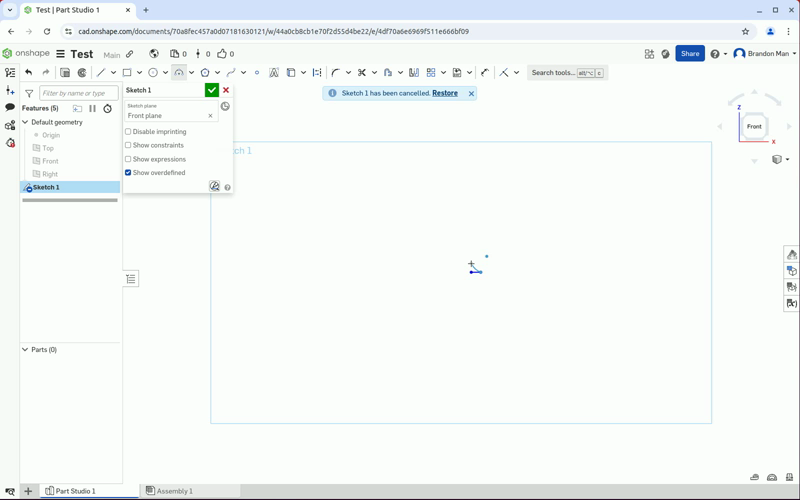
mouse_move(474, 269)
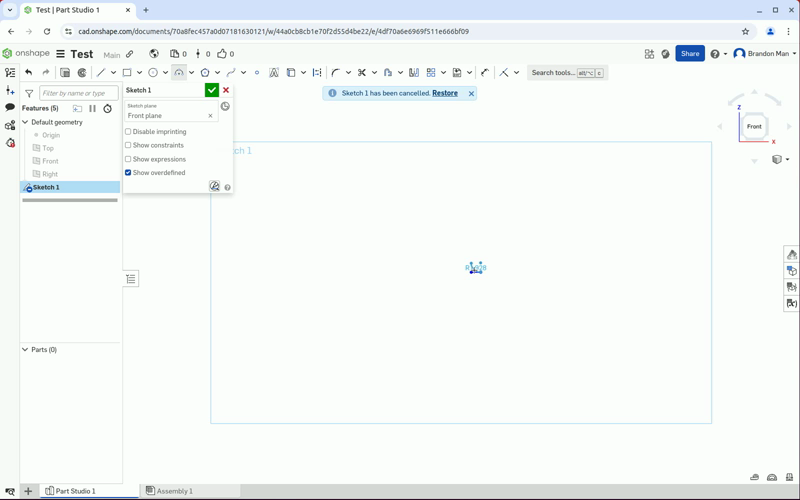
scroll(6)
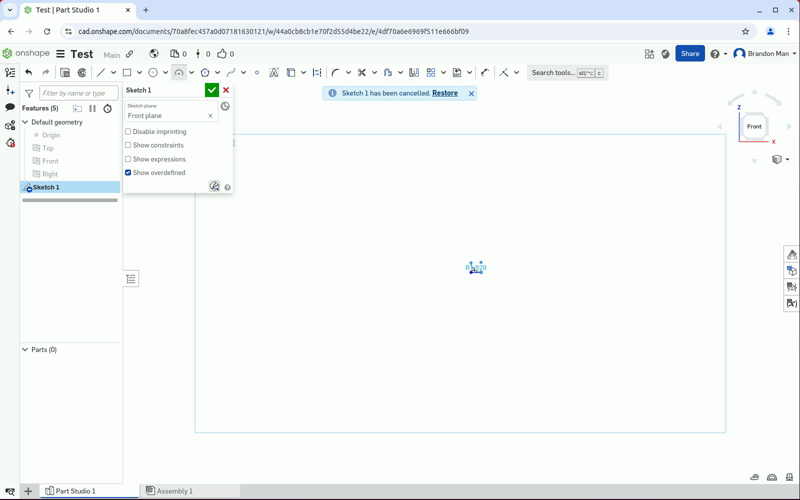
scroll(6)
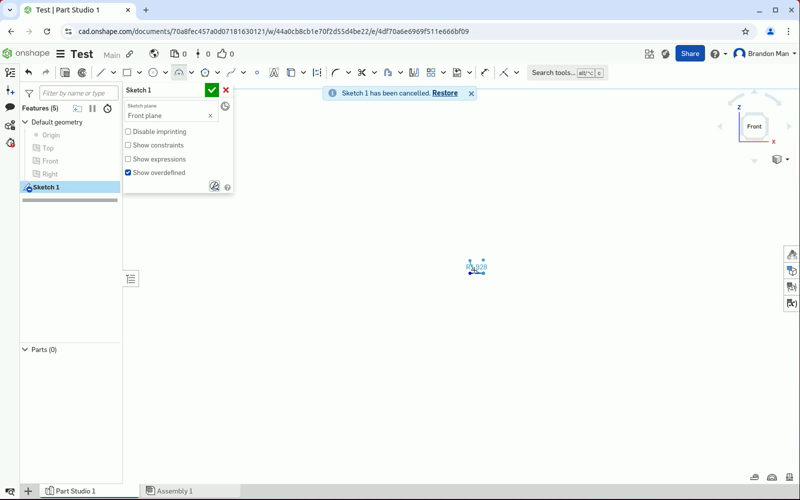
scroll(6)
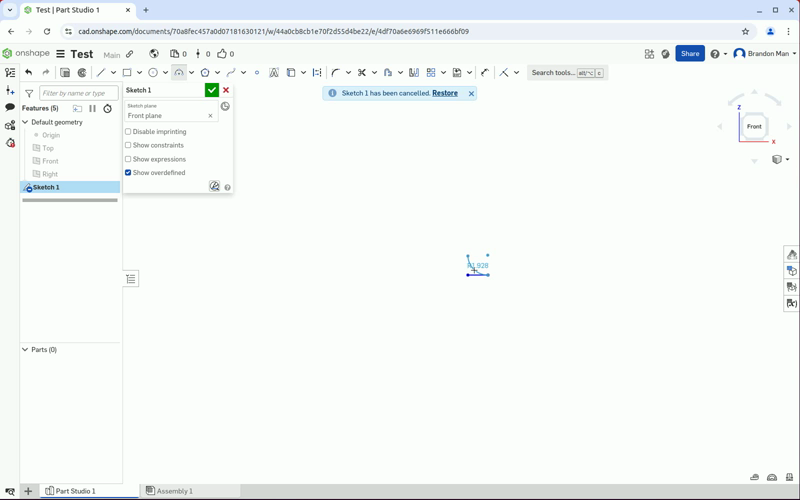
scroll(6)
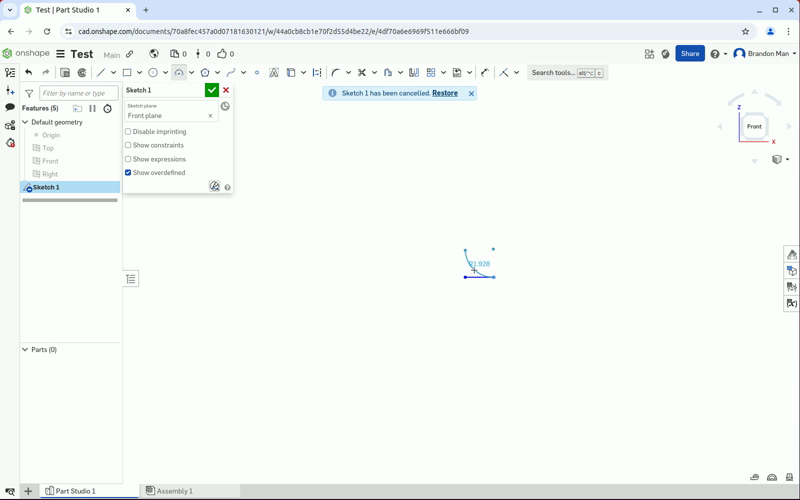
scroll(6)
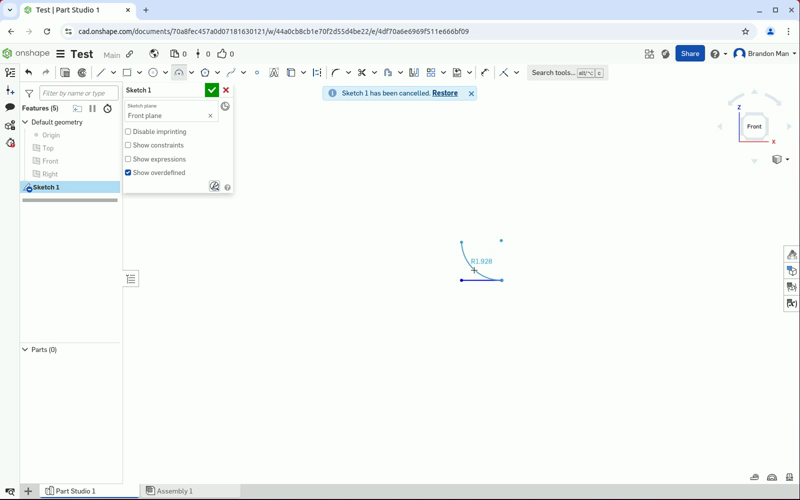
scroll(6)
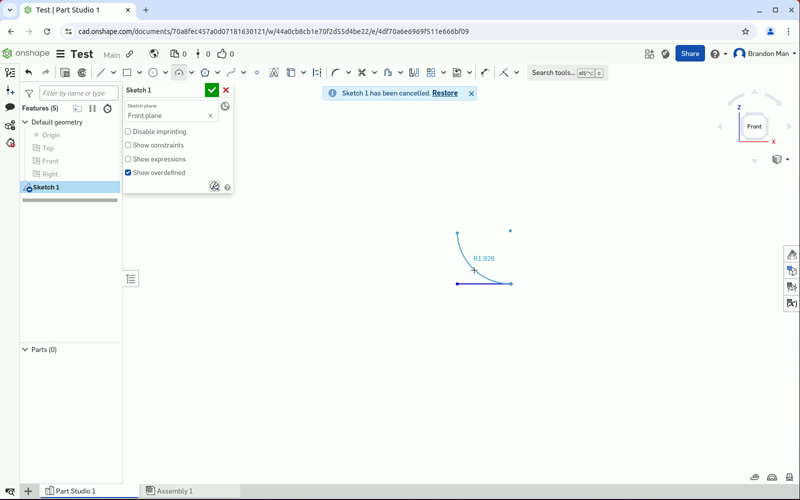
scroll(6)
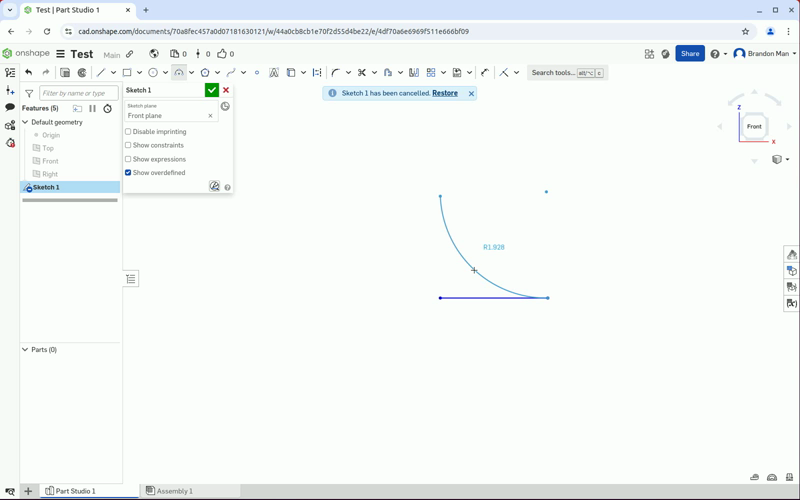
click(474, 269)
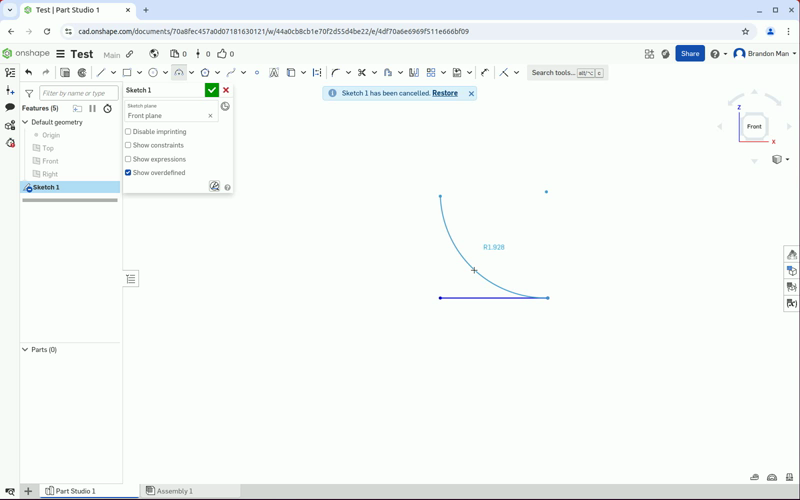
scroll(-6)
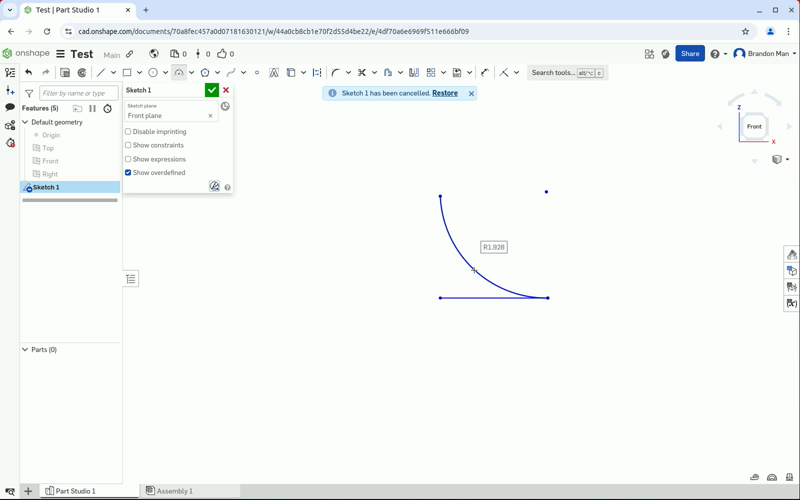
scroll(-6)
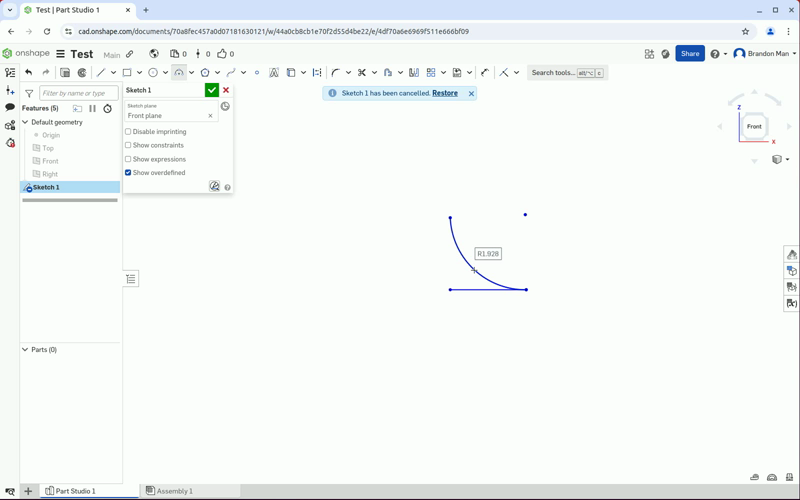
scroll(-6)
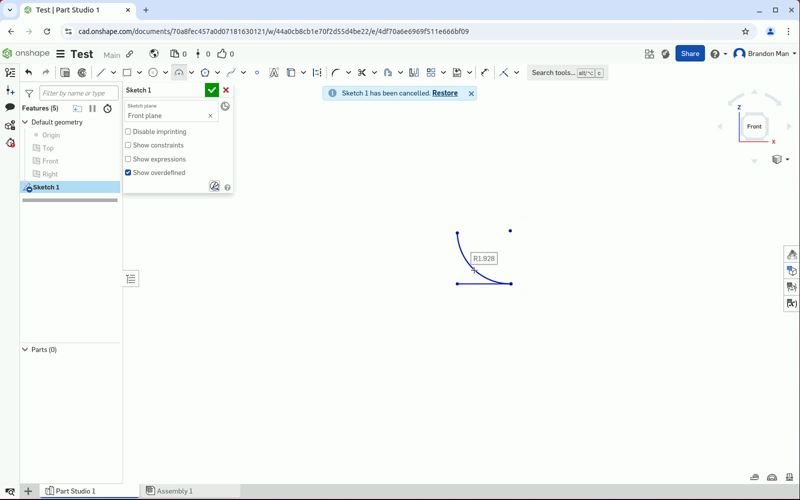
scroll(-6)
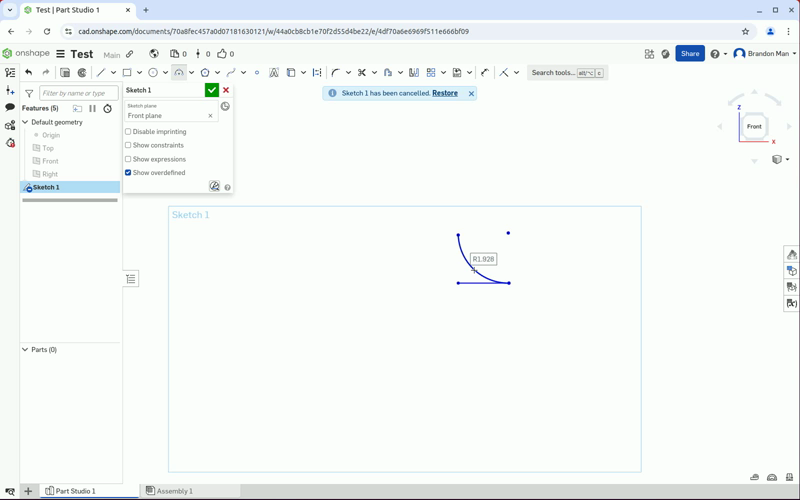
scroll(-6)
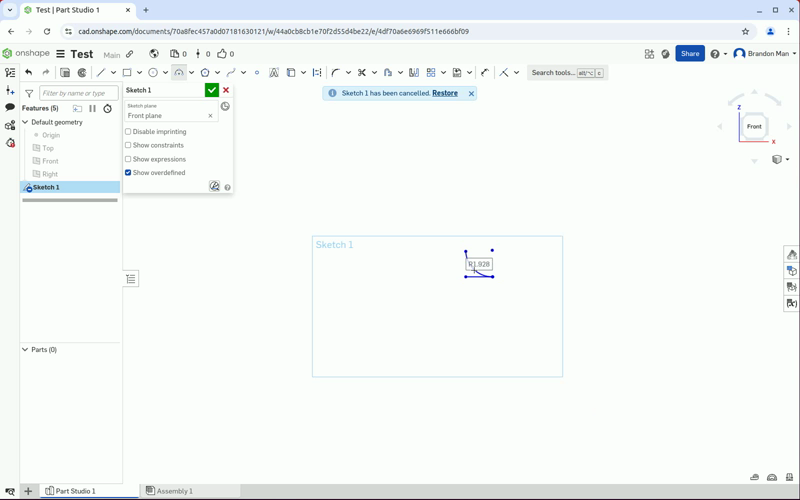
scroll(-6)
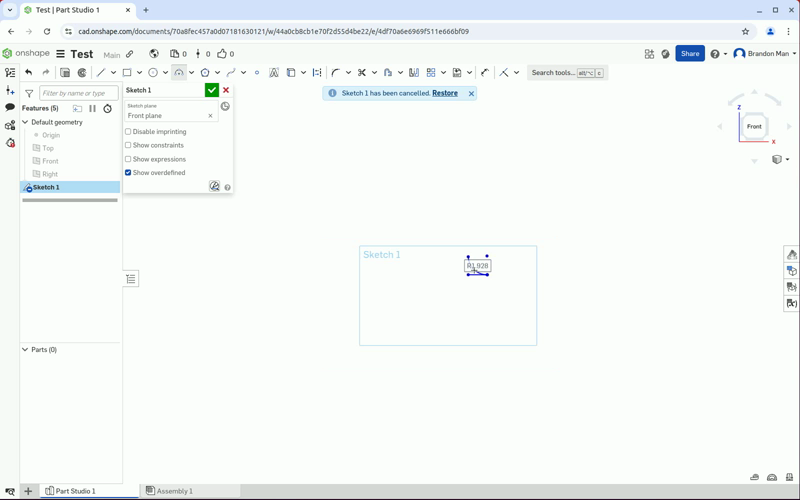
scroll(-6)
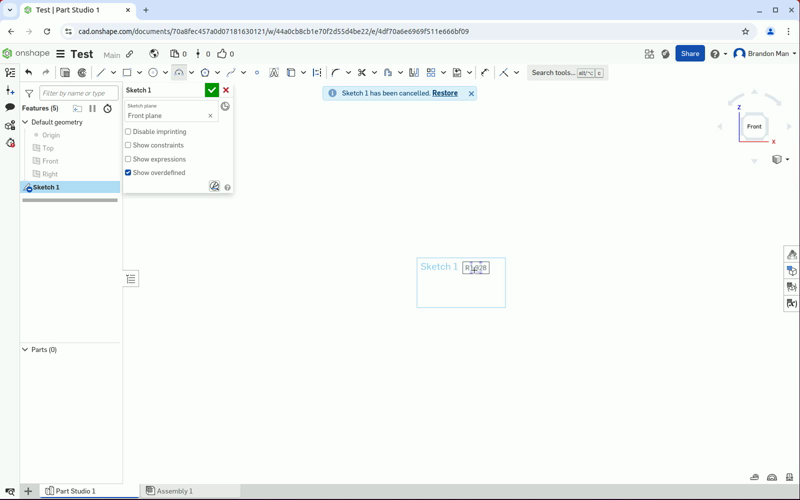
key_up(shift)
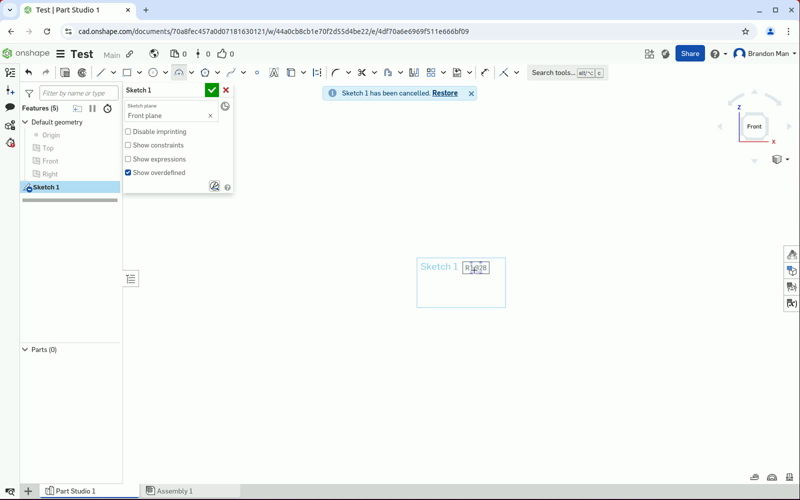
key(esc)
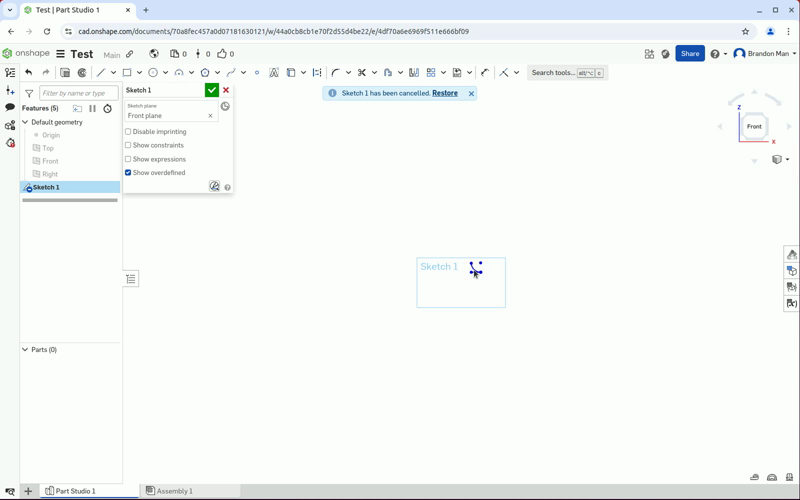
key(l)
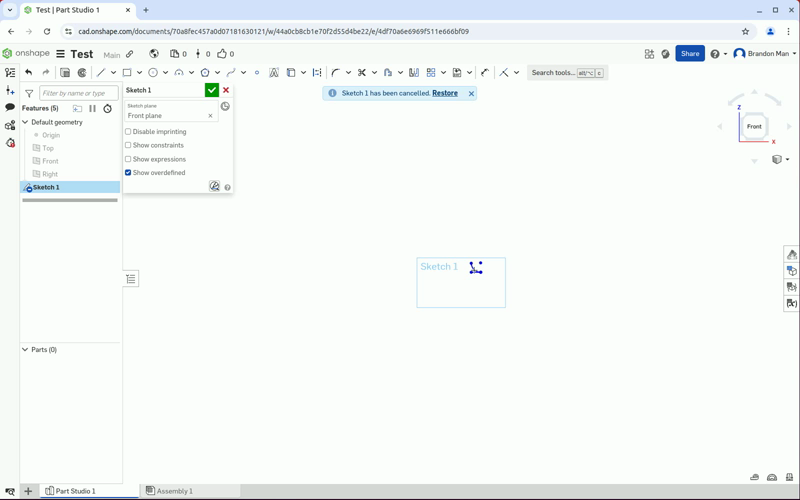
mouse_move(471, 263)
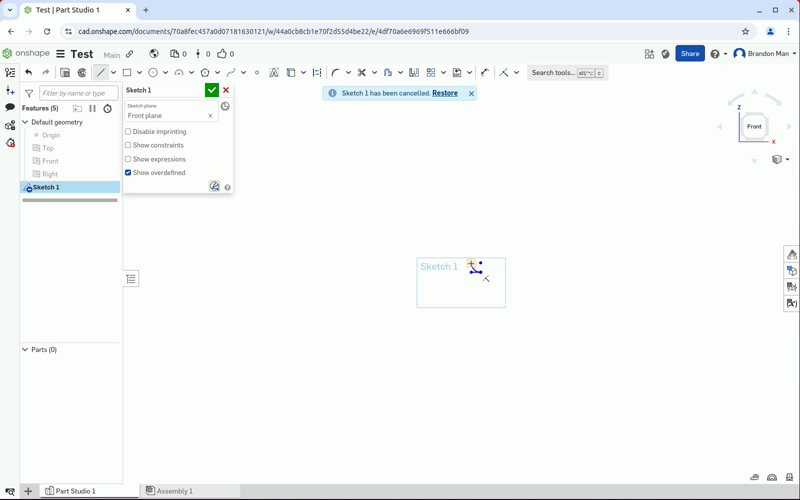
click(471, 263)
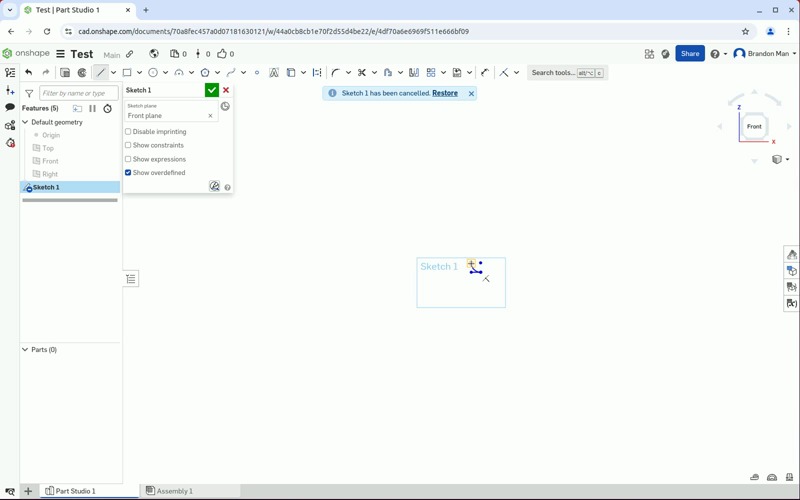
mouse_move(501, 263)
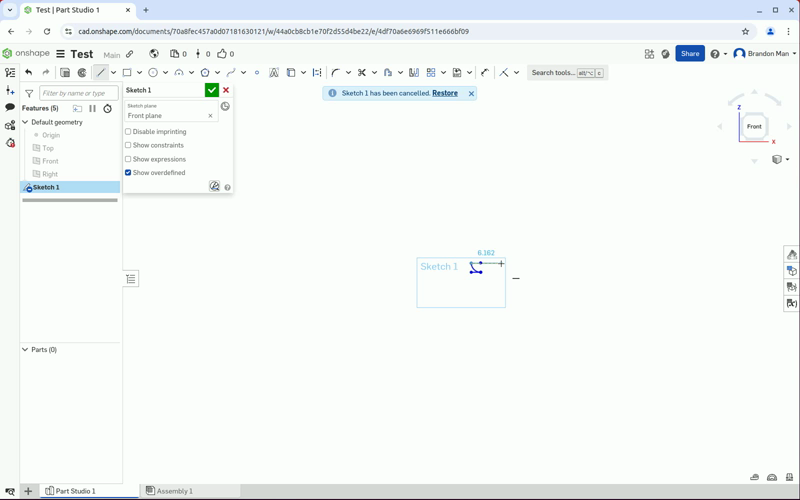
key_down(shift)
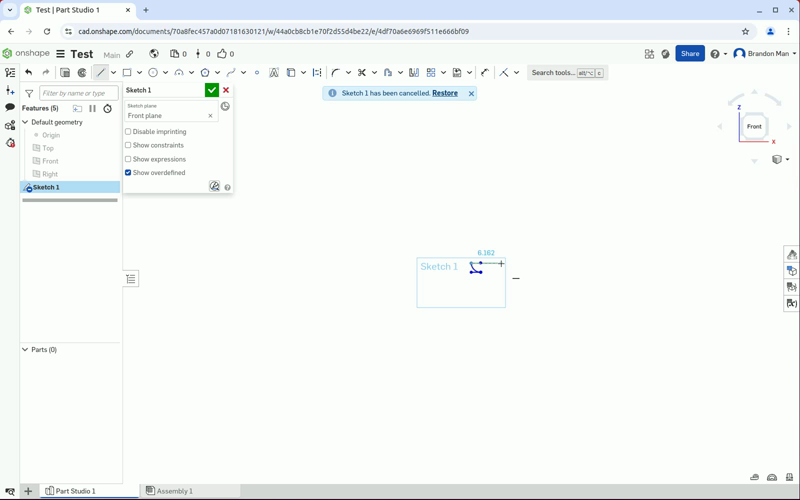
mouse_move(471, 272)
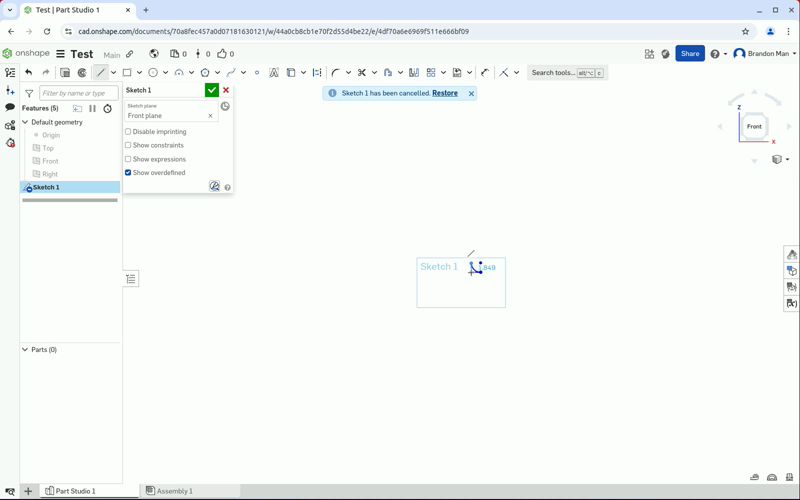
scroll(6)
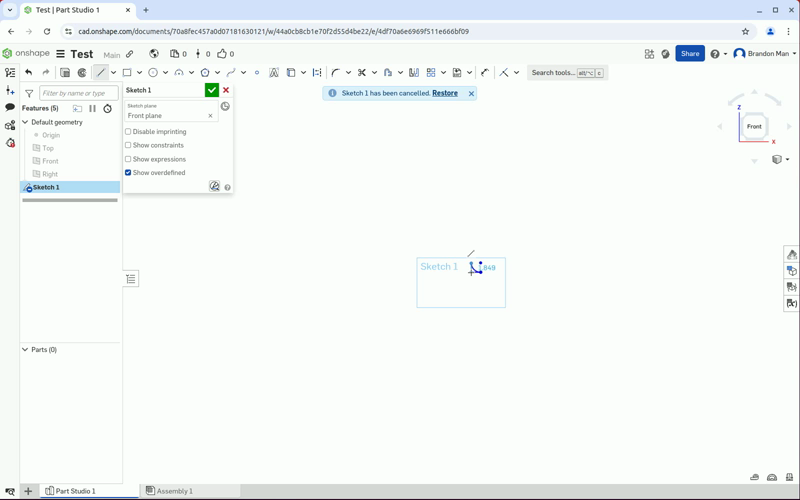
scroll(6)
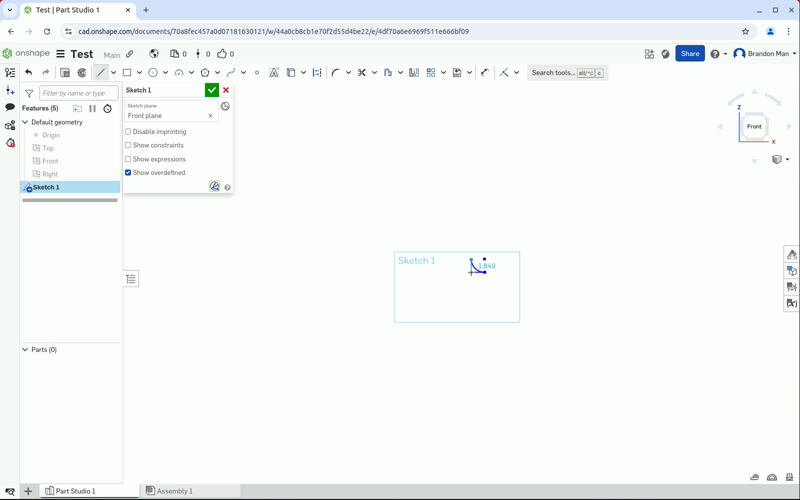
scroll(6)
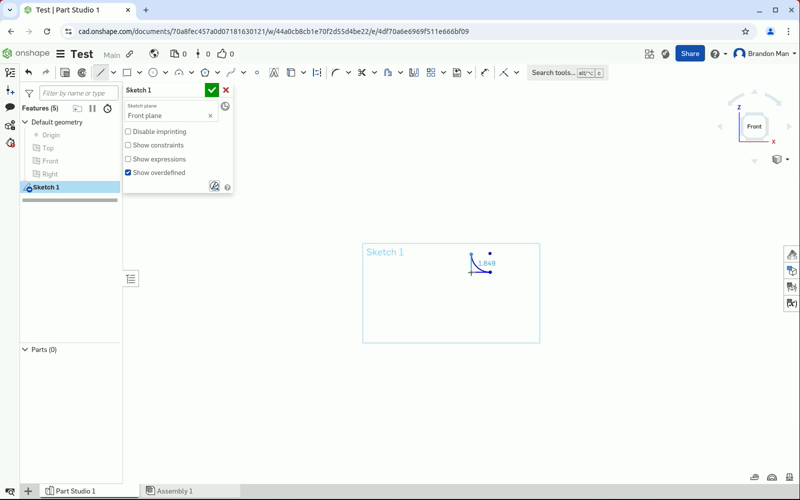
scroll(6)
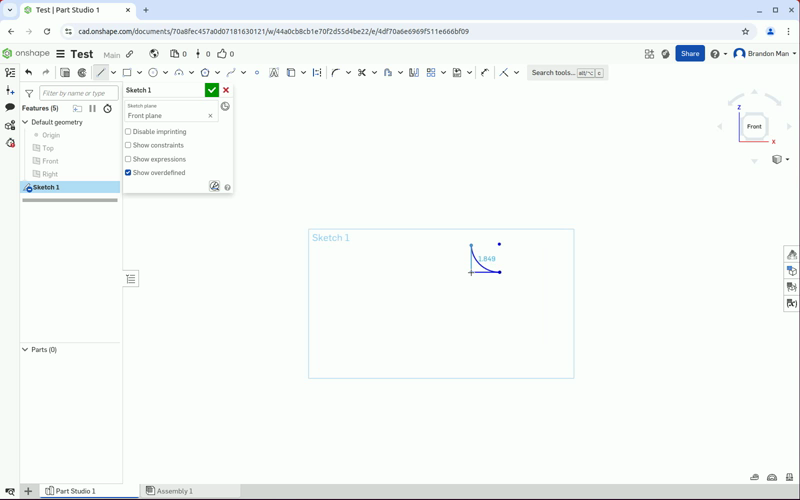
scroll(6)
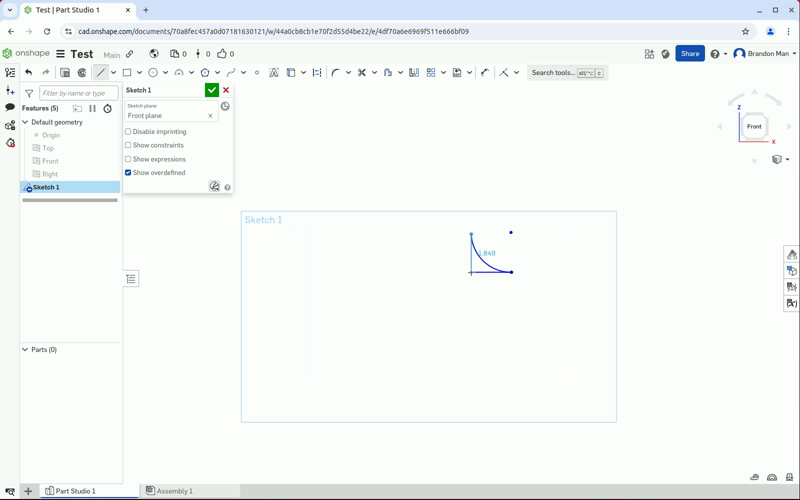
scroll(6)
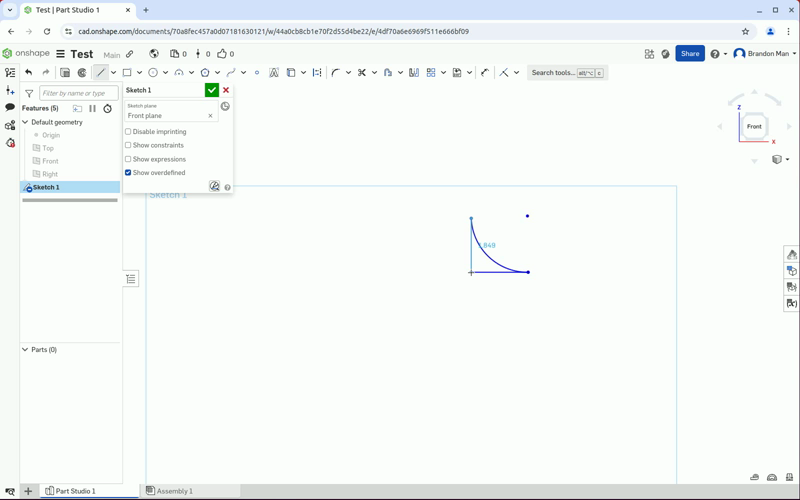
scroll(6)
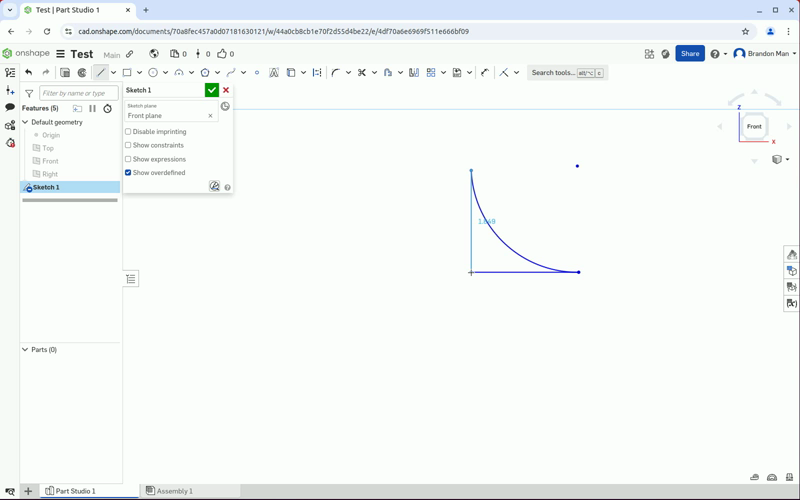
key_up(shift)
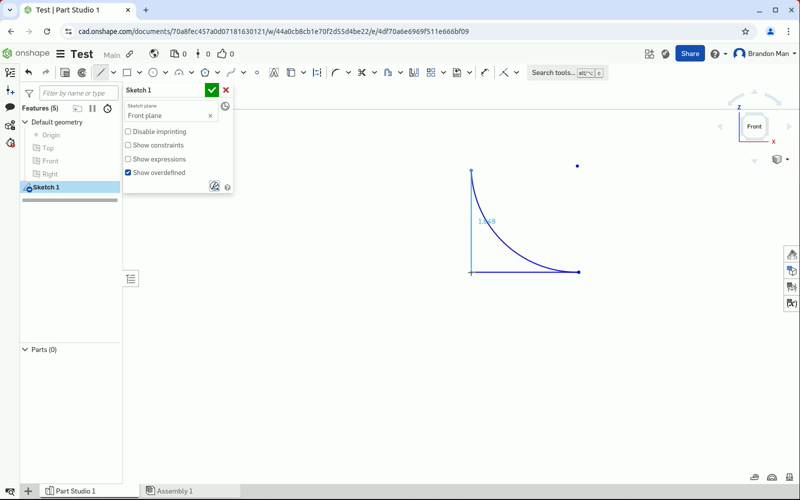
click(471, 272)
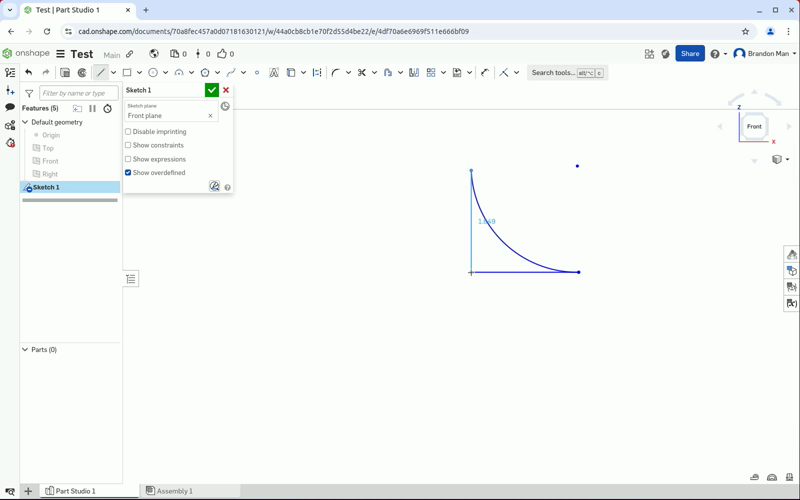
scroll(-6)
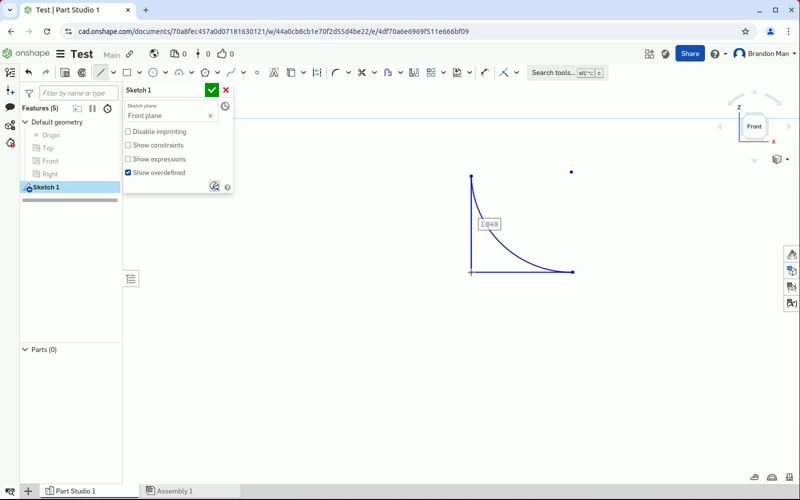
scroll(-6)
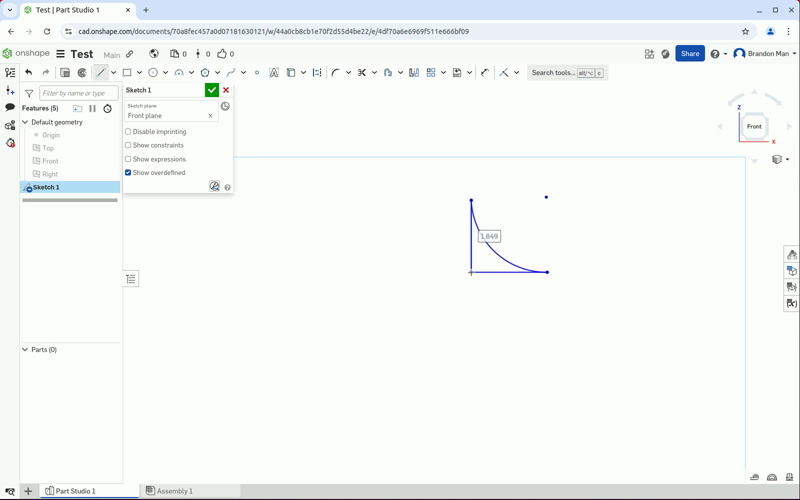
scroll(-6)
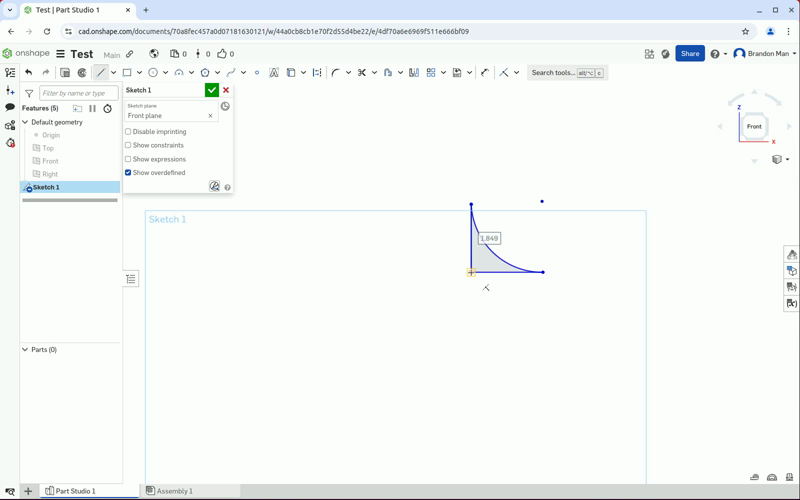
scroll(-6)
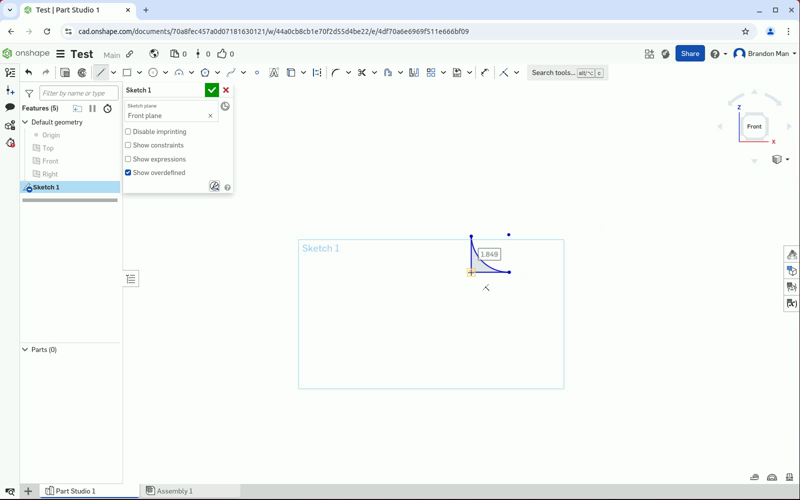
scroll(-6)
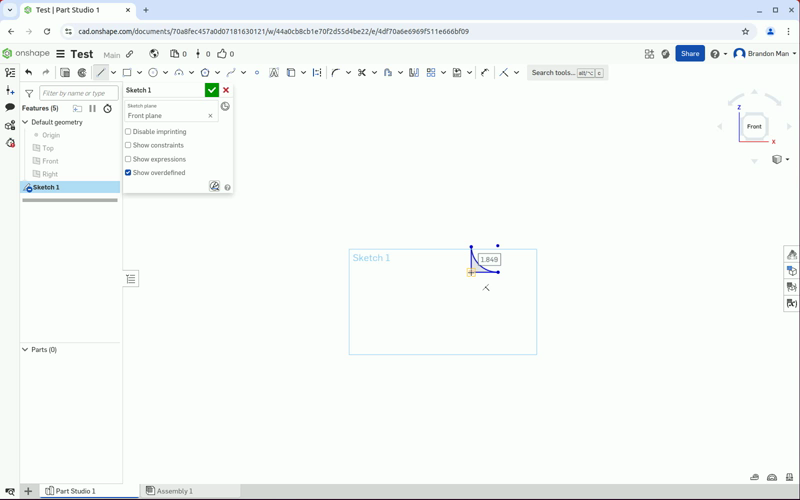
scroll(-6)
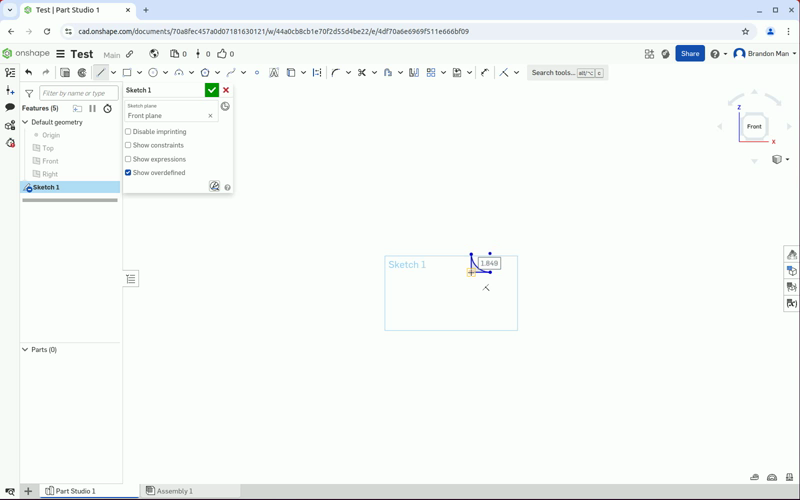
scroll(-6)
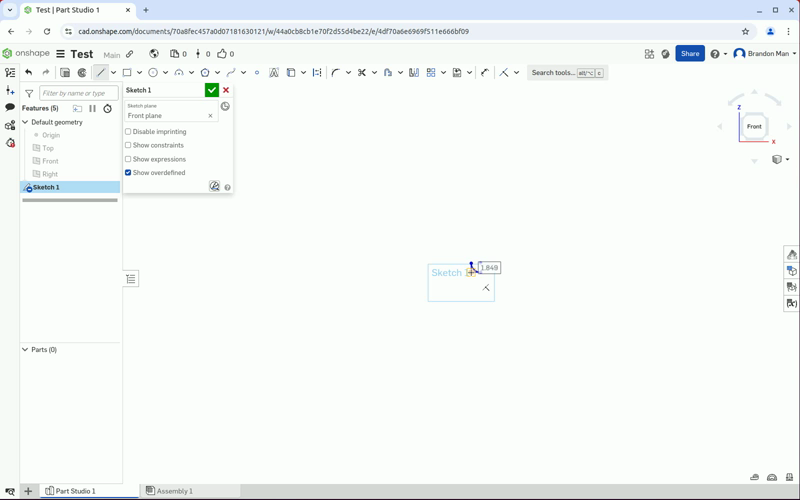
key(esc)
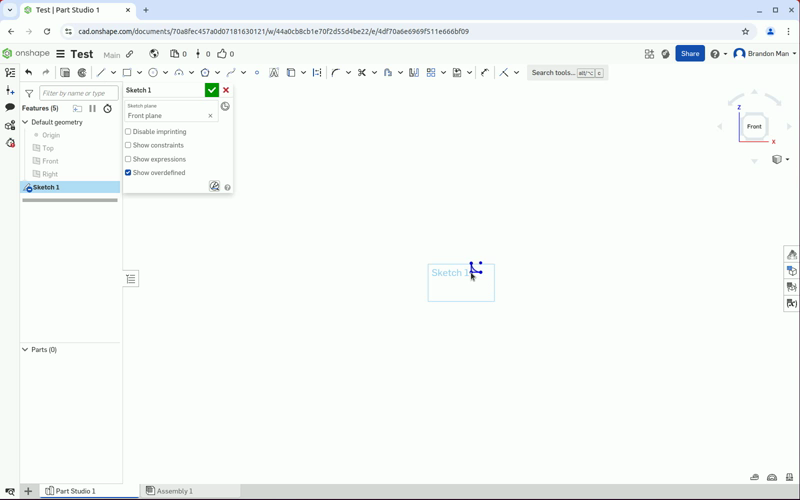
mouse_move(471, 268)
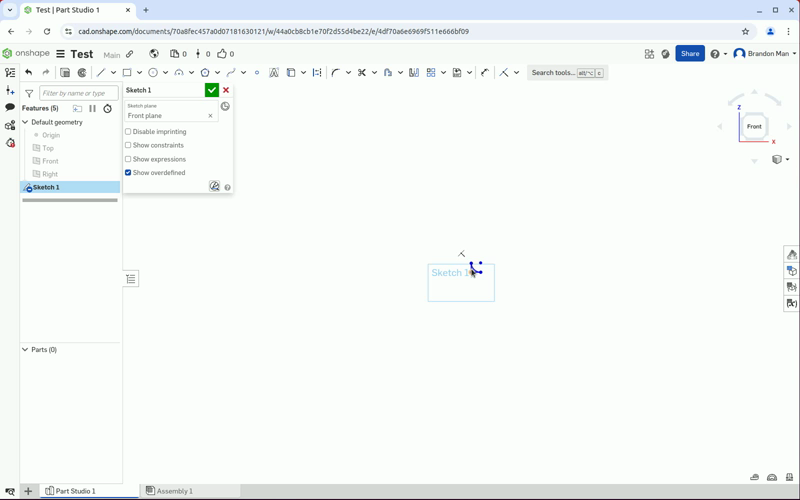
scroll(6)
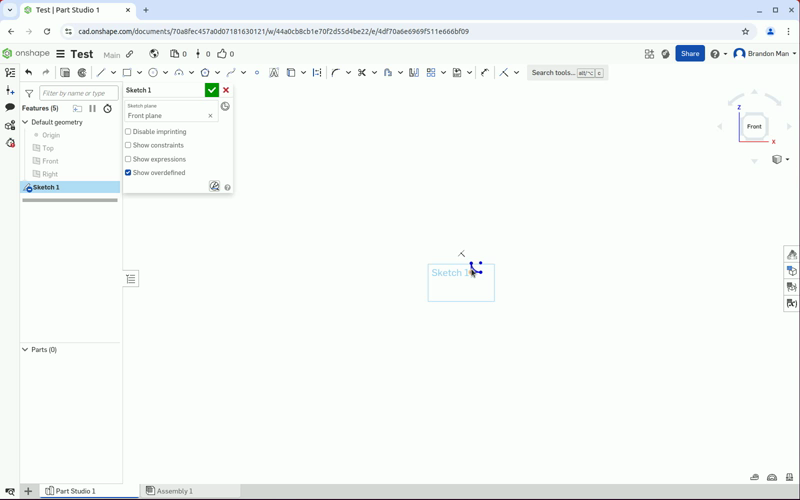
scroll(6)
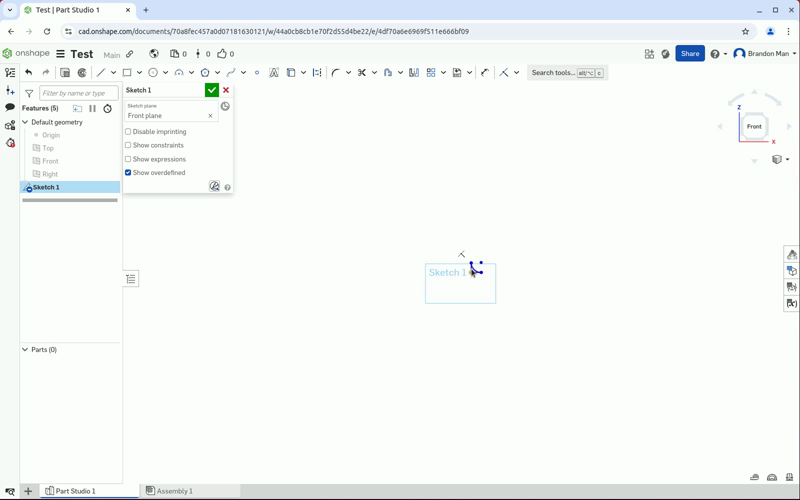
scroll(6)
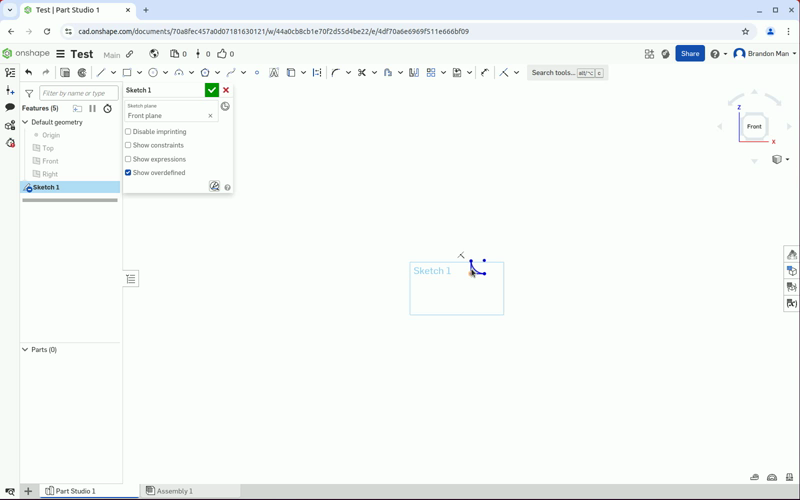
scroll(6)
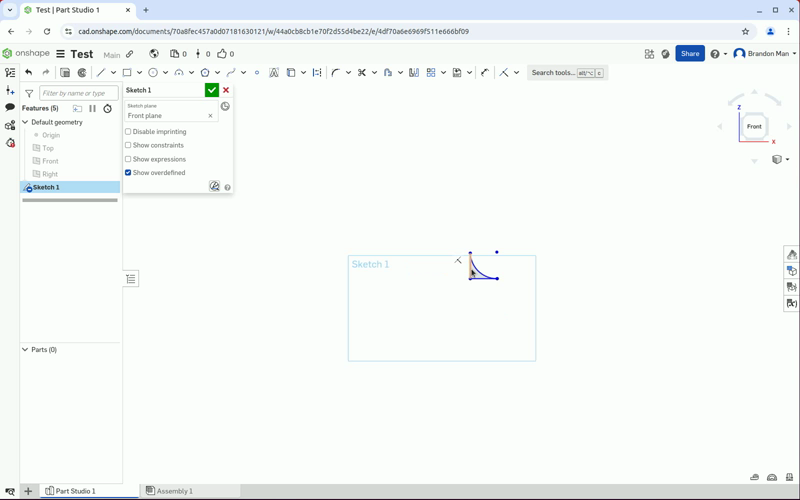
scroll(6)
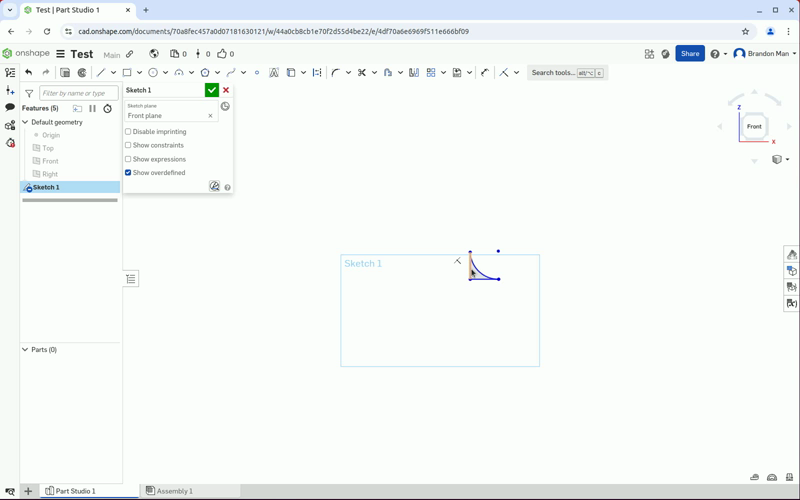
scroll(6)
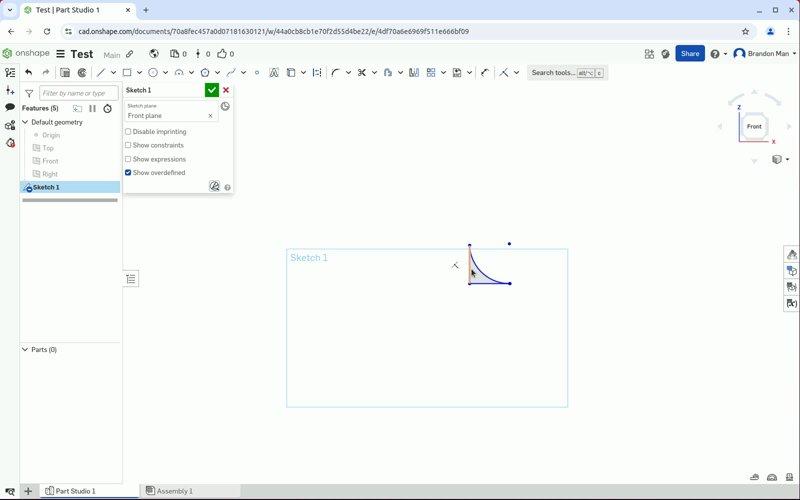
scroll(6)
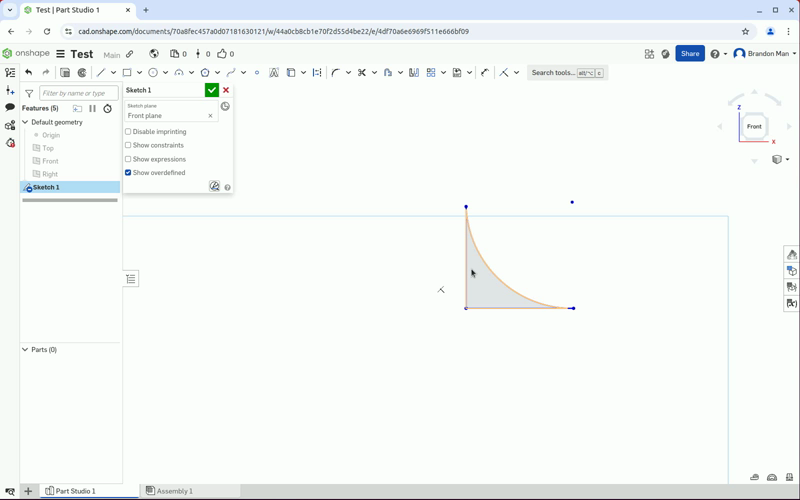
click(471, 268)
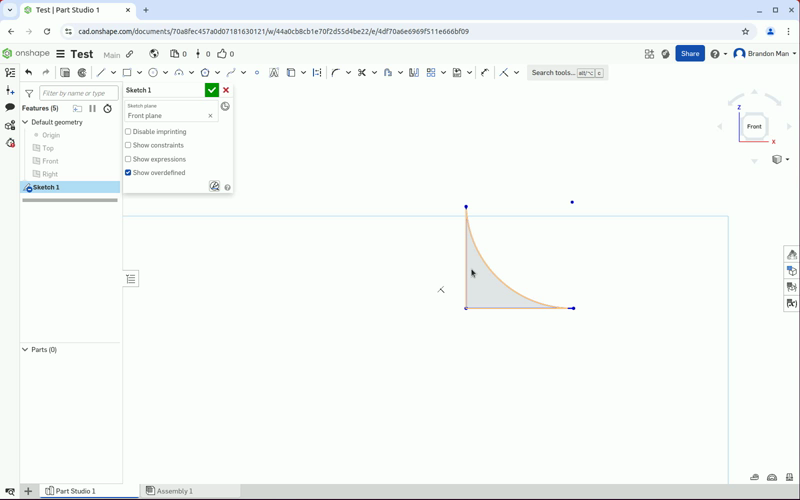
scroll(-6)
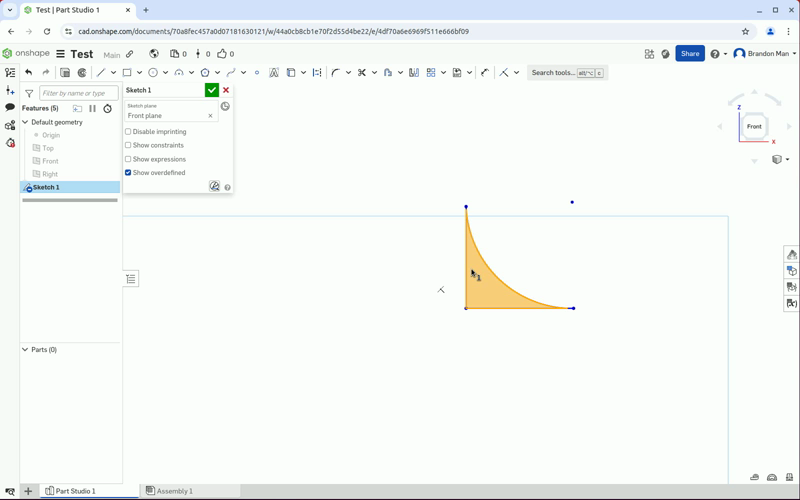
scroll(-6)
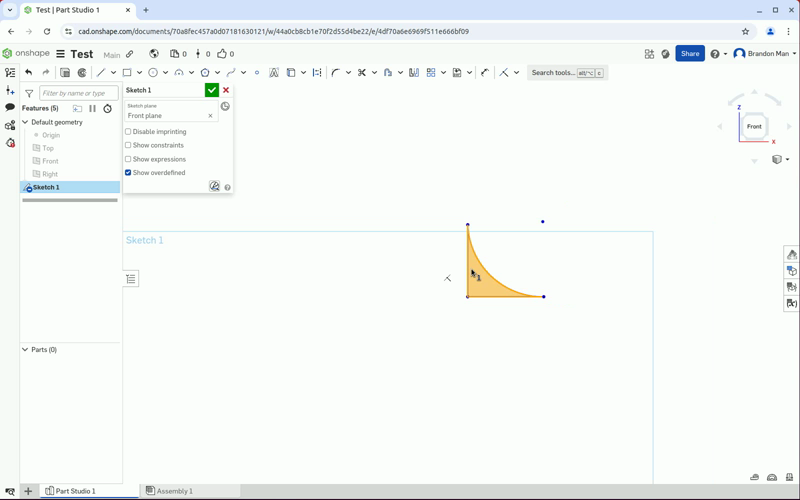
scroll(-6)
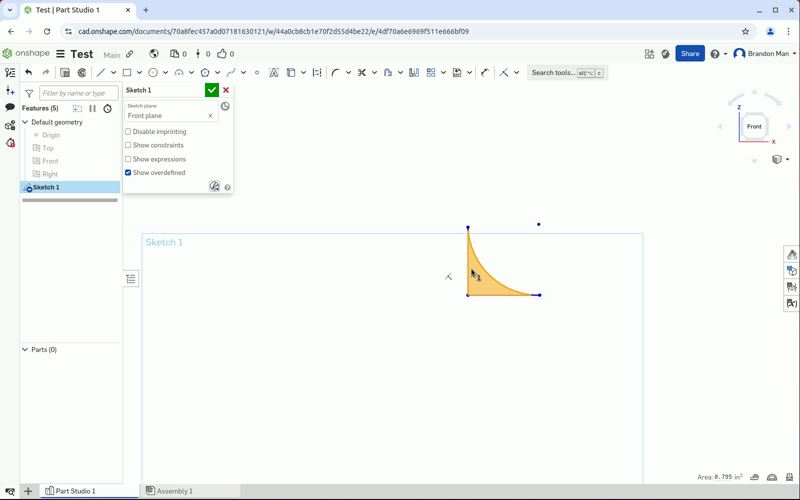
scroll(-6)
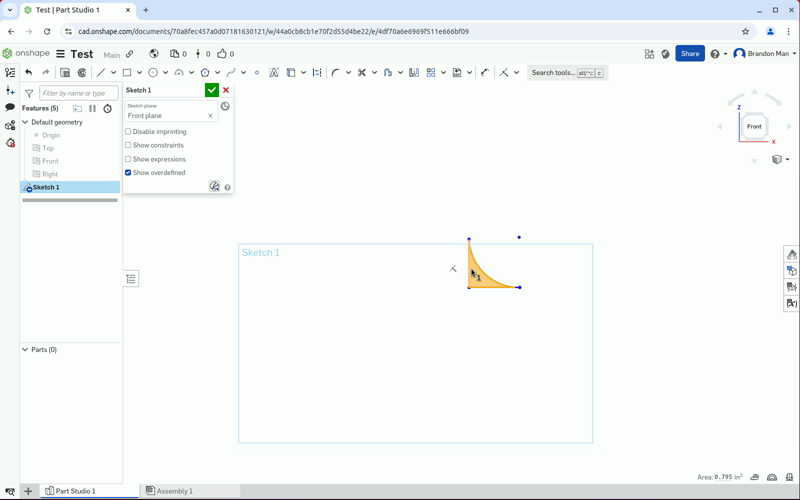
scroll(-6)
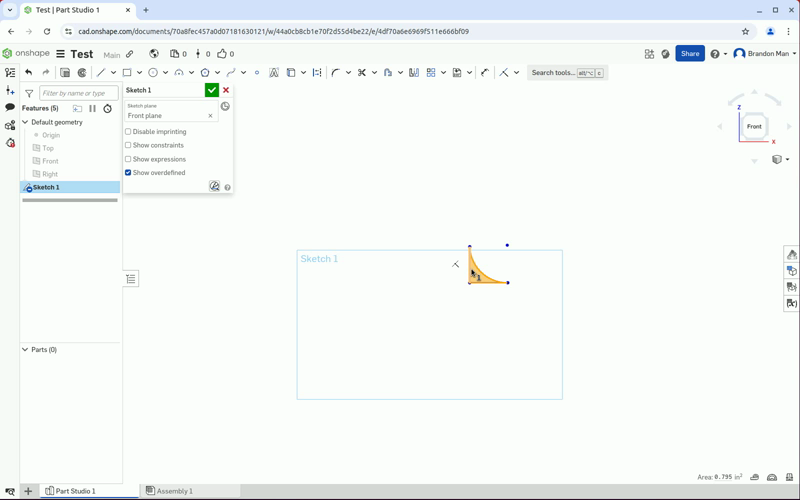
scroll(-6)
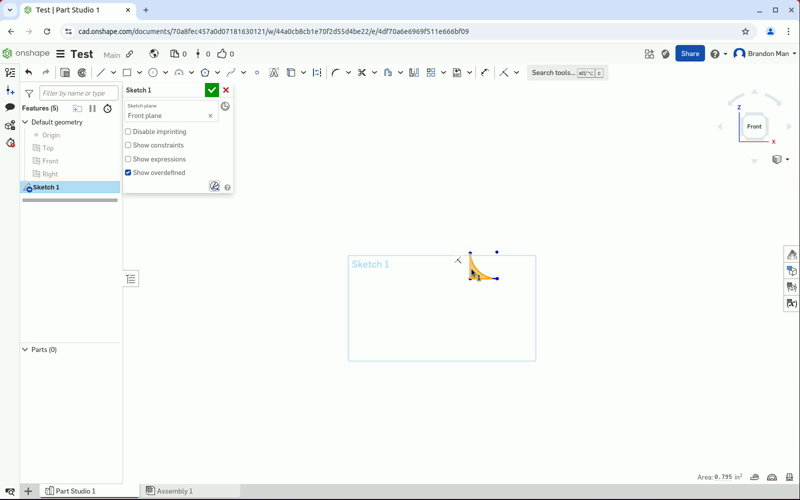
scroll(-6)
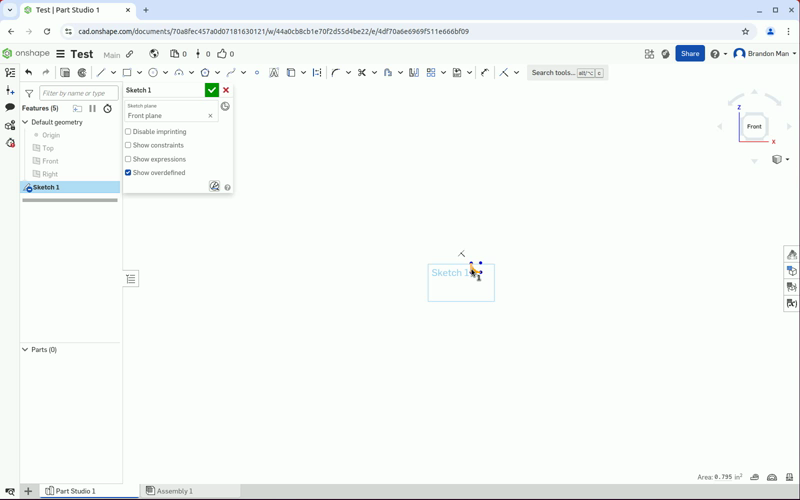
mouse_move(73, 352)
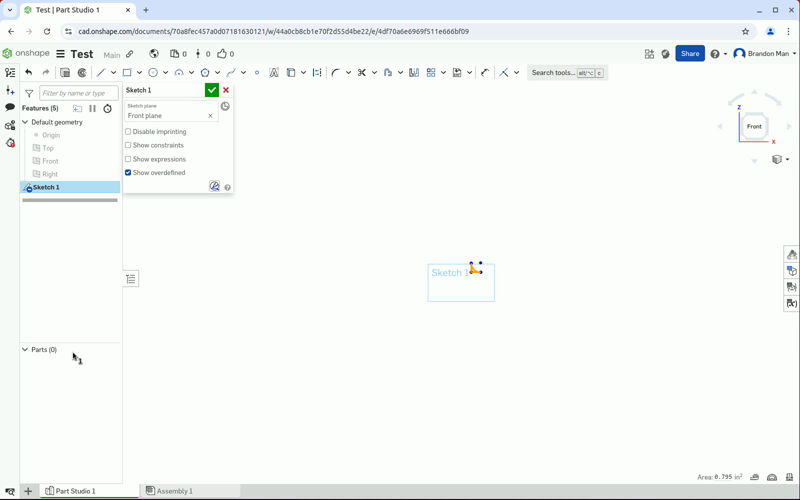
key(shift+y)
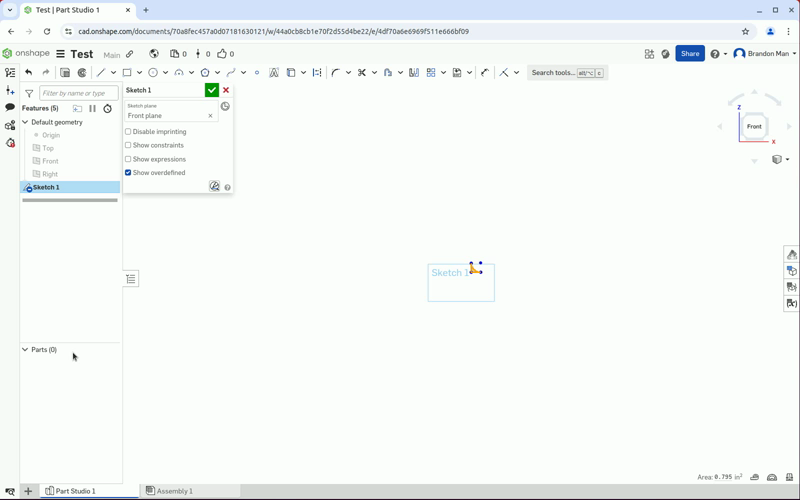
key(shift+e)
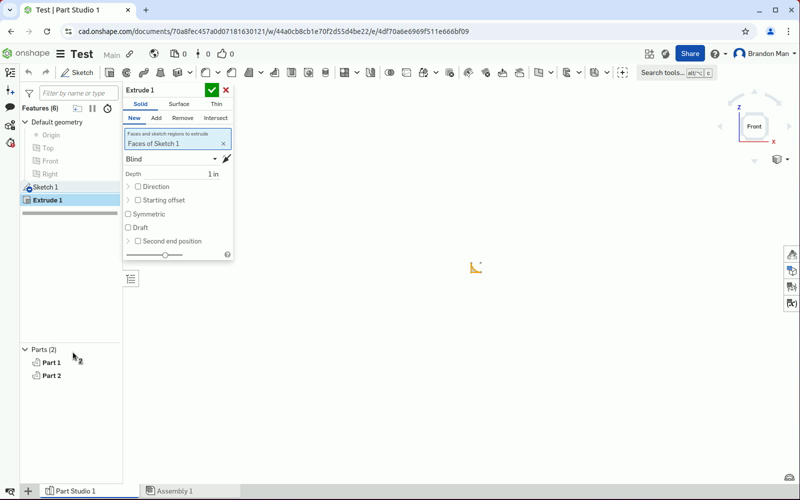
mouse_move(143, 106)
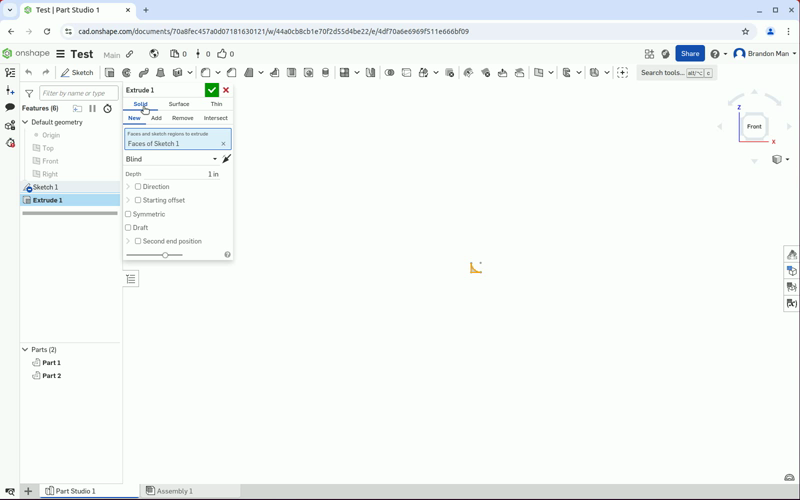
click(143, 106)
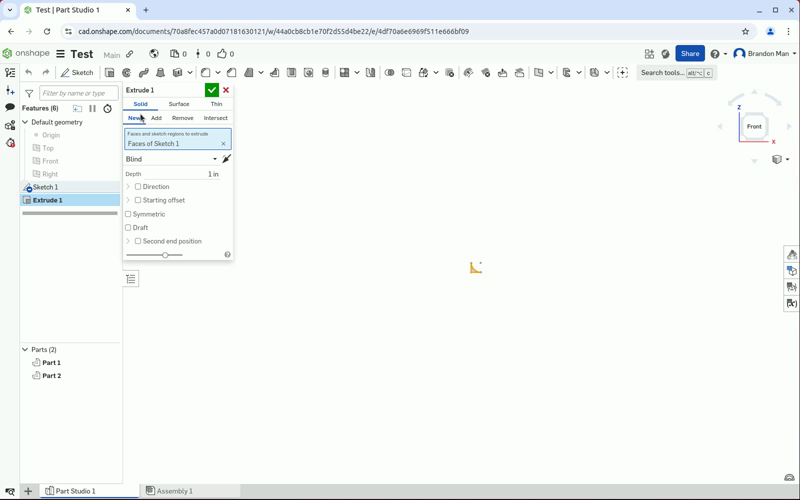
mouse_move(137, 120)
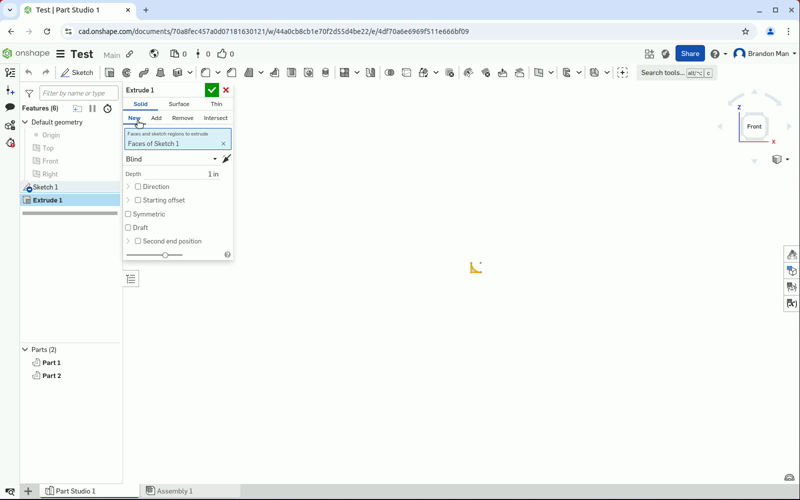
click(137, 120)
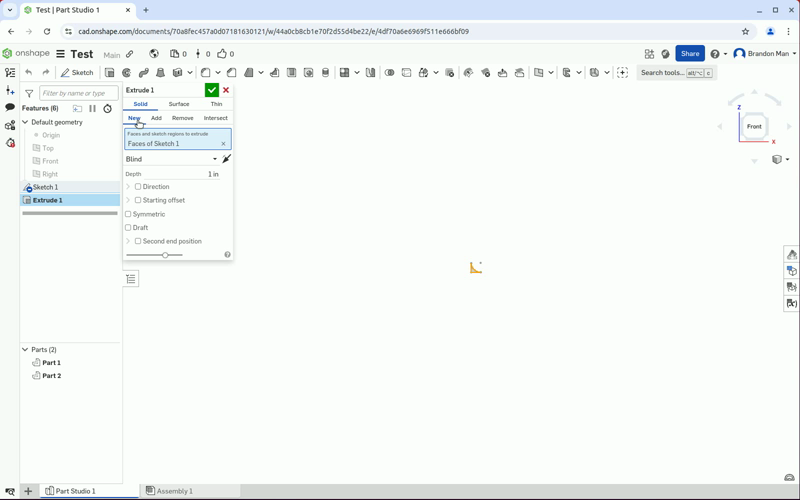
key(tab, 4)
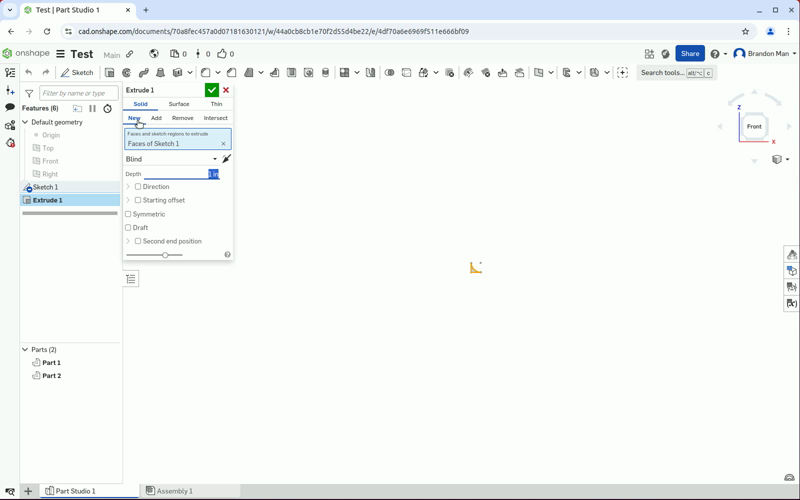
text(9.628)
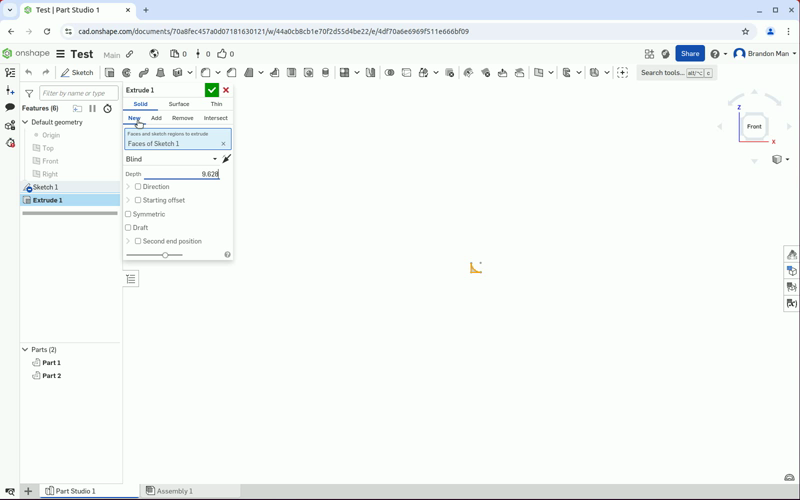
key(tab, 3)
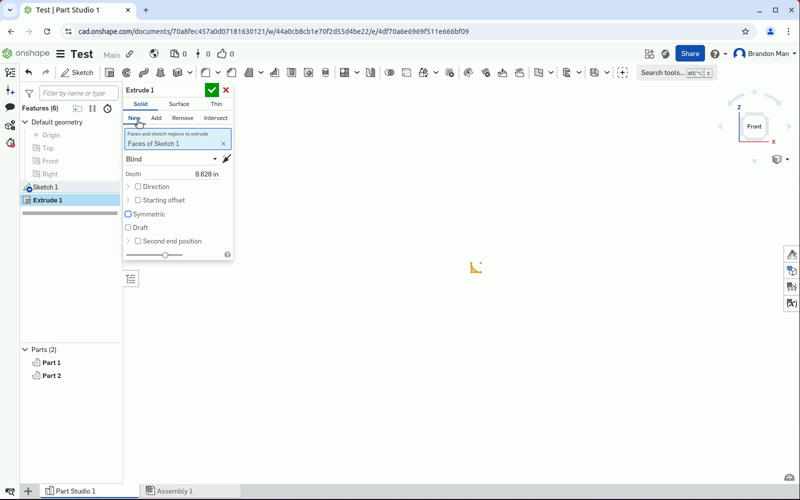
key(space)
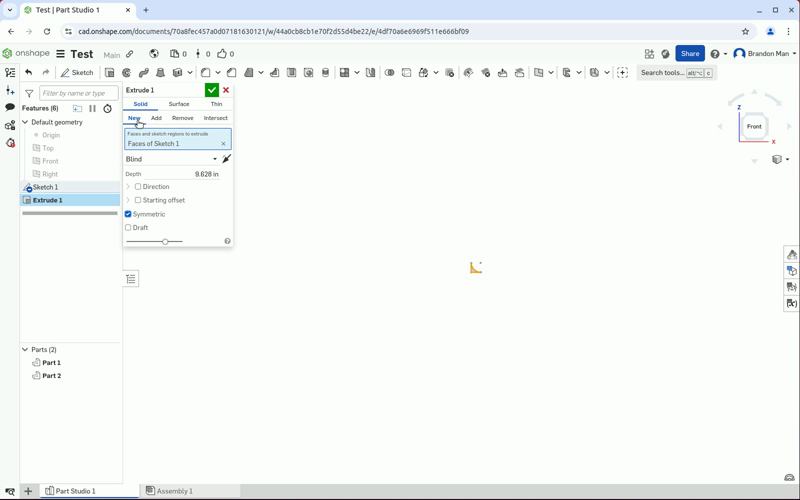
key(enter)
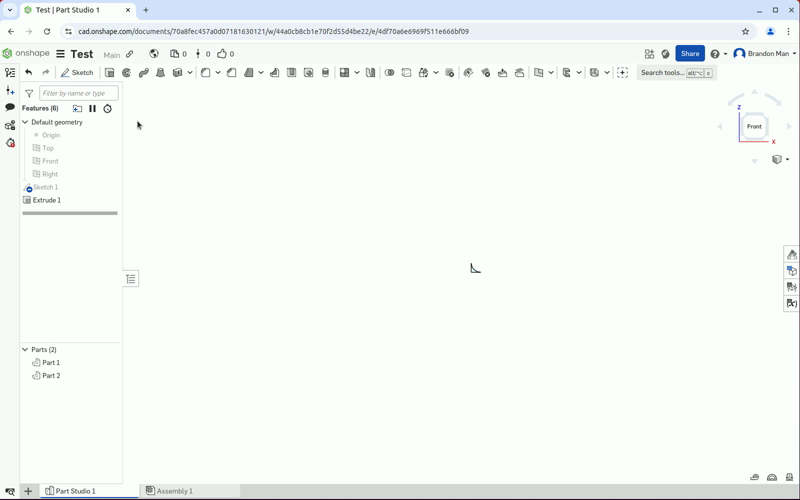
key(shift+h)
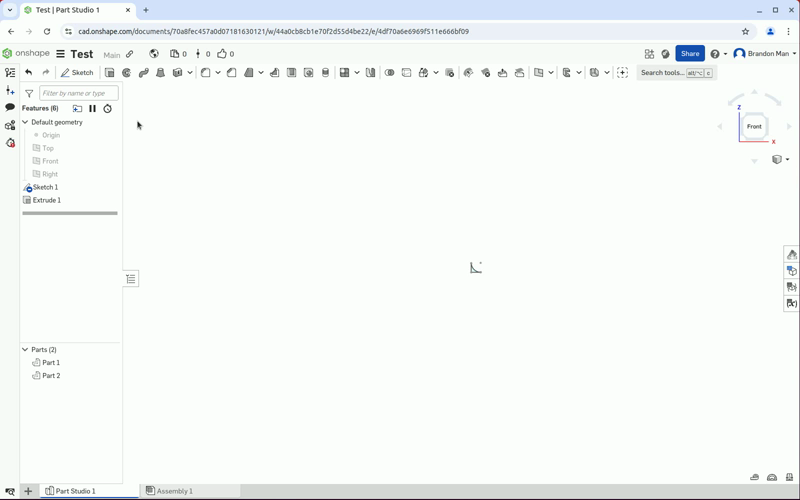
key(shift+h)
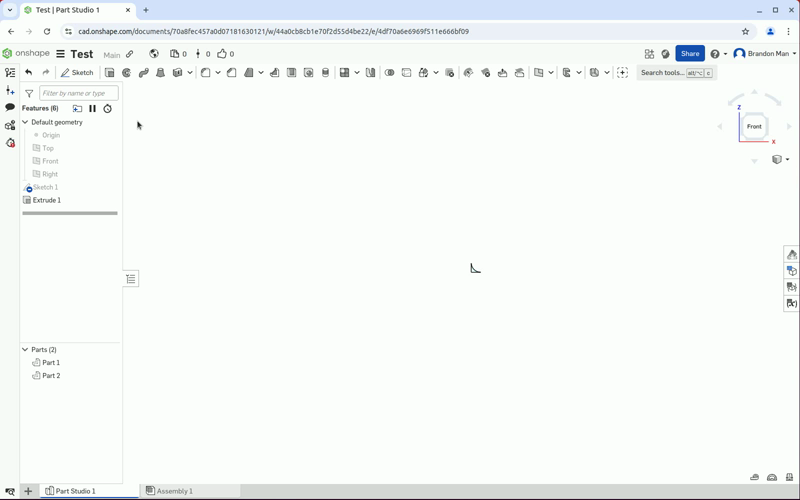
mouse_move(73, 189)
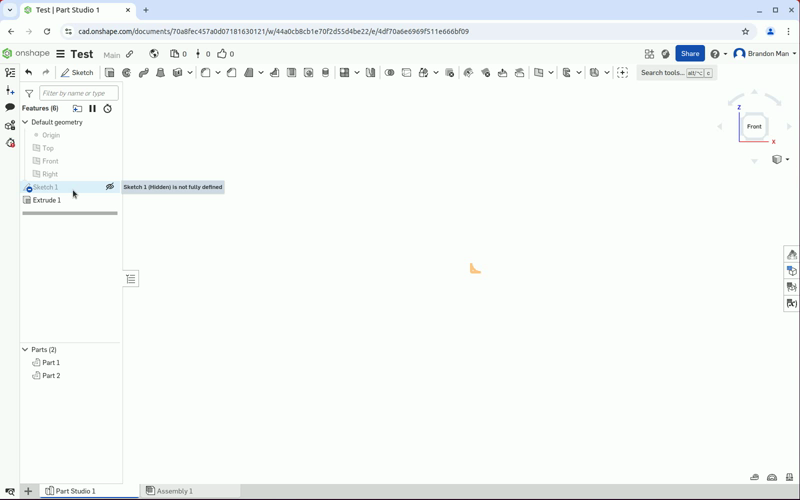
click(73, 189)
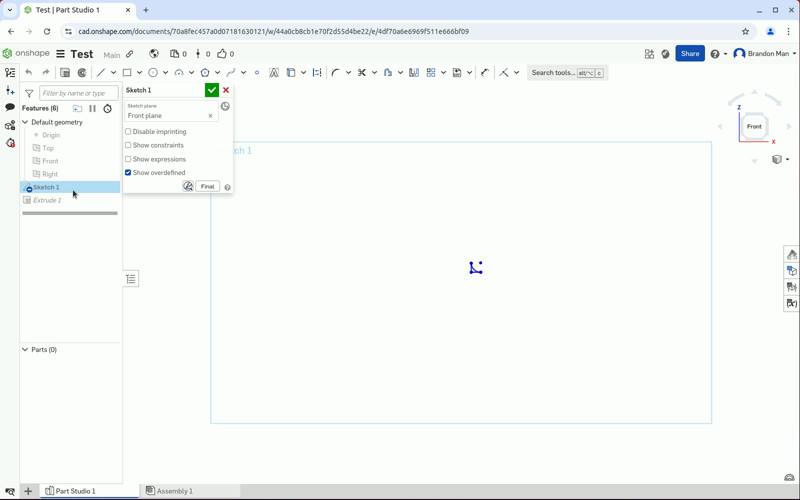
mouse_move(229, 92)
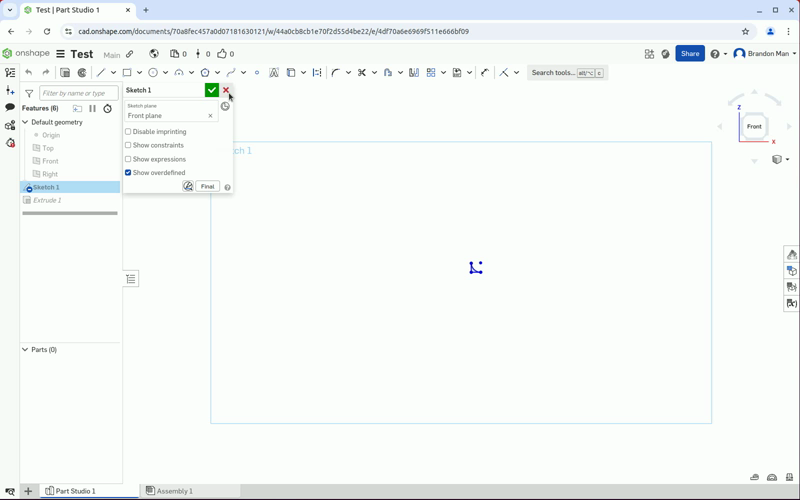
click(229, 92)
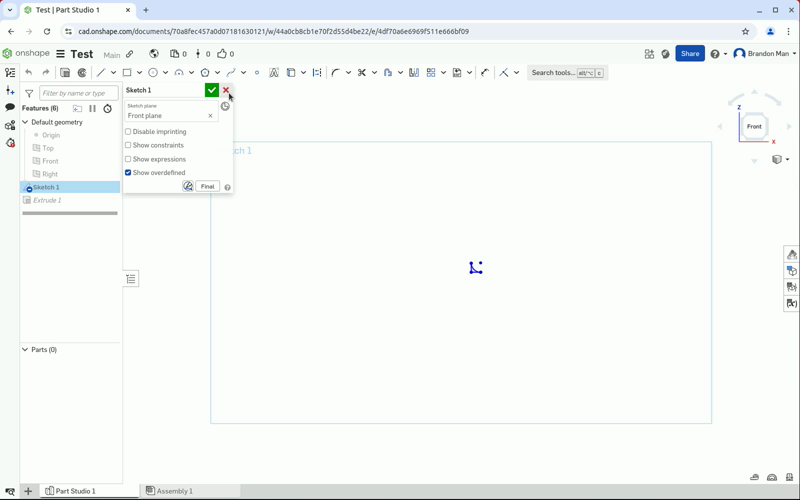
key(shift+s)
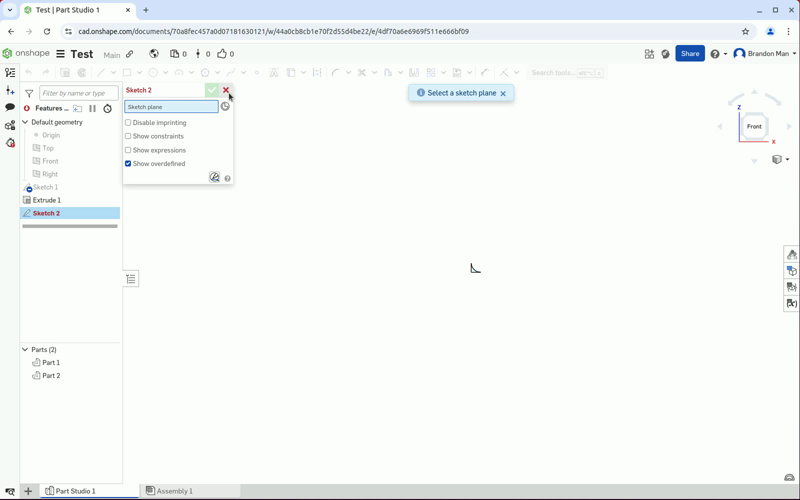
mouse_move(73, 163)
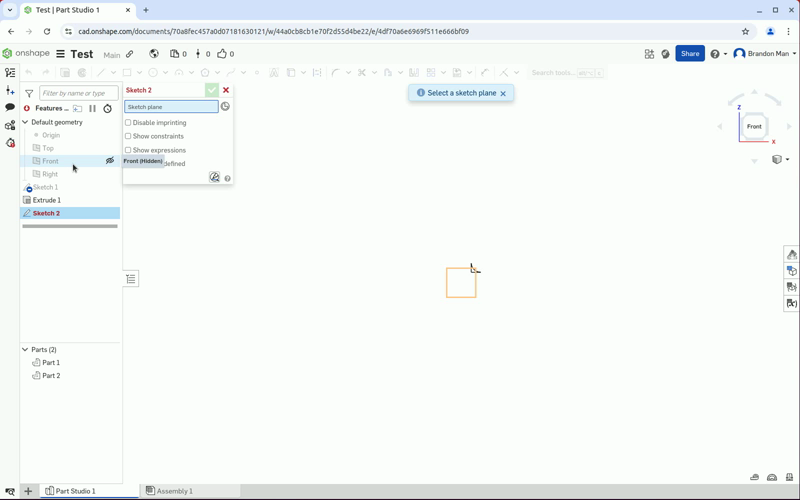
click(73, 163)
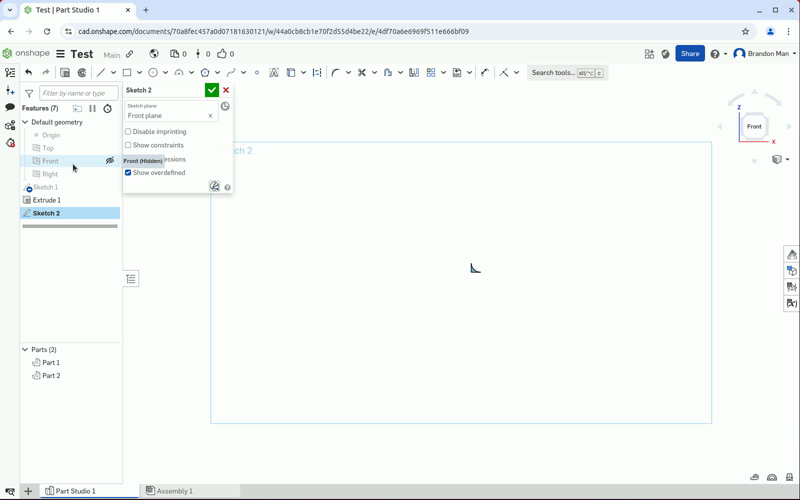
mouse_move(73, 352)
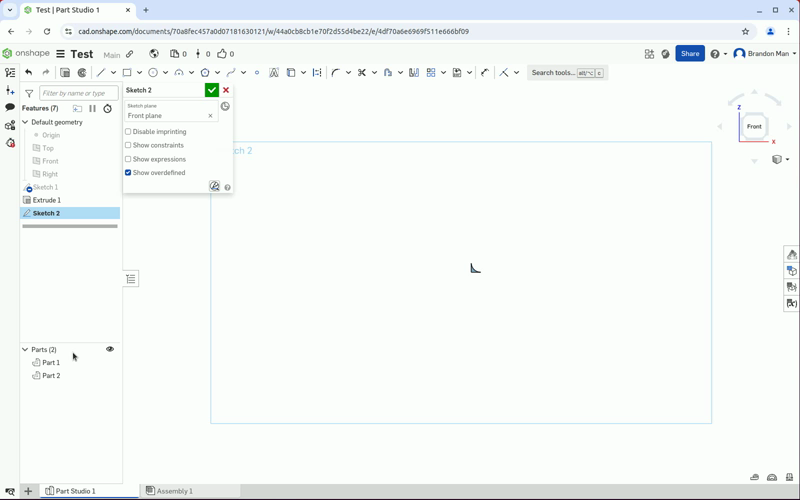
key(y)
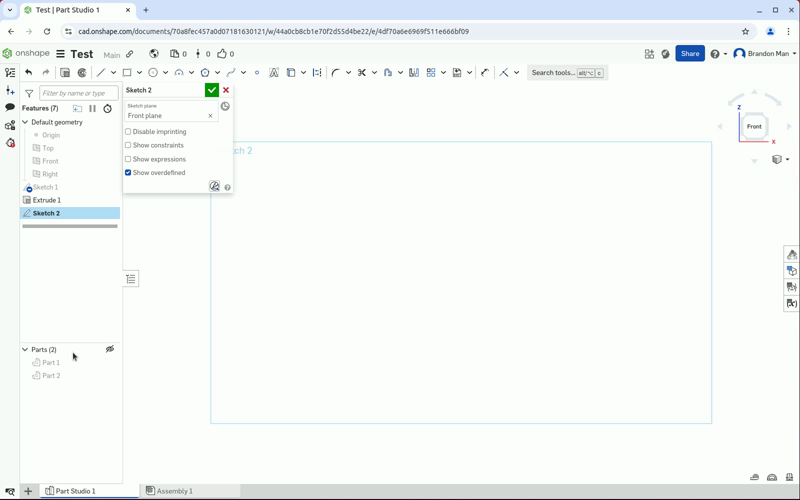
key(l)
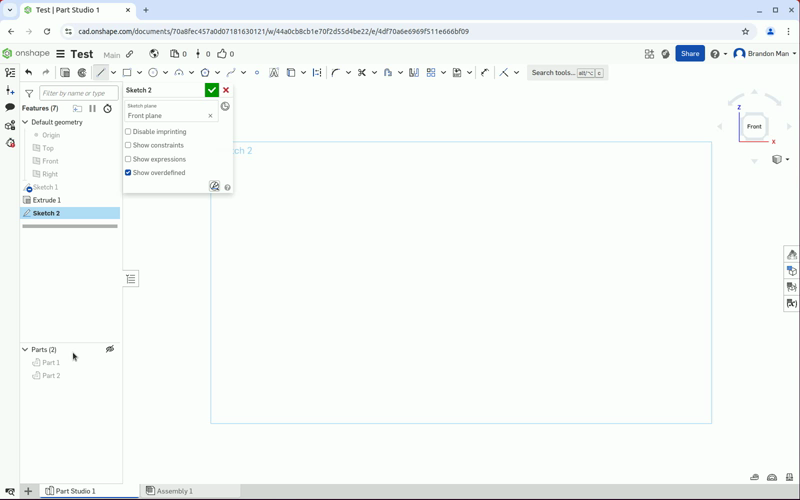
key_down(shift)
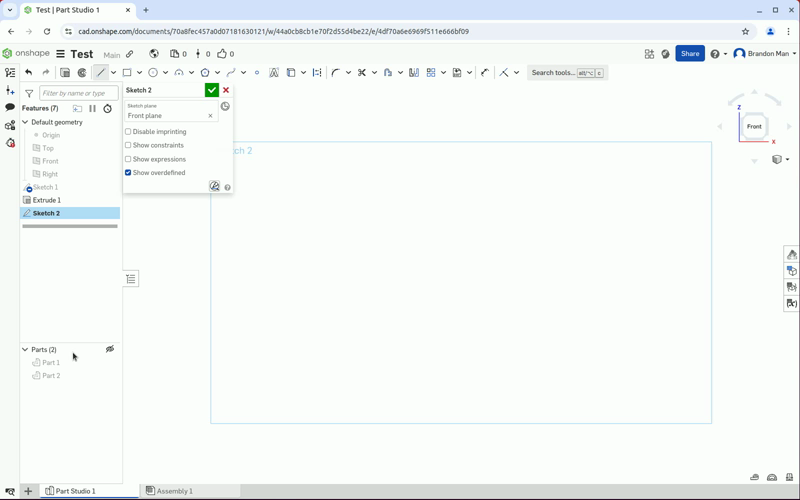
mouse_move(552, 272)
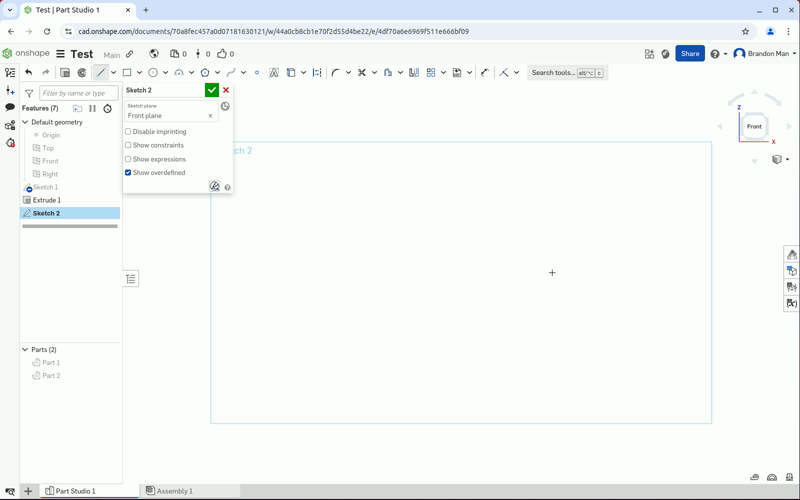
click(552, 272)
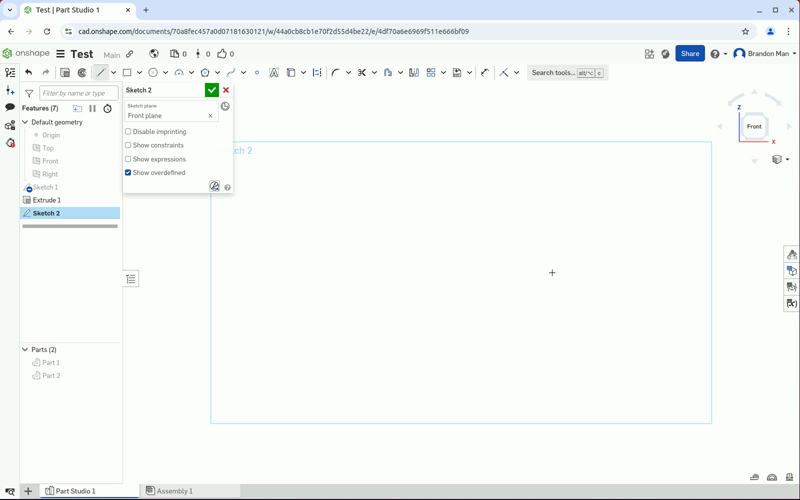
key_up(shift)
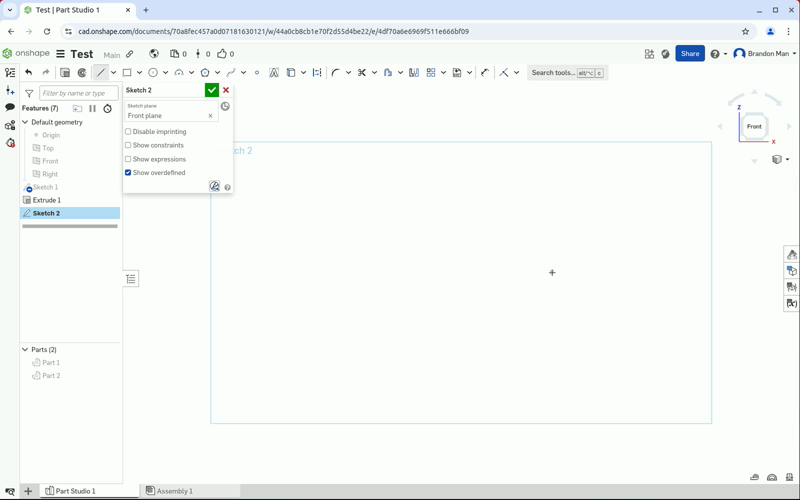
key_down(shift)
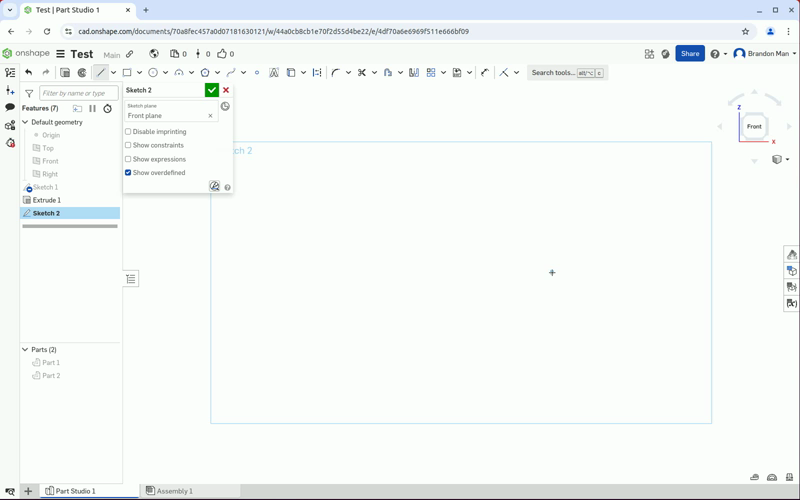
mouse_move(582, 272)
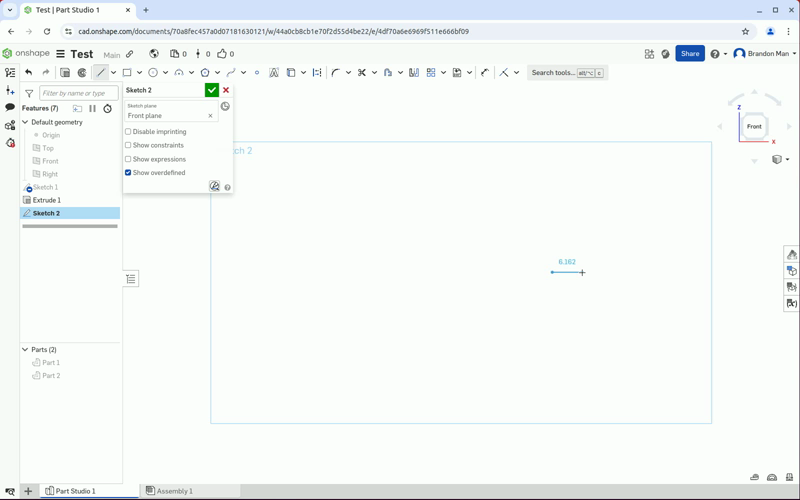
mouse_move(561, 272)
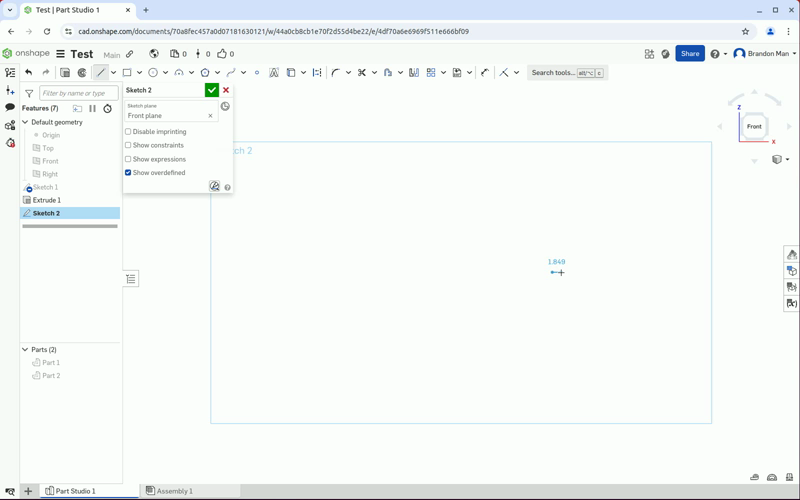
click(561, 272)
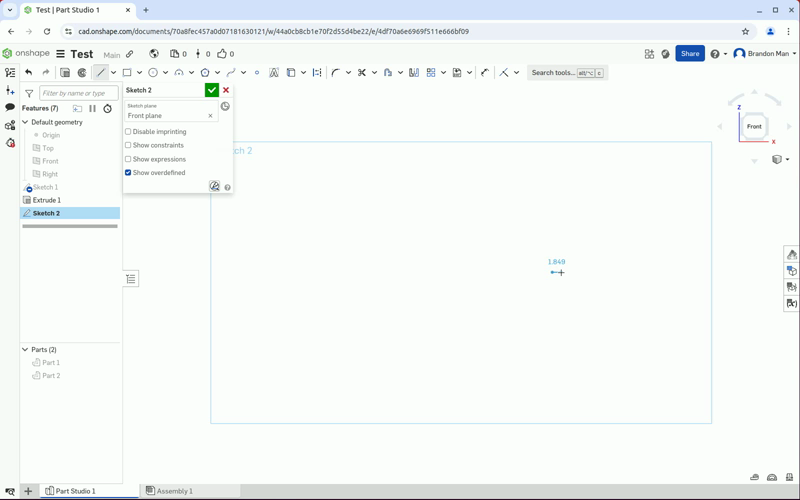
key_up(shift)
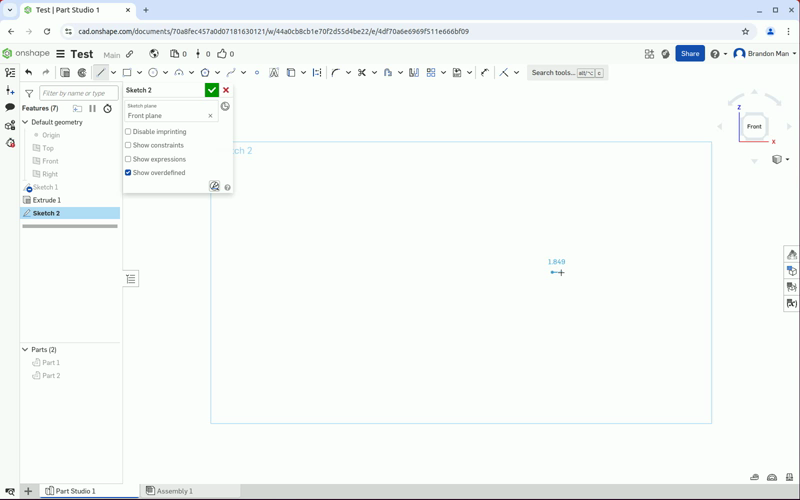
key_down(shift)
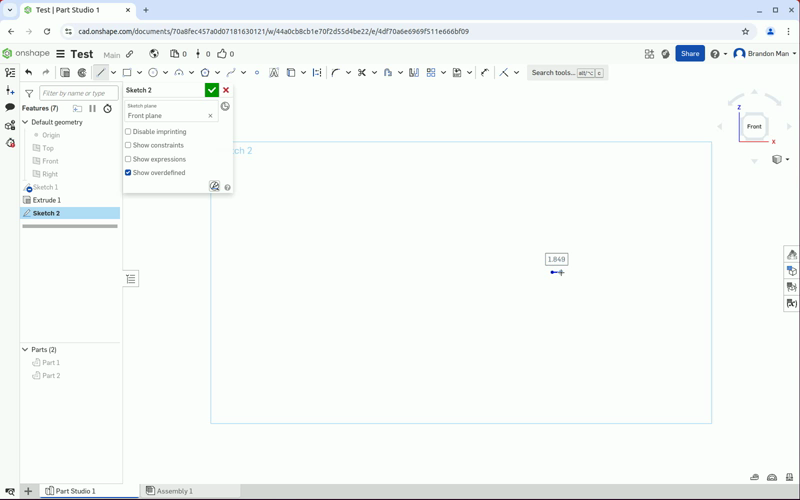
mouse_move(589, 272)
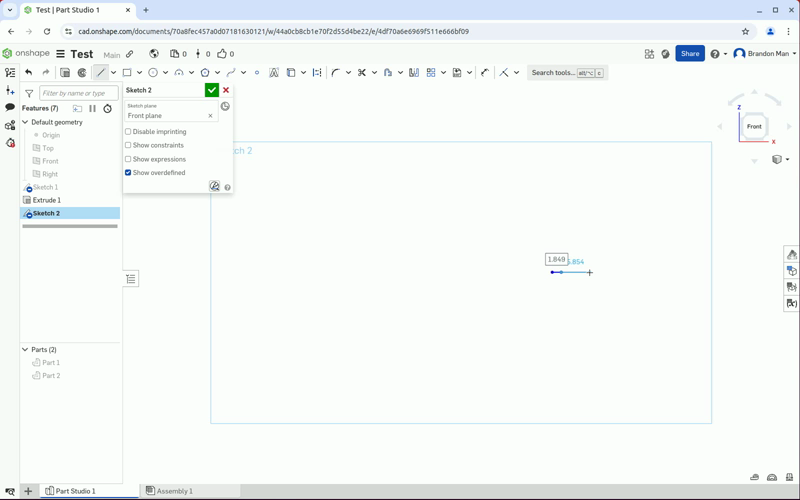
mouse_move(561, 263)
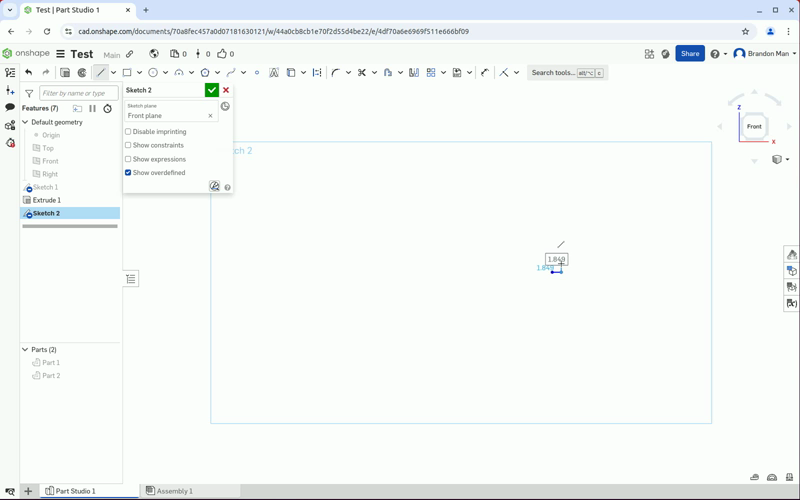
click(561, 263)
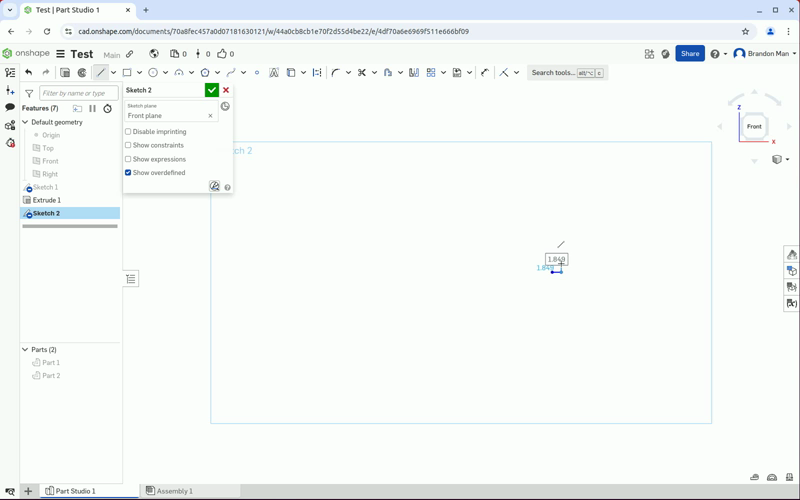
key_up(shift)
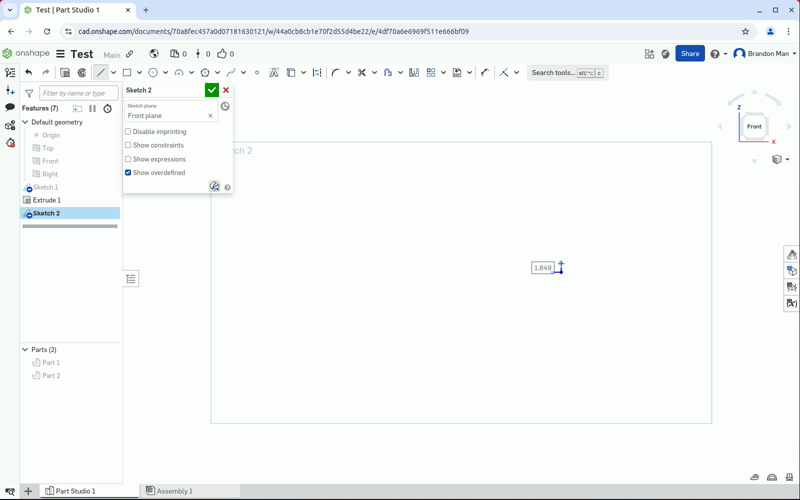
key(esc)
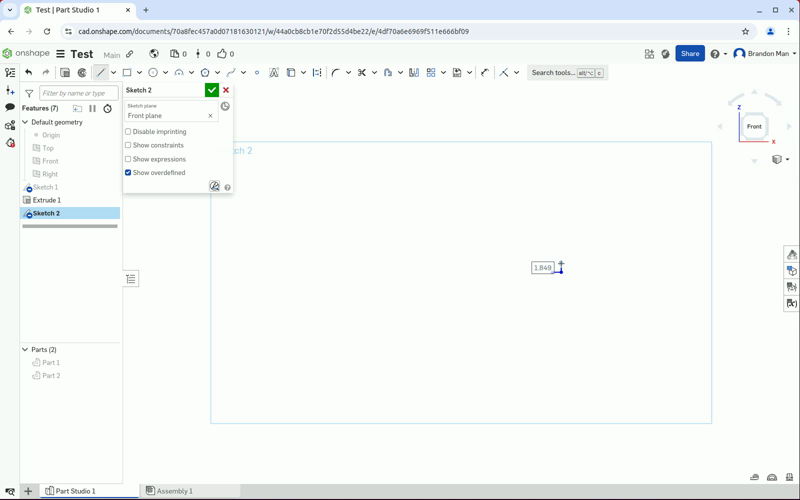
key(a)
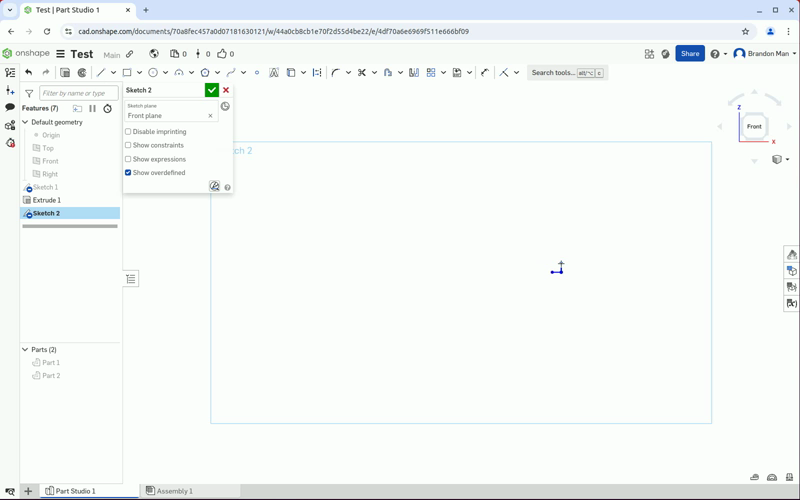
mouse_move(561, 263)
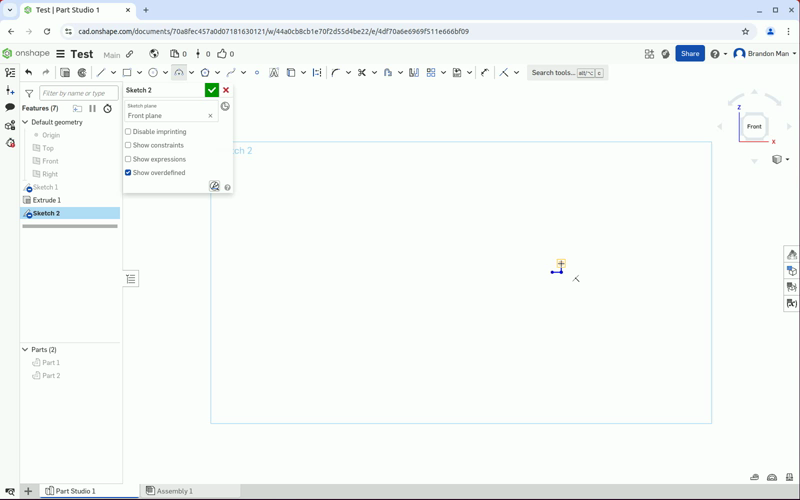
click(561, 263)
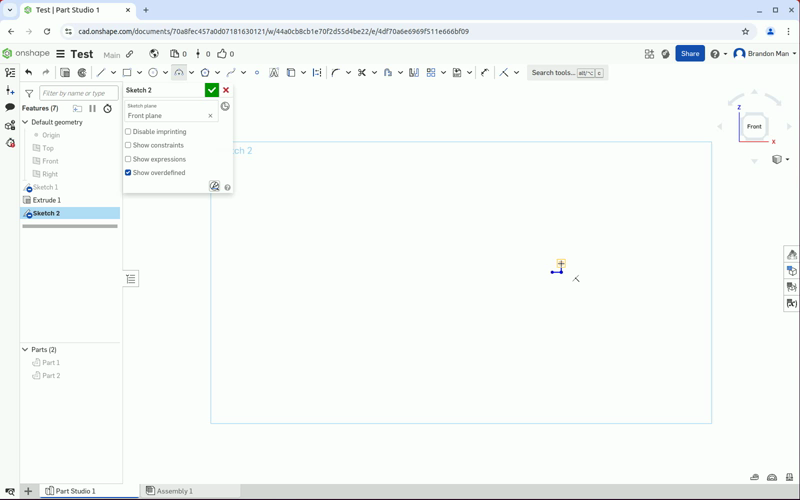
mouse_move(552, 272)
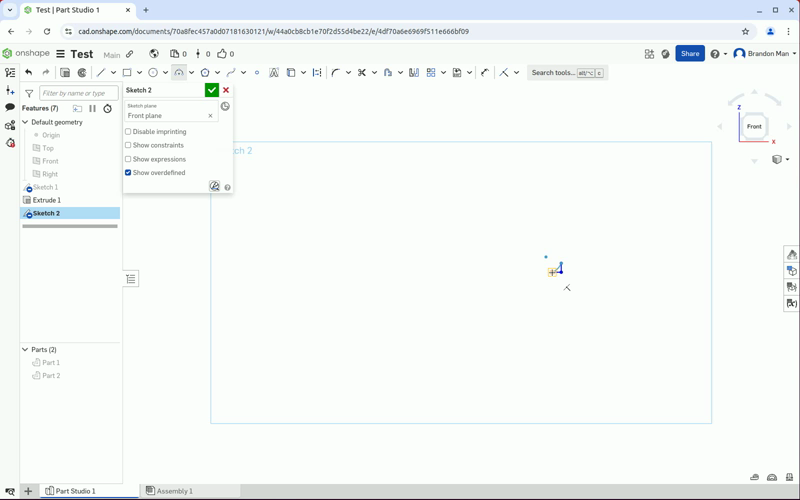
click(552, 272)
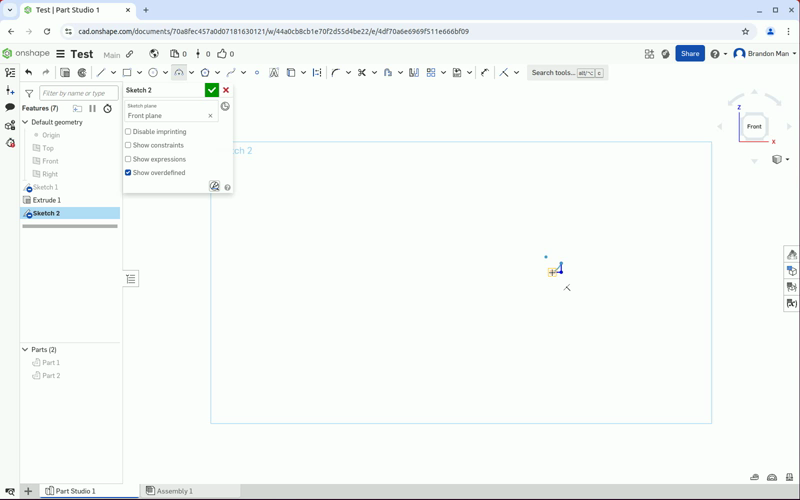
key_down(shift)
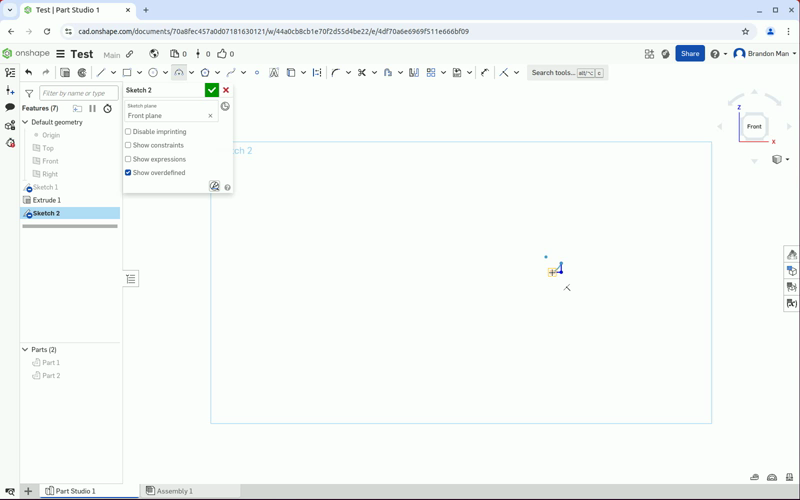
mouse_move(558, 269)
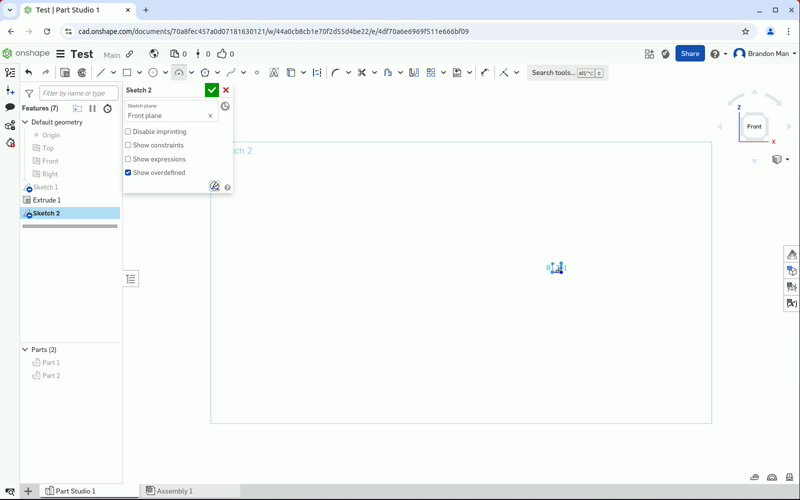
scroll(6)
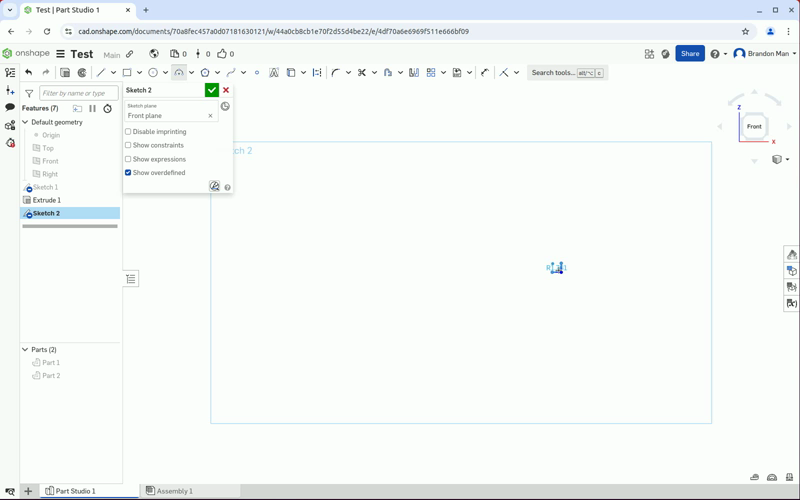
scroll(6)
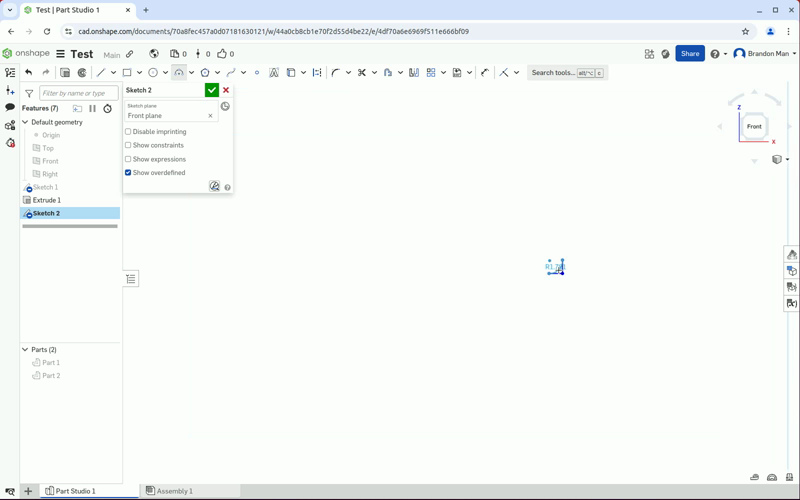
scroll(6)
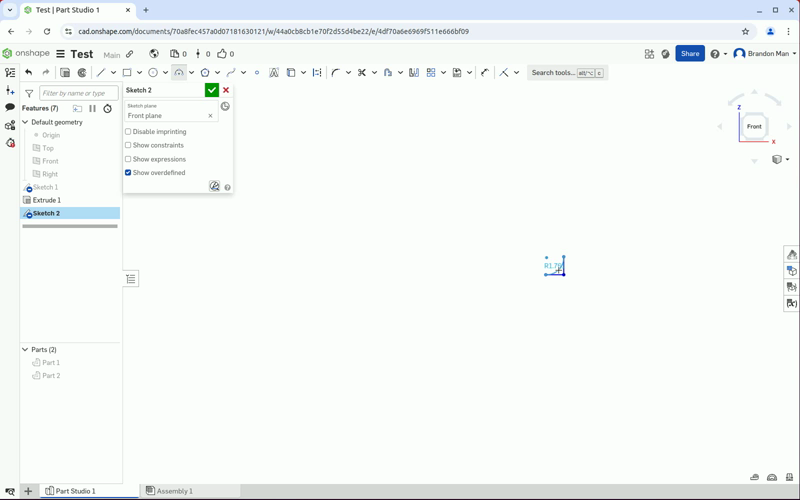
scroll(6)
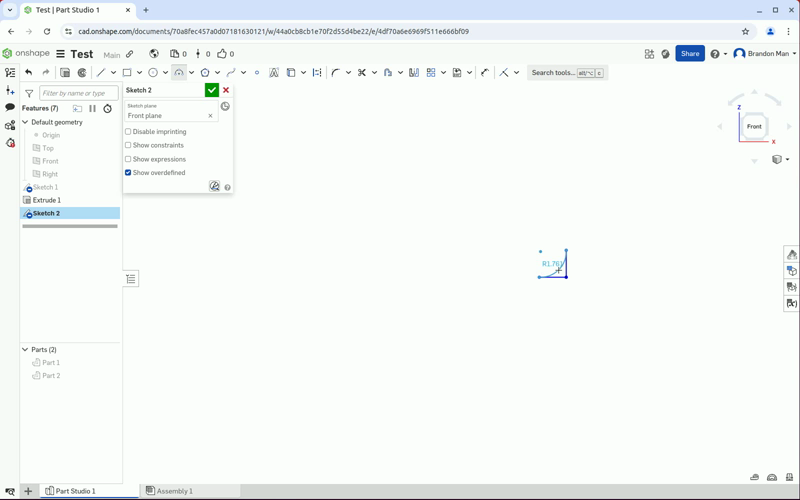
scroll(6)
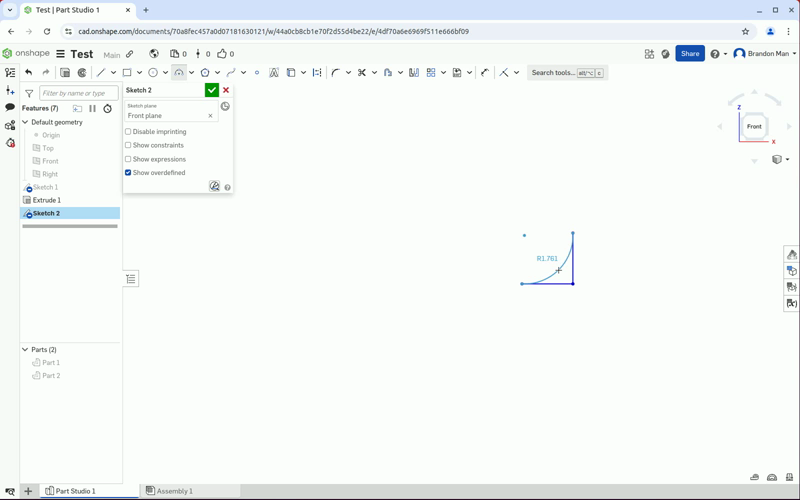
scroll(6)
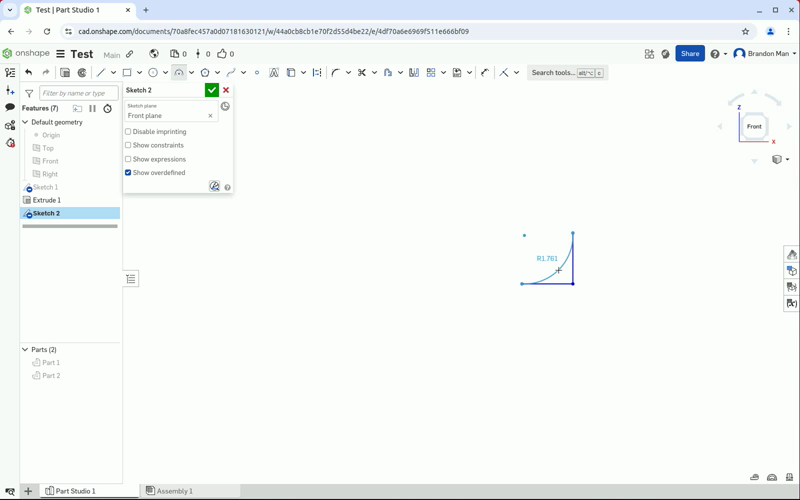
scroll(6)
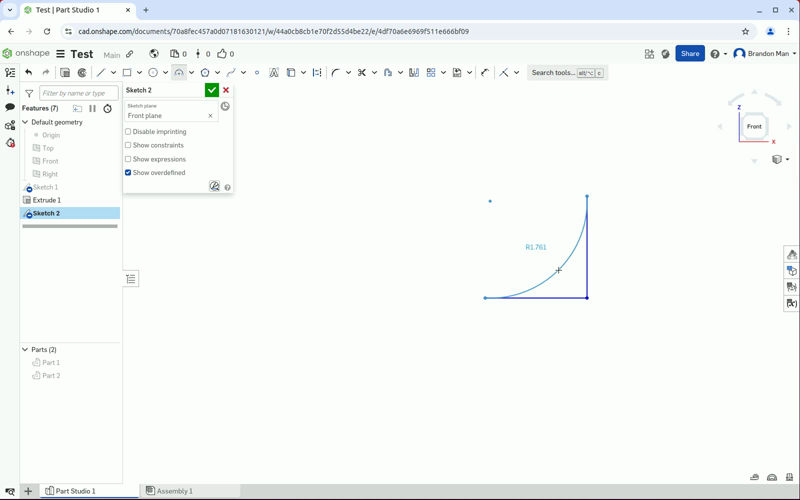
click(558, 269)
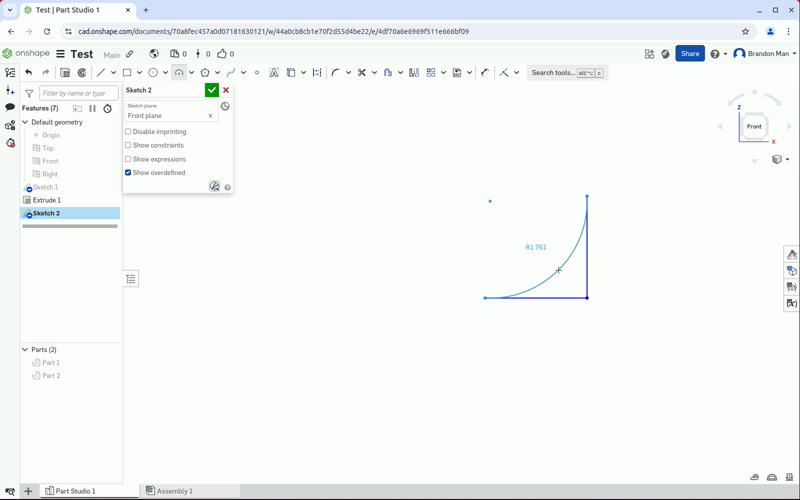
scroll(-6)
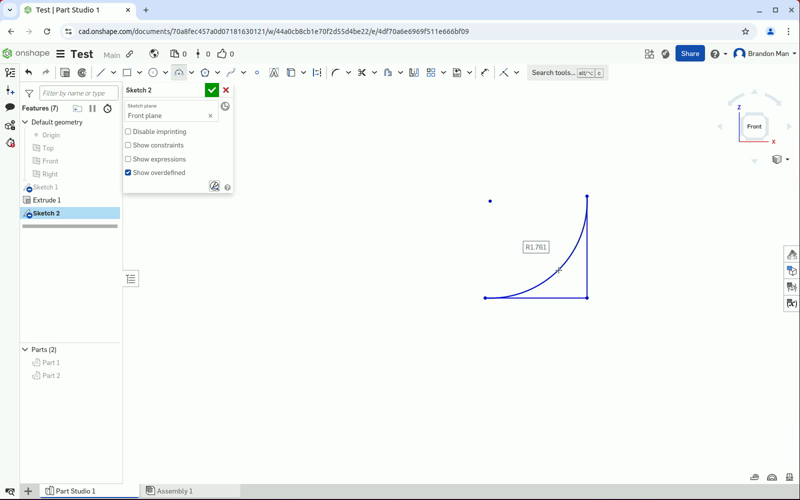
scroll(-6)
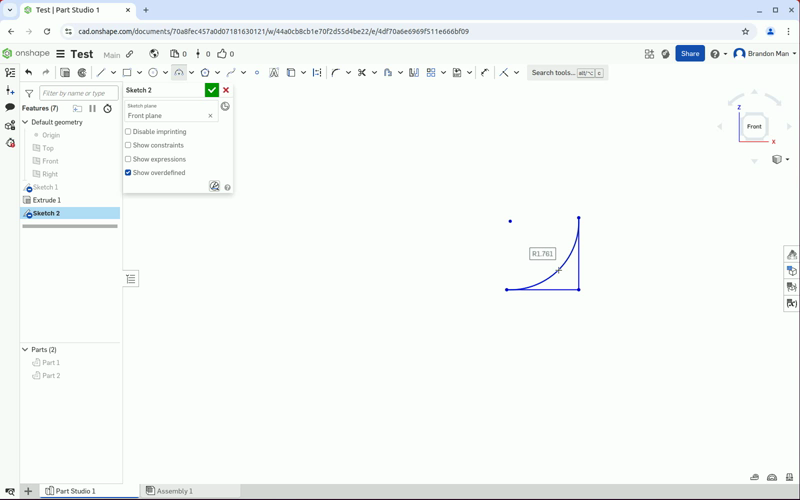
scroll(-6)
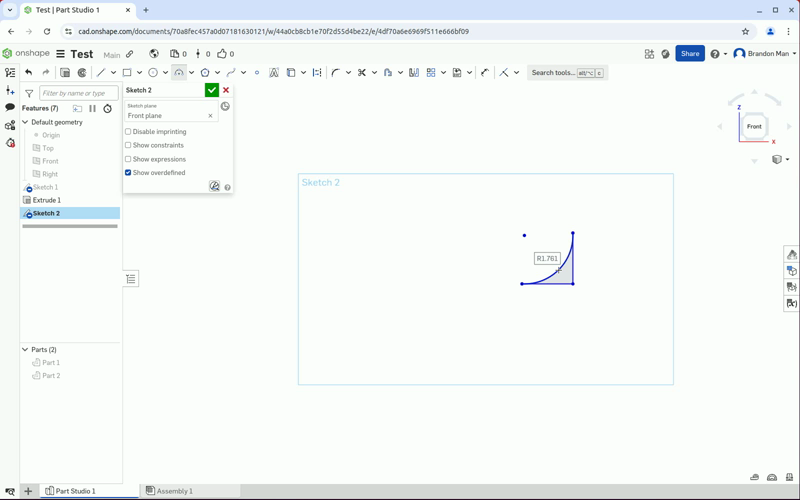
scroll(-6)
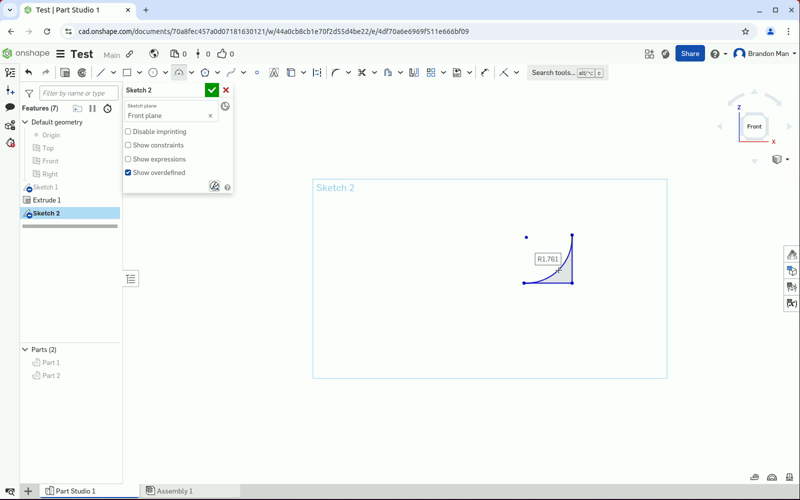
scroll(-6)
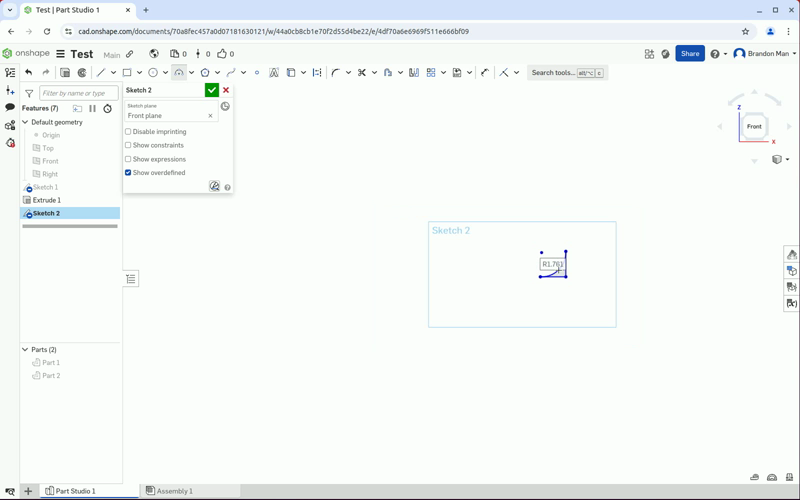
scroll(-6)
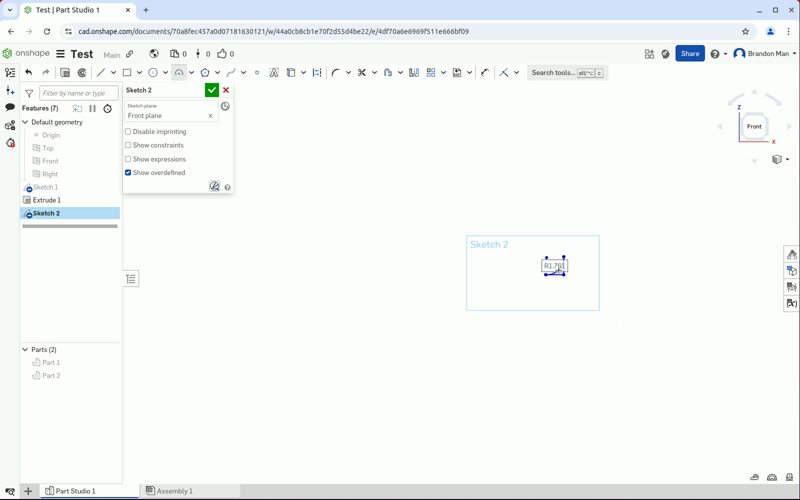
scroll(-6)
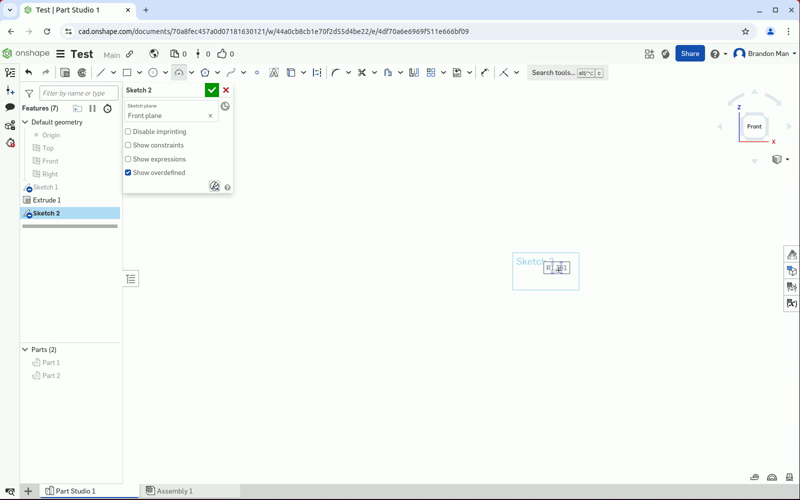
key_up(shift)
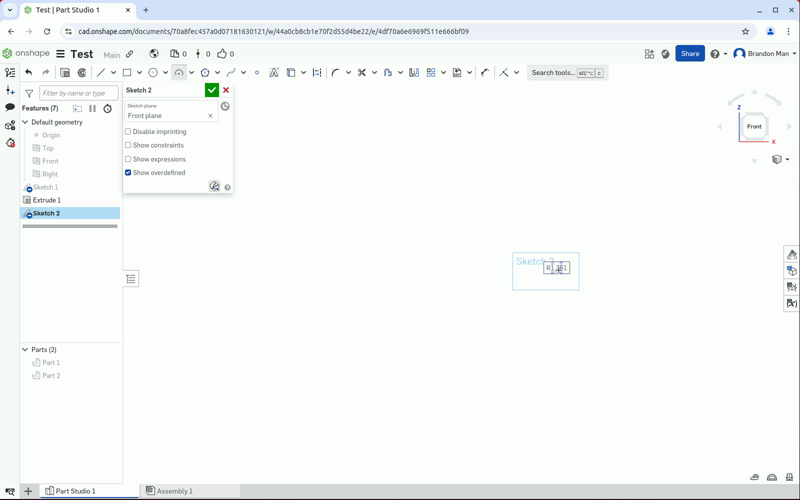
key(esc)
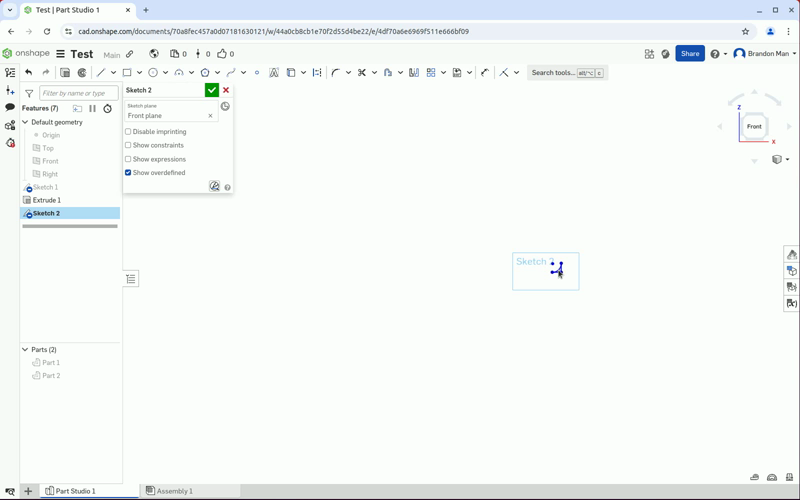
mouse_move(561, 267)
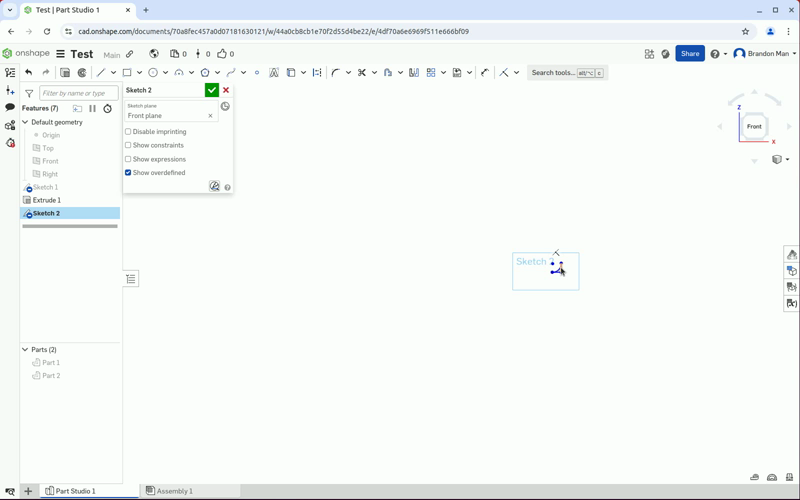
scroll(6)
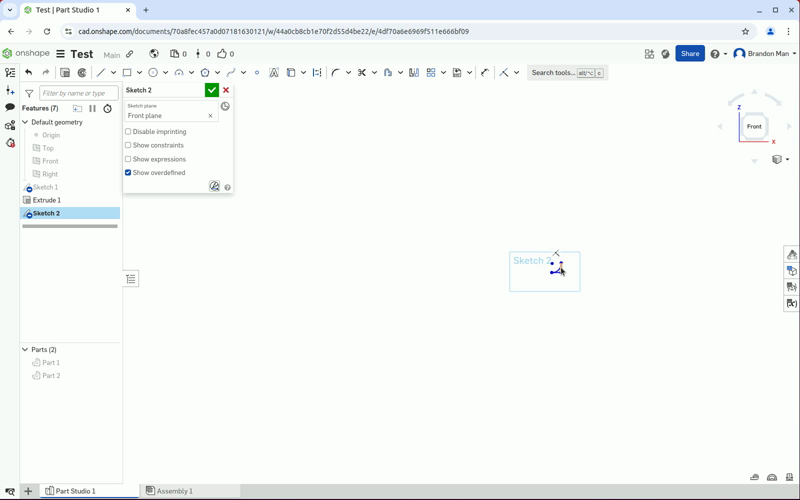
scroll(6)
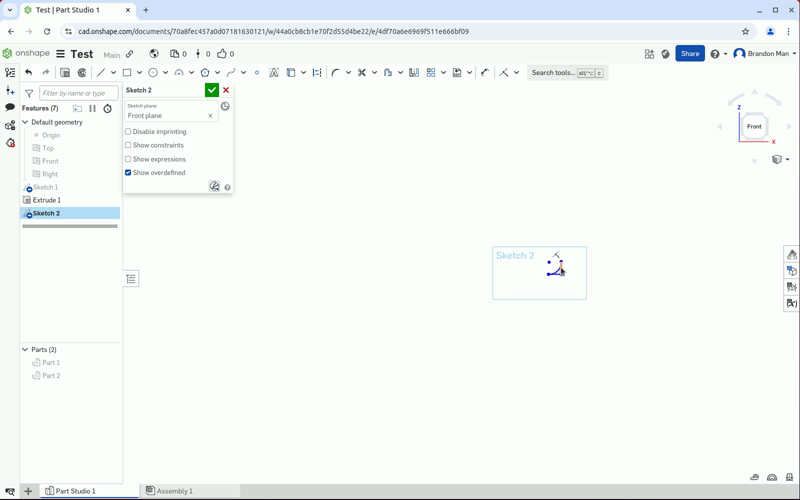
scroll(6)
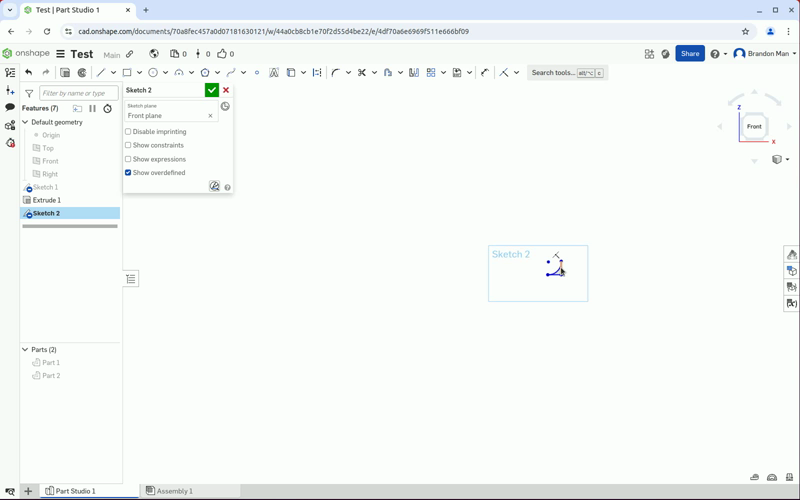
scroll(6)
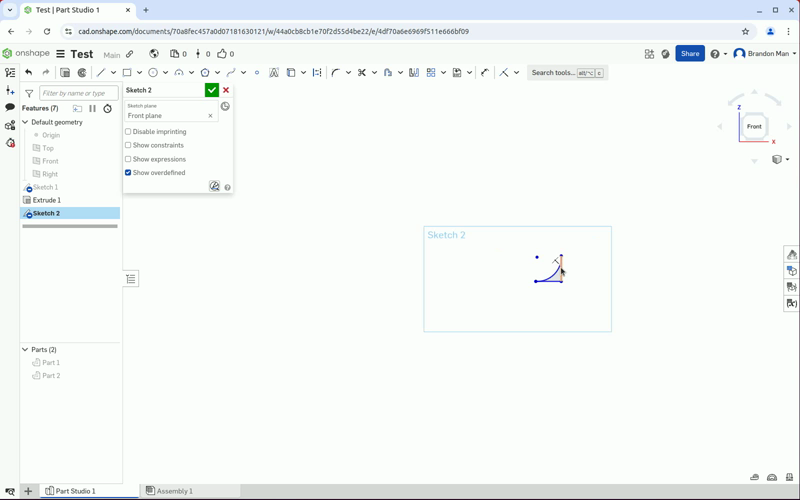
scroll(6)
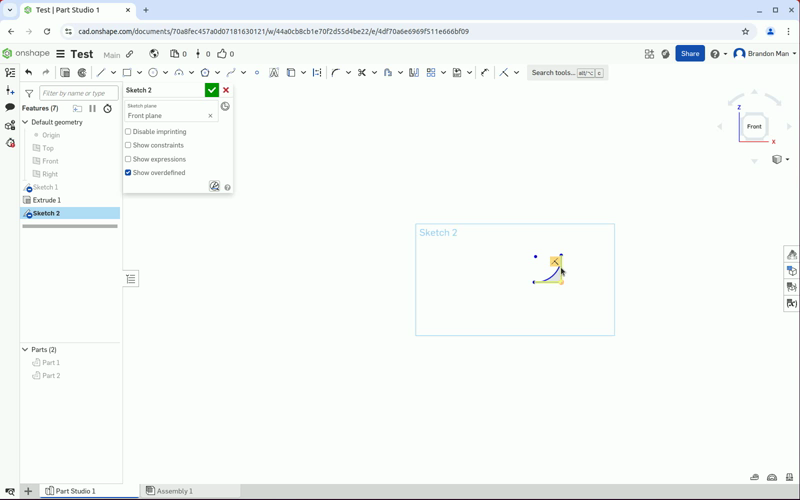
scroll(6)
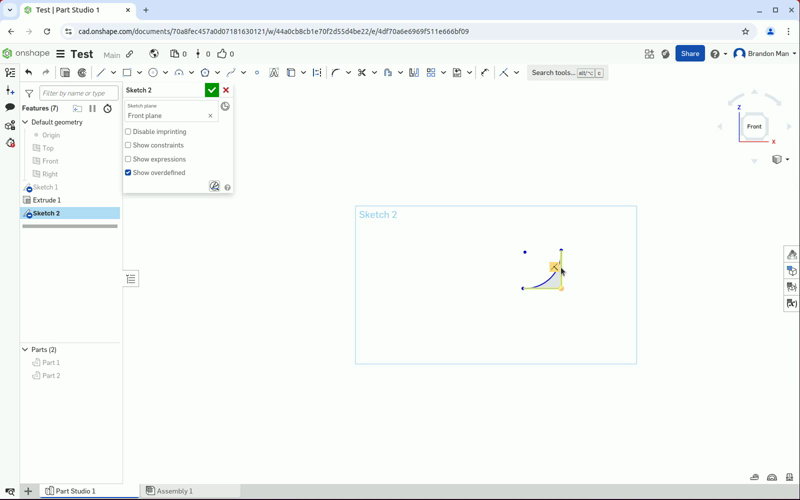
scroll(6)
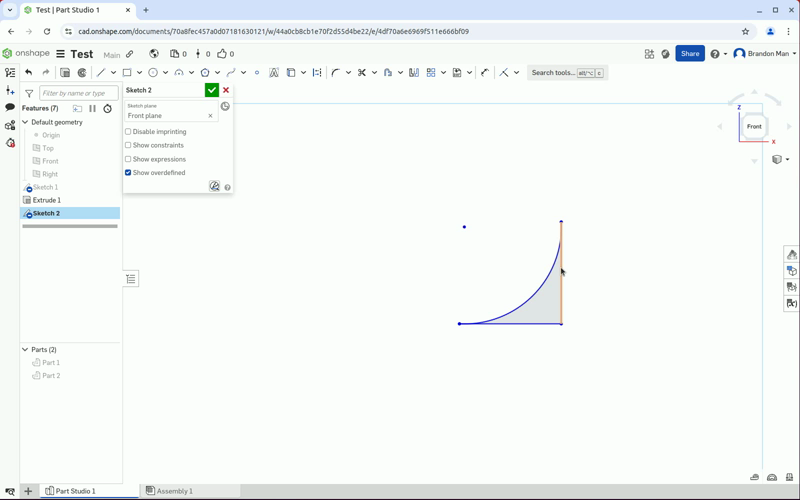
click(561, 267)
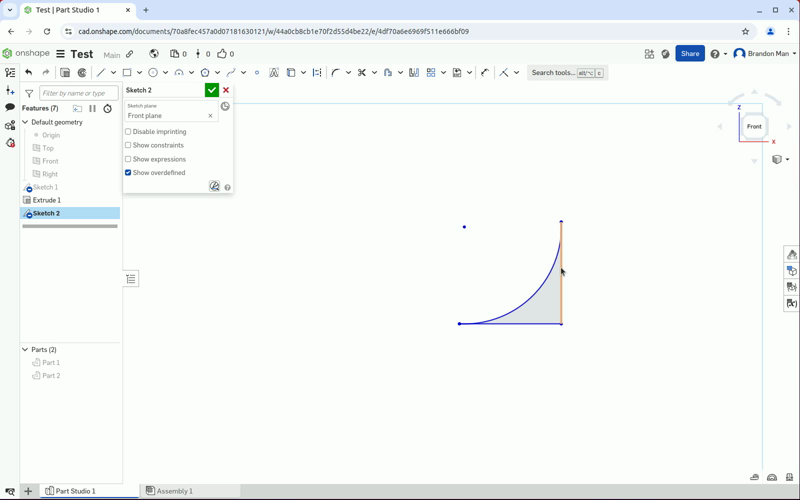
scroll(-6)
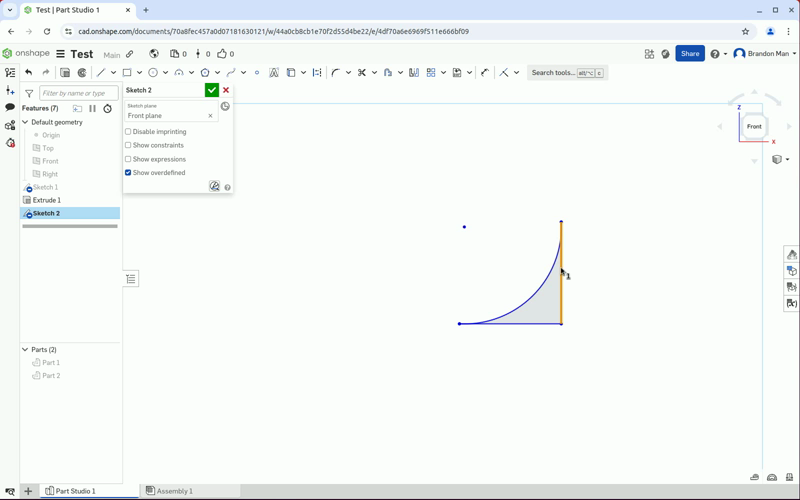
scroll(-6)
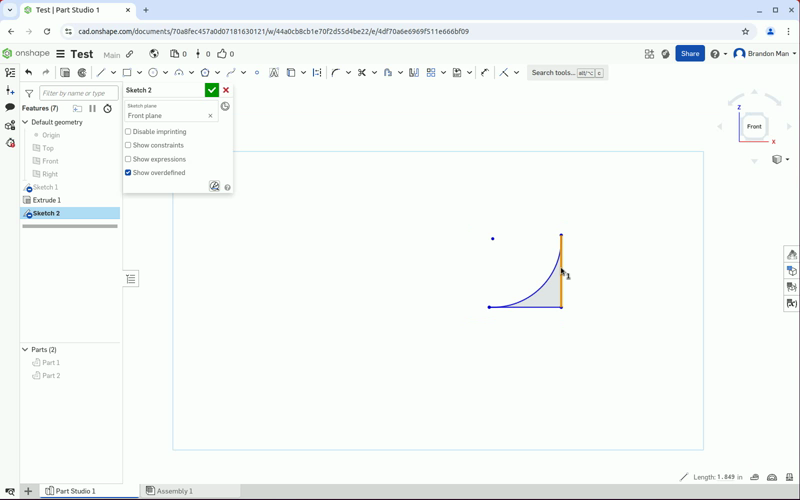
scroll(-6)
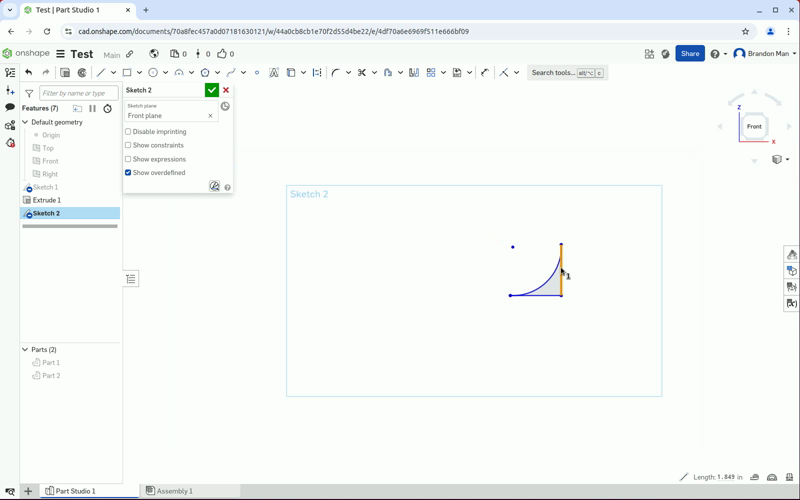
scroll(-6)
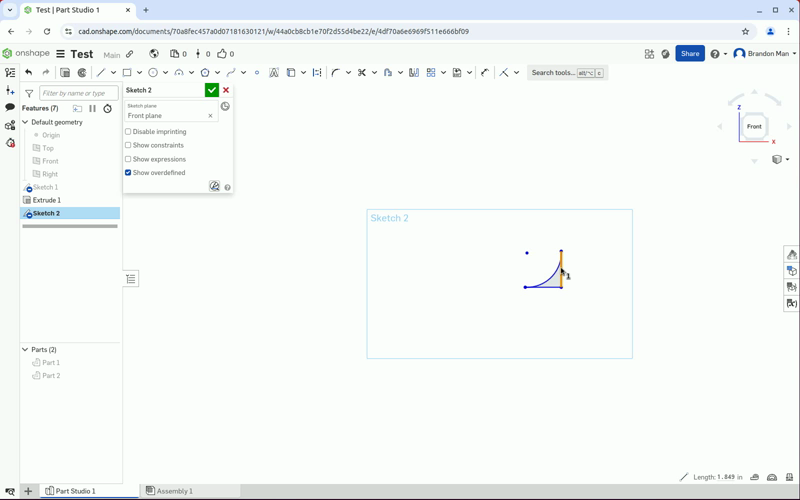
scroll(-6)
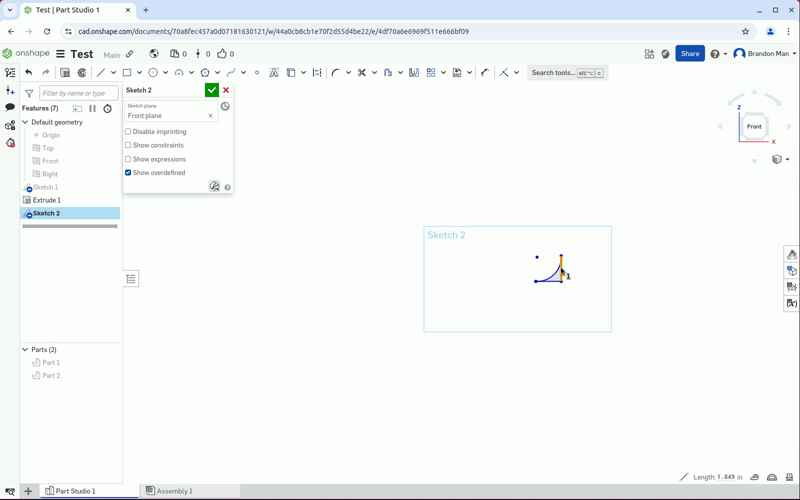
scroll(-6)
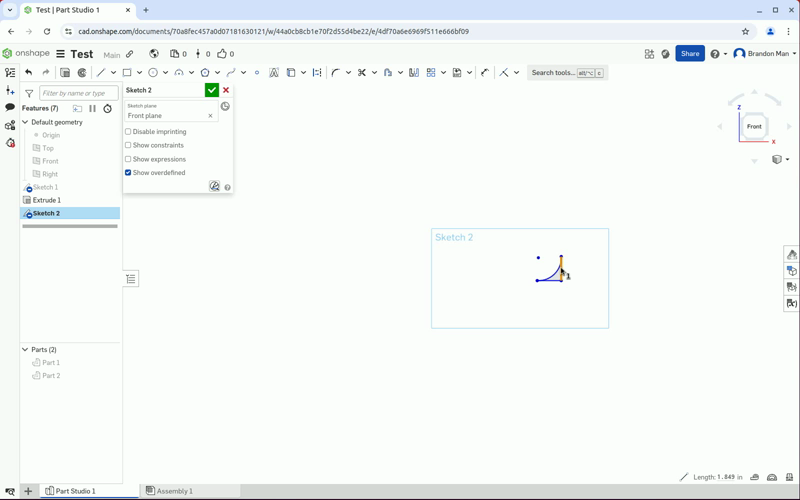
scroll(-6)
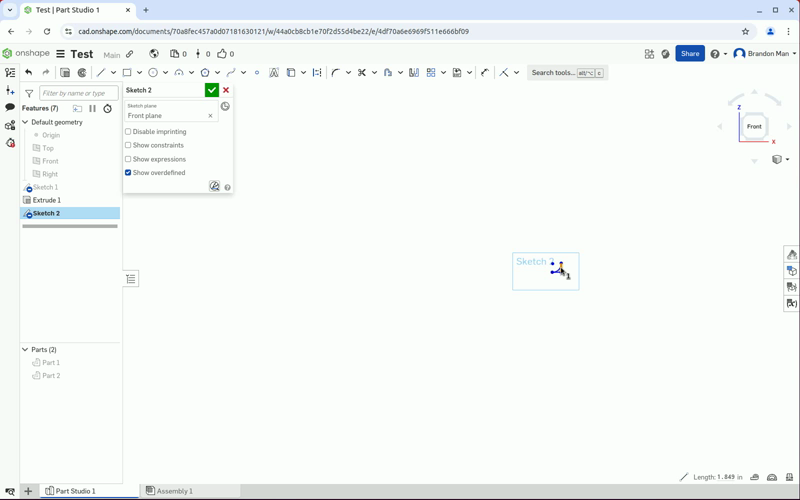
mouse_move(73, 352)
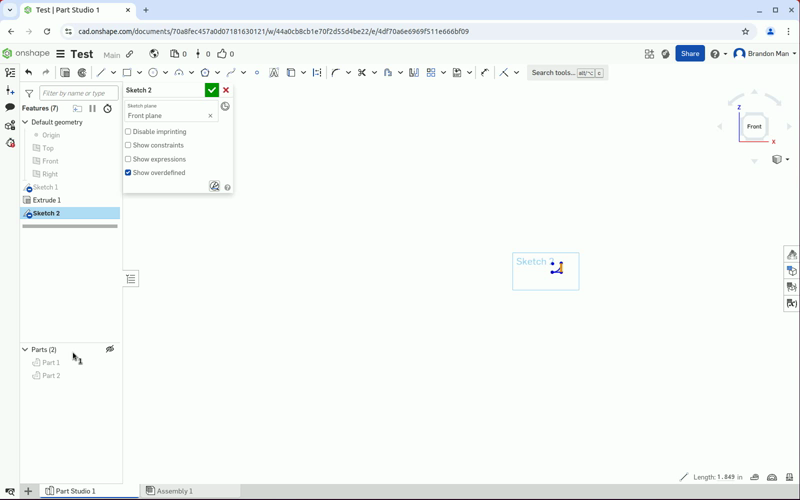
key(shift+y)
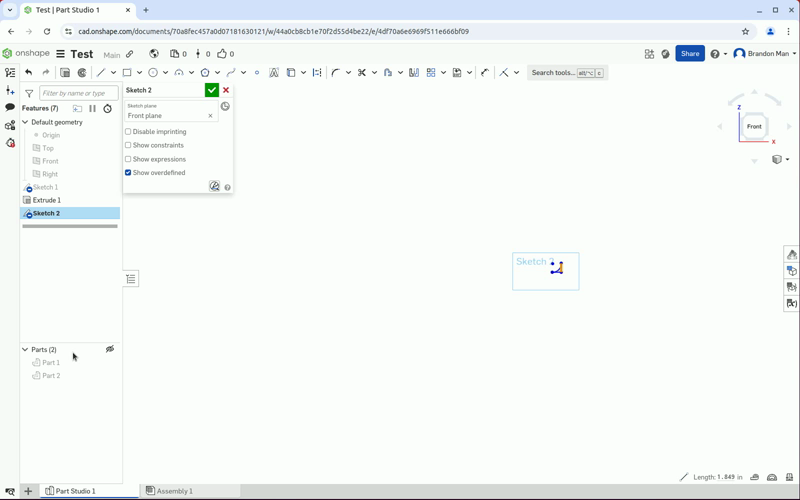
key(shift+e)
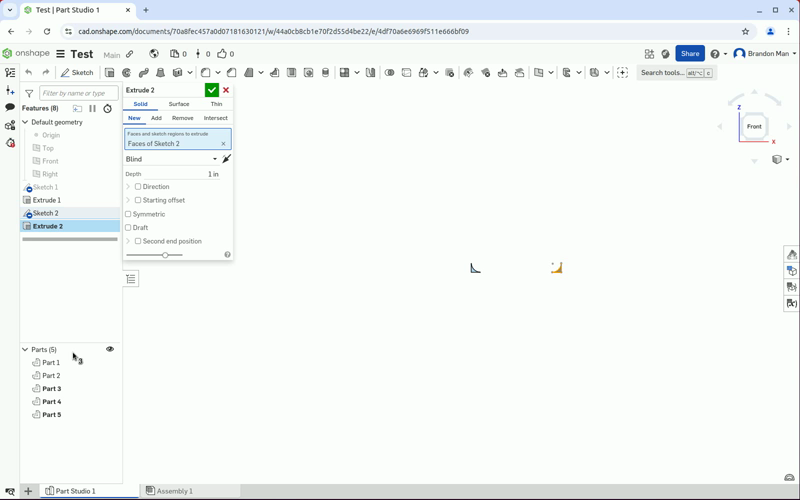
mouse_move(143, 106)
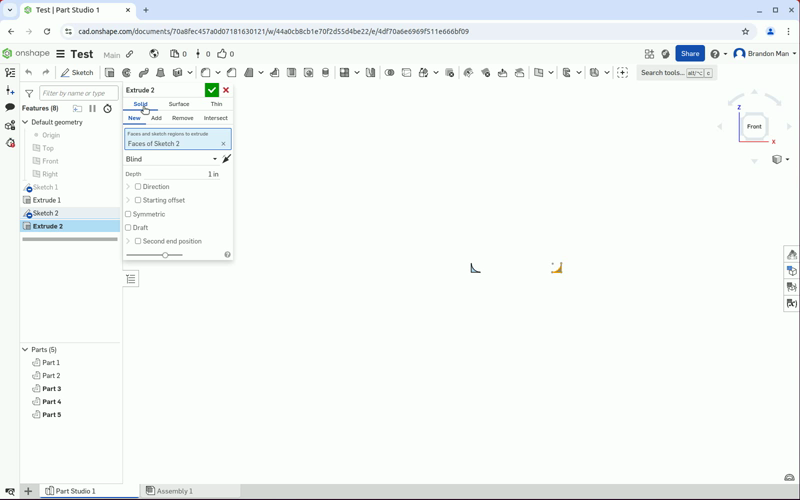
click(143, 106)
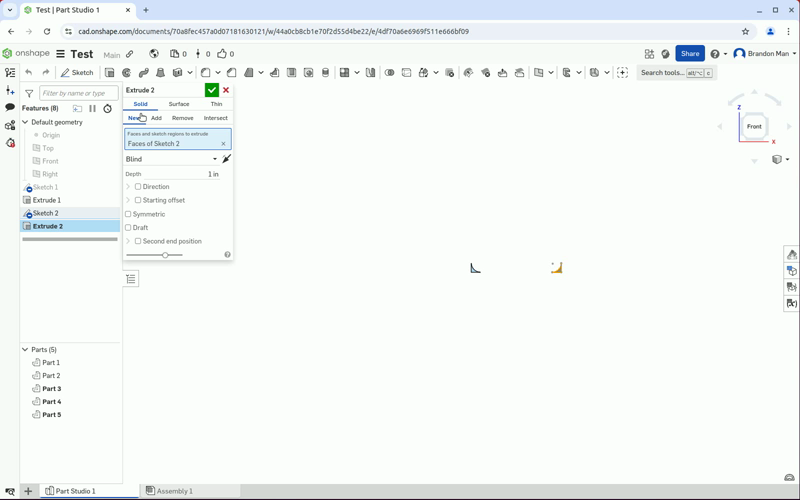
mouse_move(137, 120)
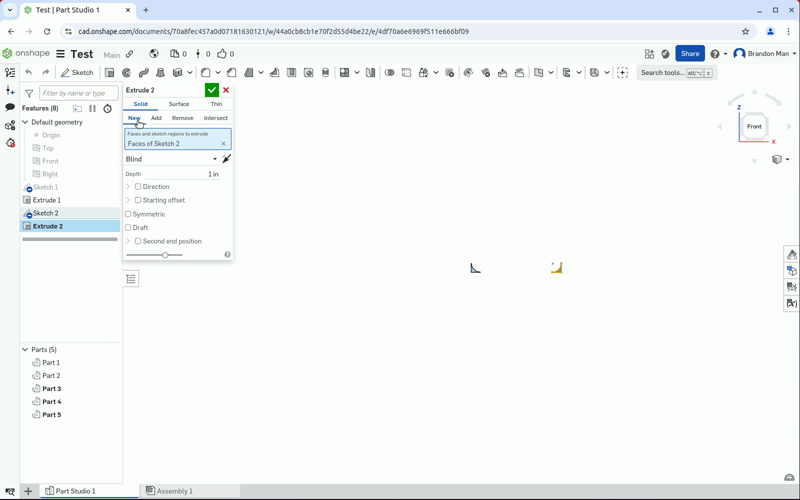
click(137, 120)
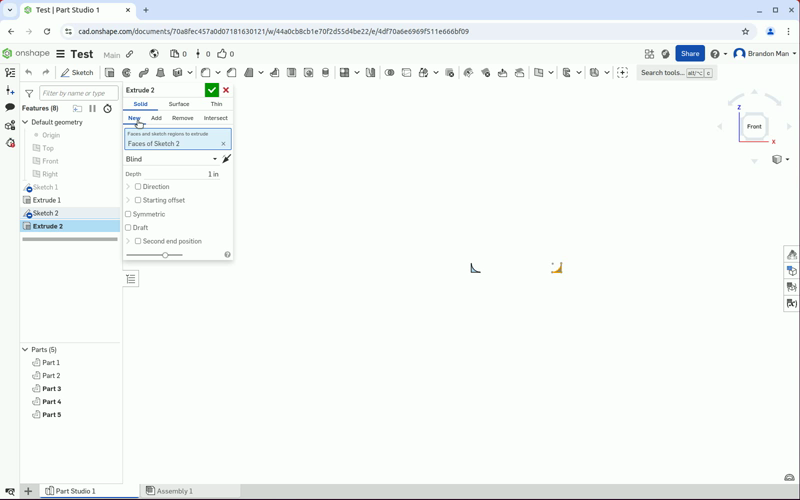
key(tab, 4)
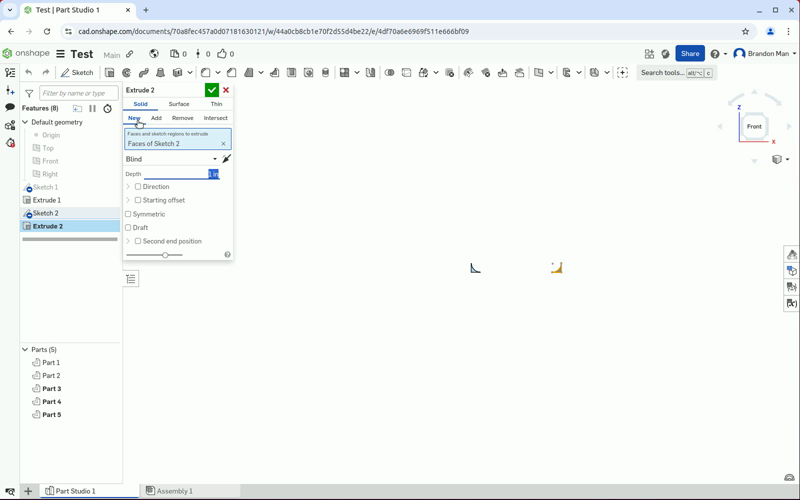
text(9.628)
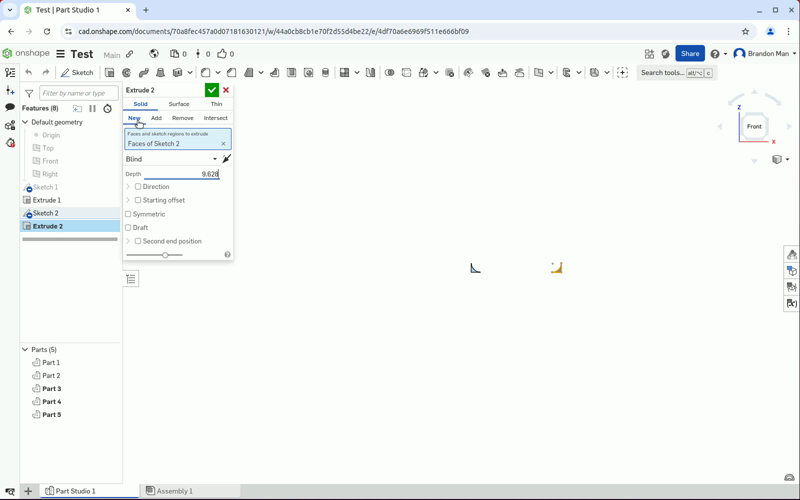
key(tab, 3)
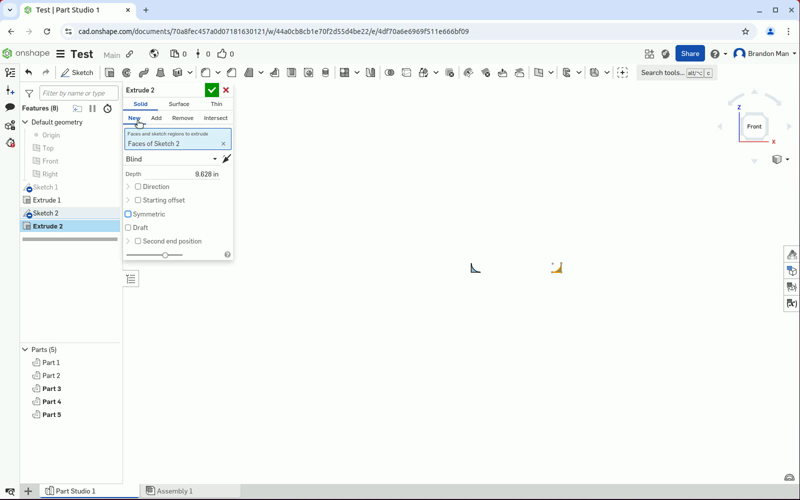
key(space)
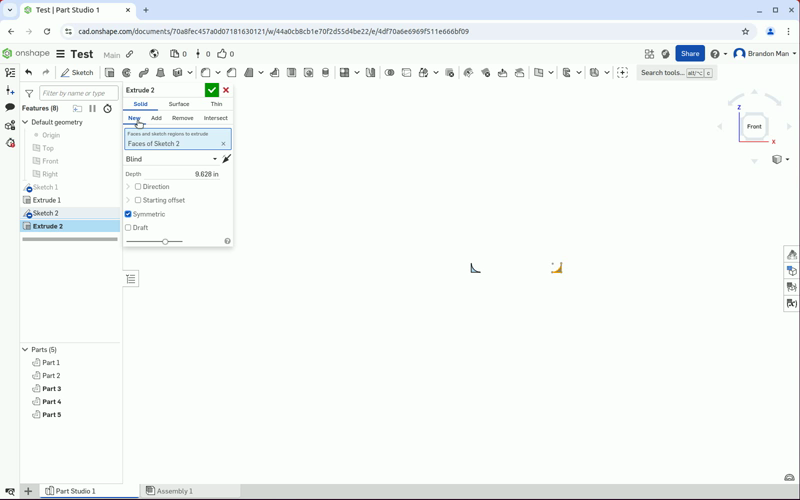
key(enter)
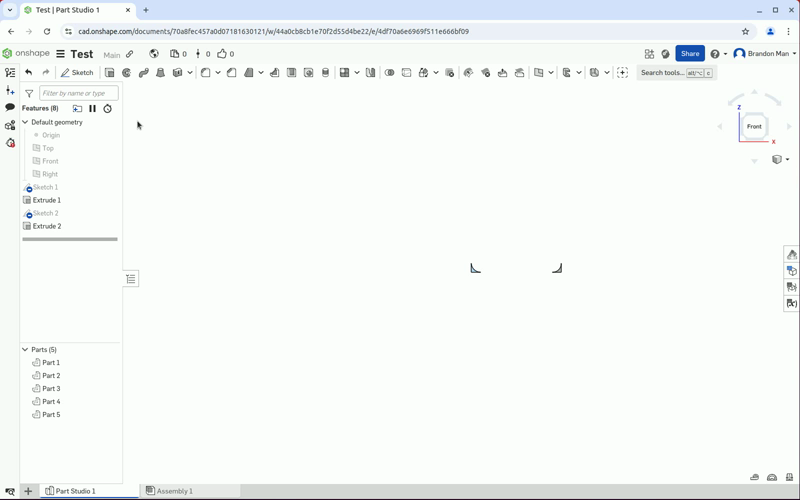
key(shift+h)
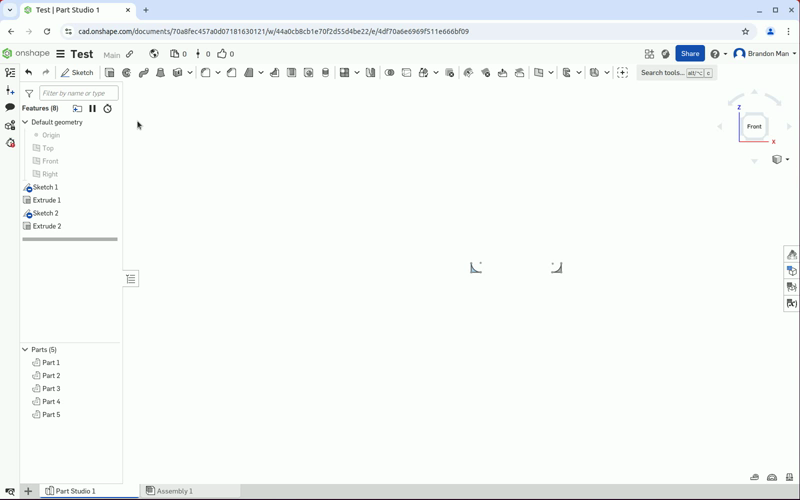
key(shift+h)
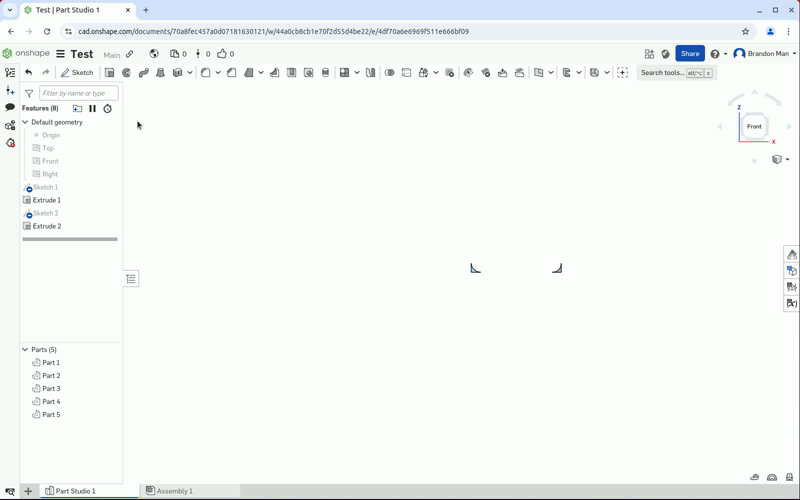
mouse_move(73, 189)
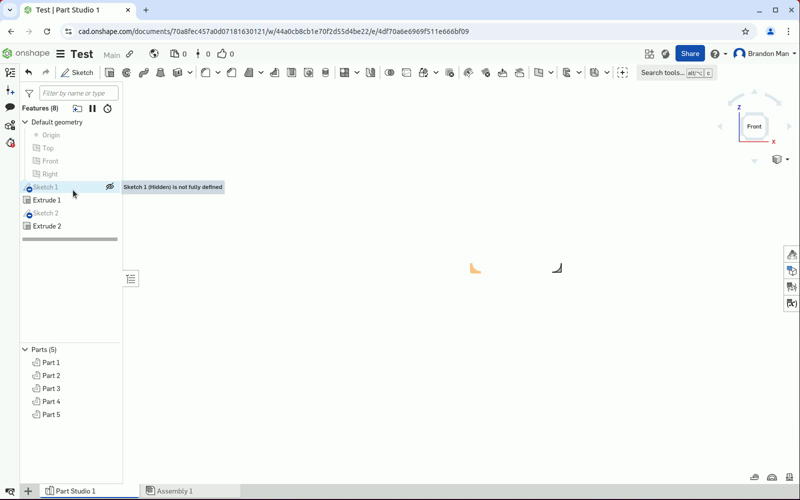
click(73, 189)
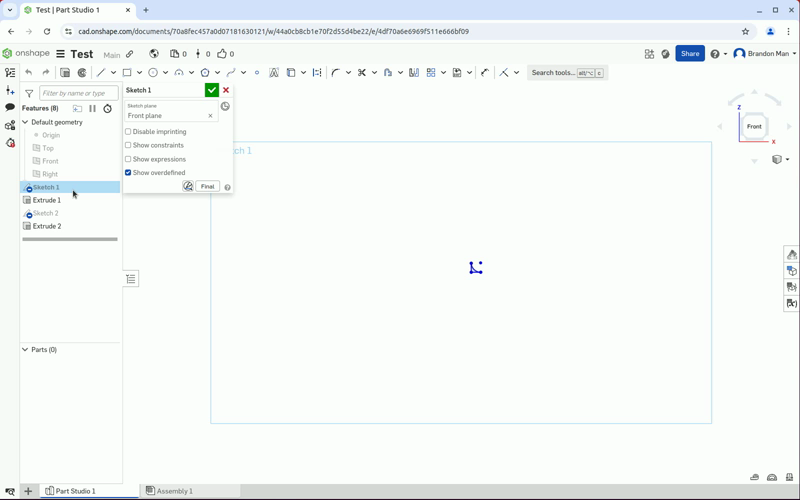
mouse_move(229, 92)
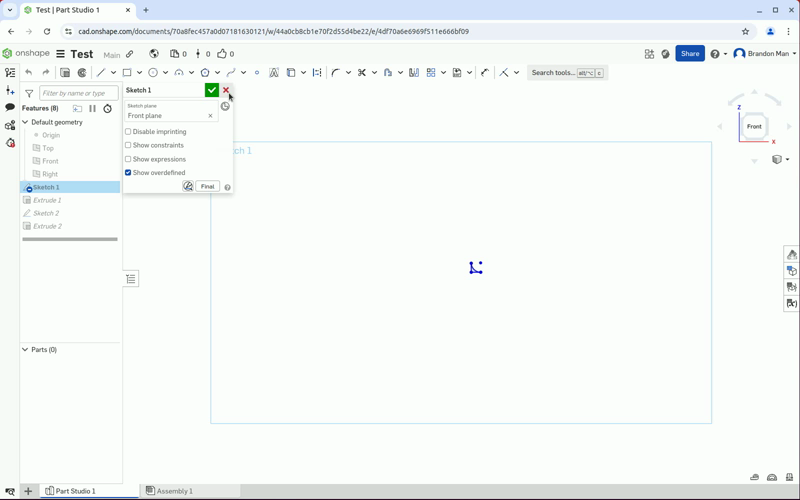
click(229, 92)
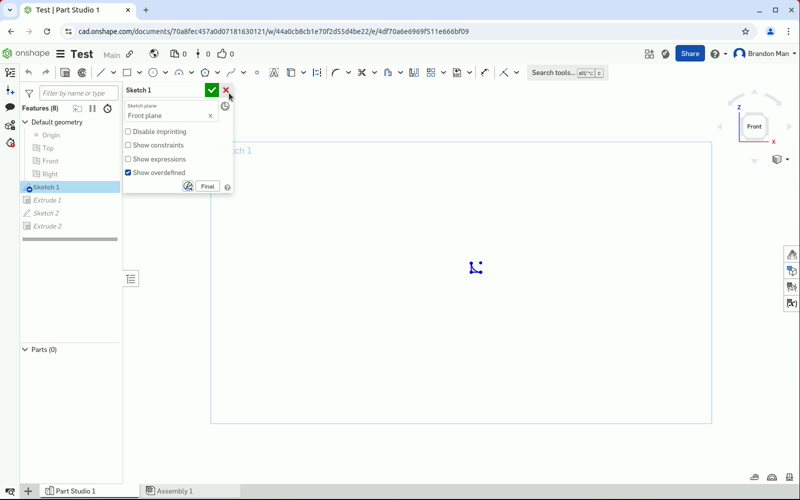
key(shift+s)
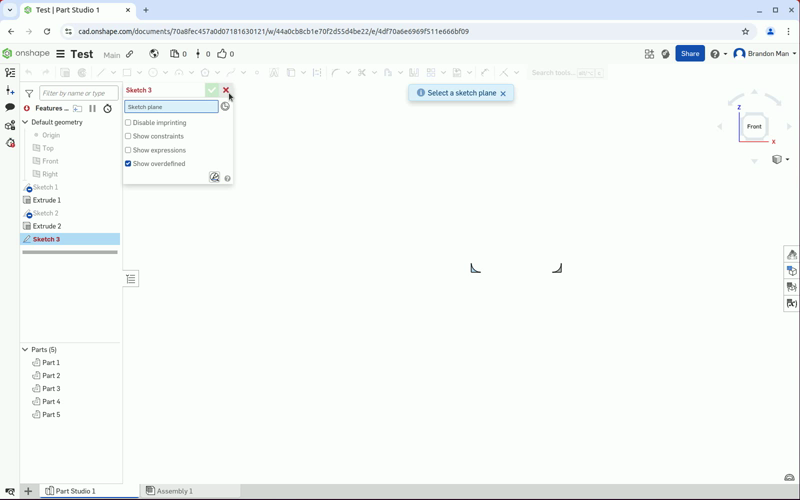
mouse_move(73, 163)
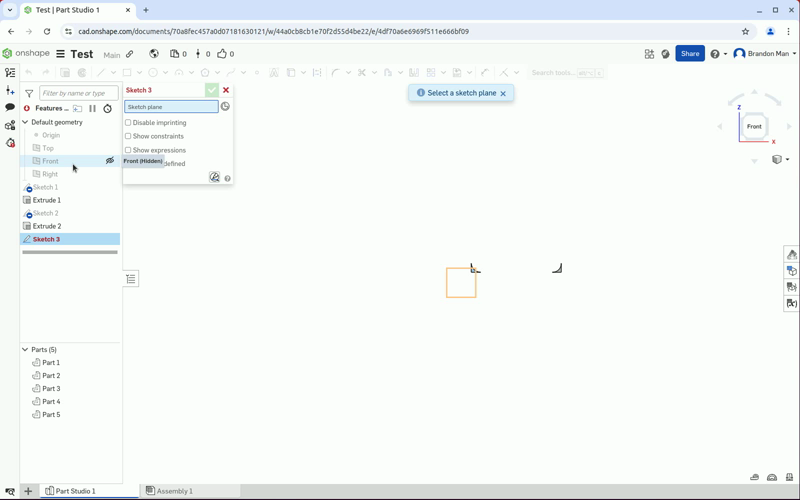
click(73, 163)
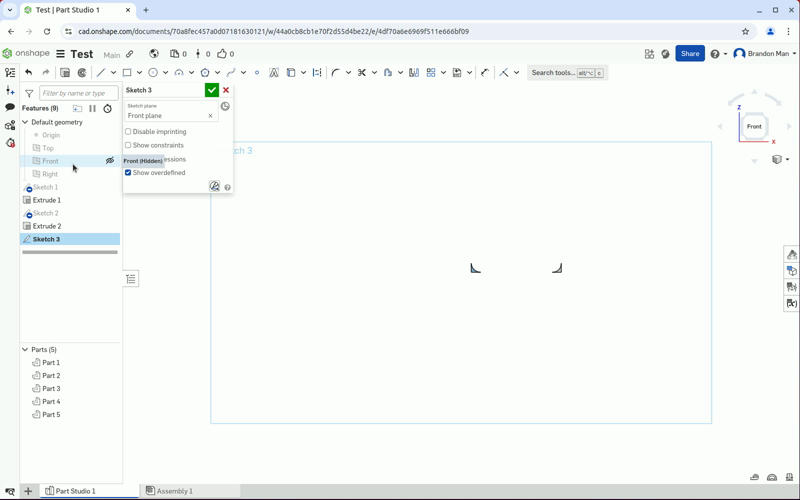
mouse_move(73, 352)
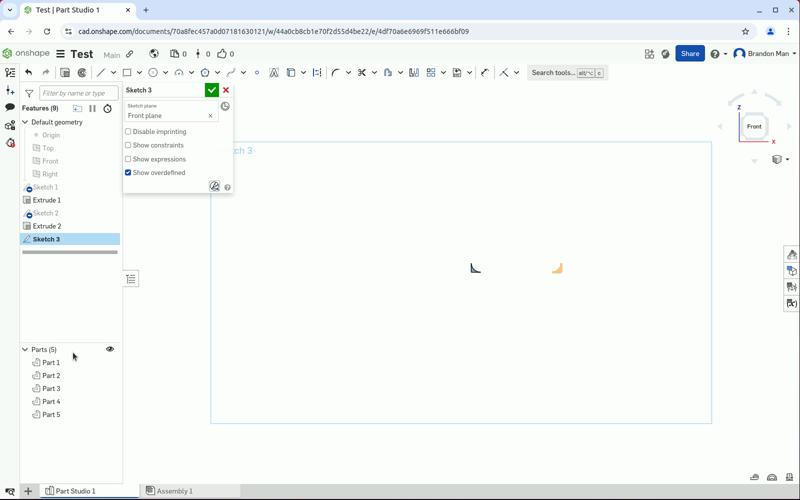
key(y)
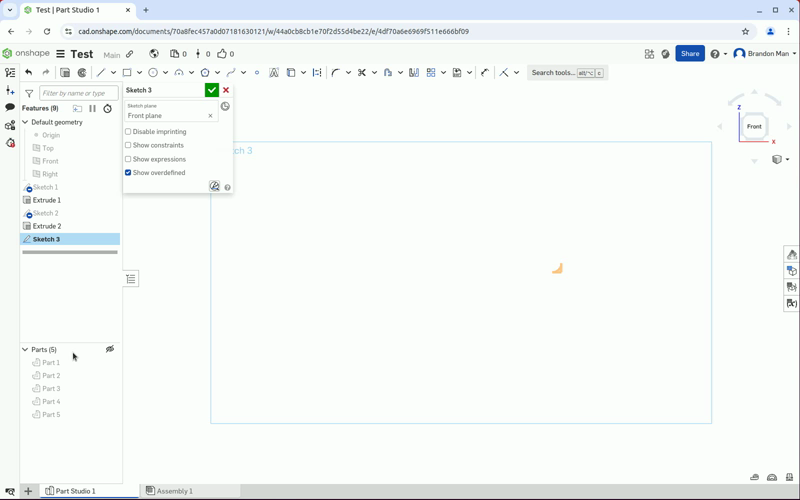
key(l)
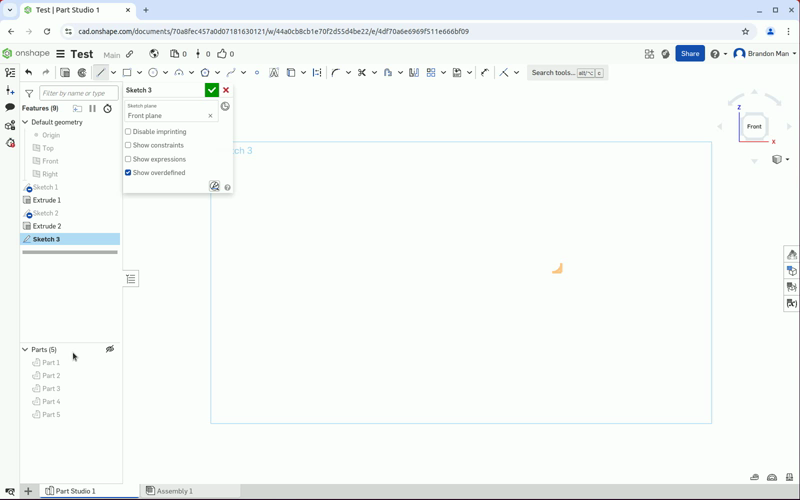
key_down(shift)
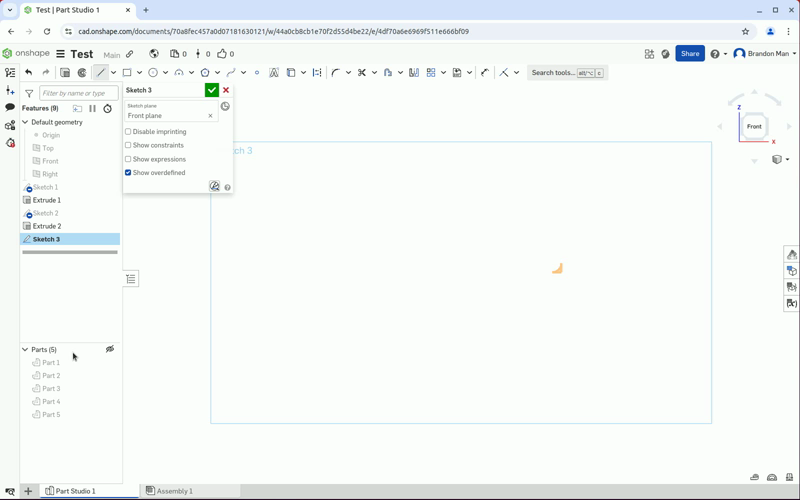
mouse_move(460, 282)
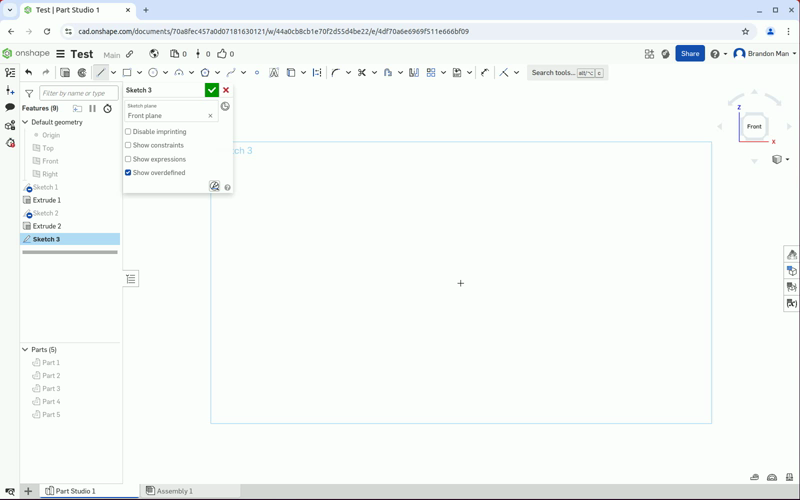
click(460, 282)
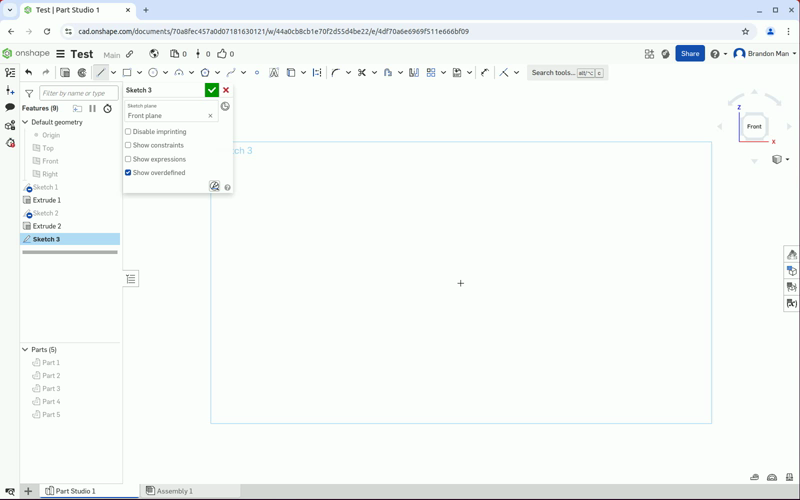
key_up(shift)
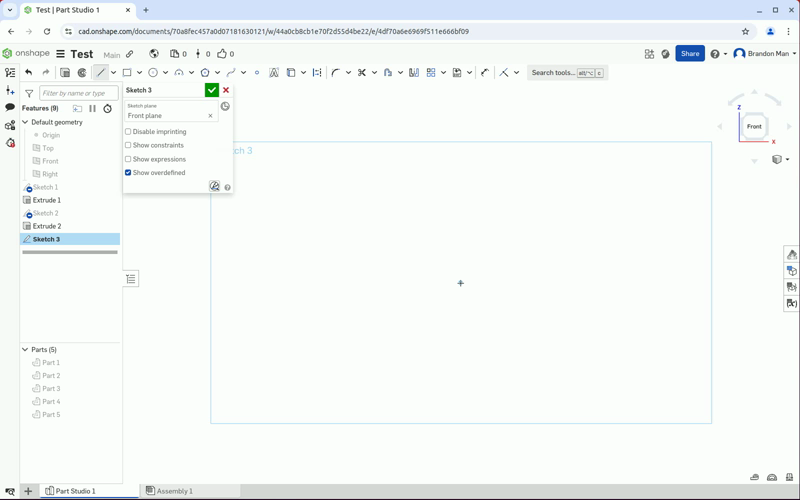
key_down(shift)
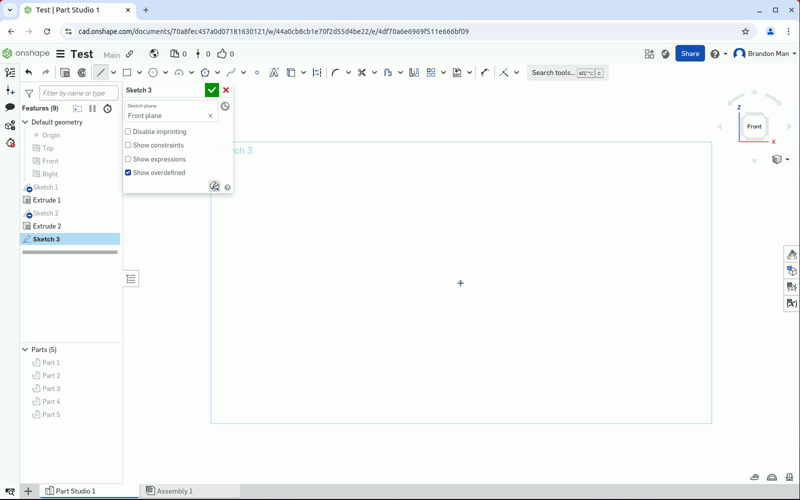
mouse_move(573, 282)
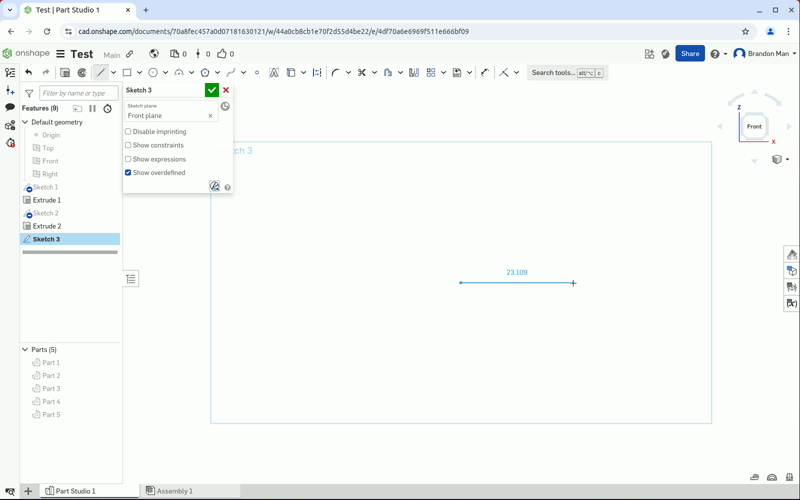
click(573, 282)
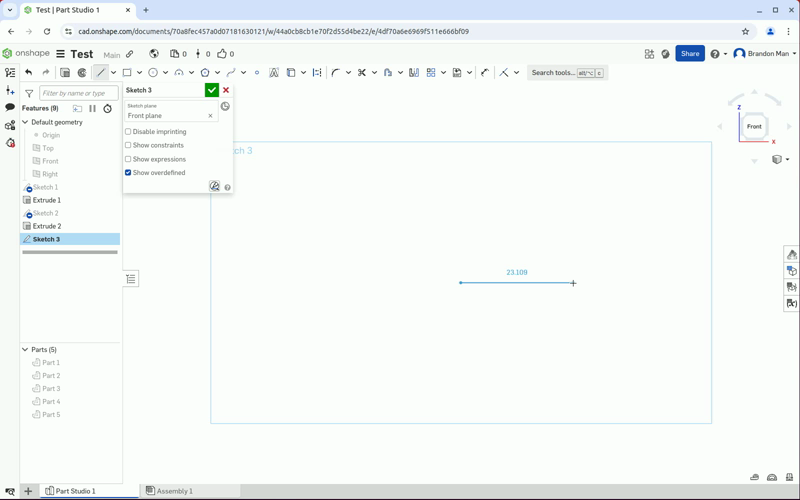
key_up(shift)
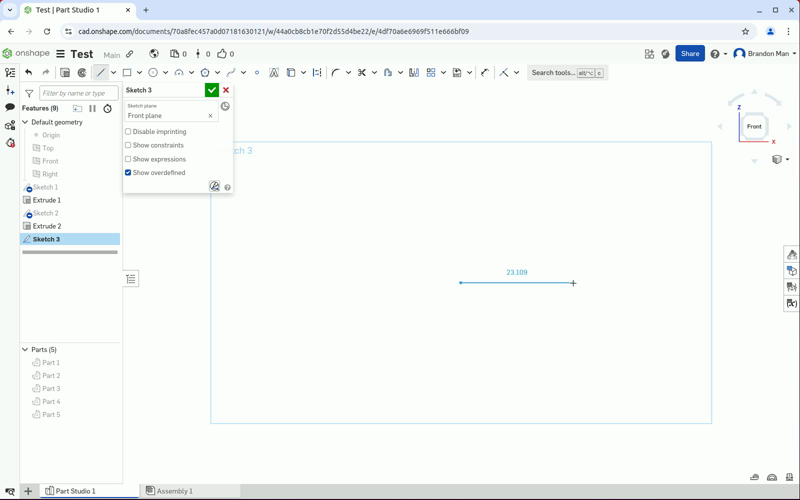
key_down(shift)
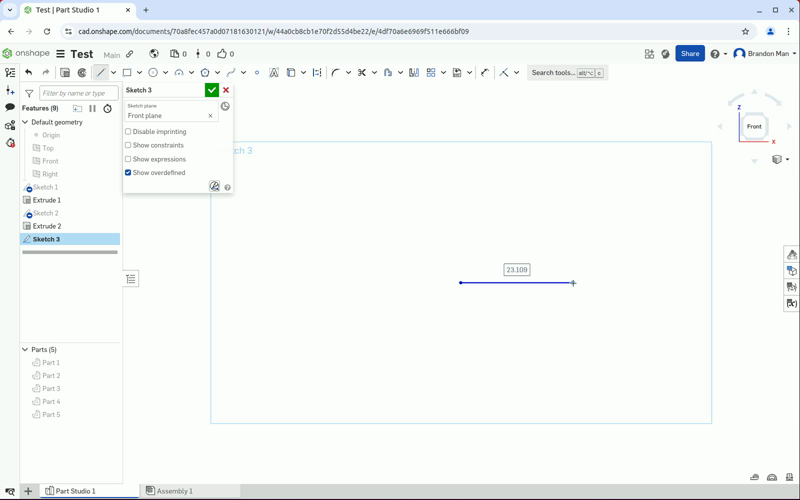
mouse_move(573, 196)
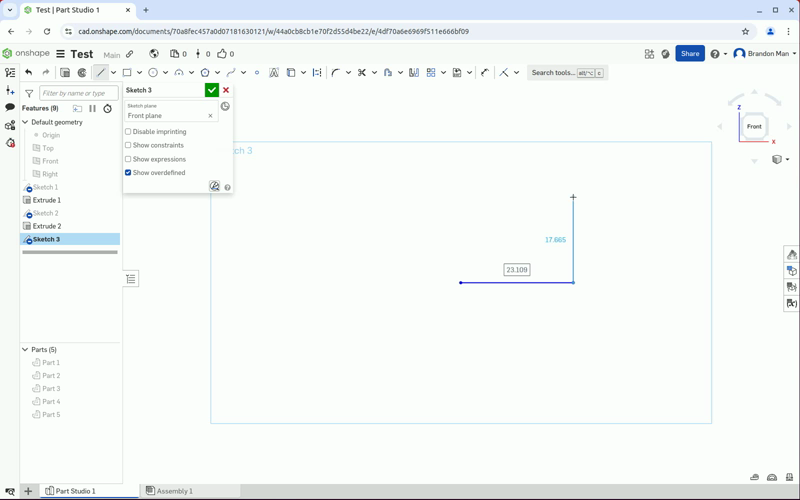
click(573, 196)
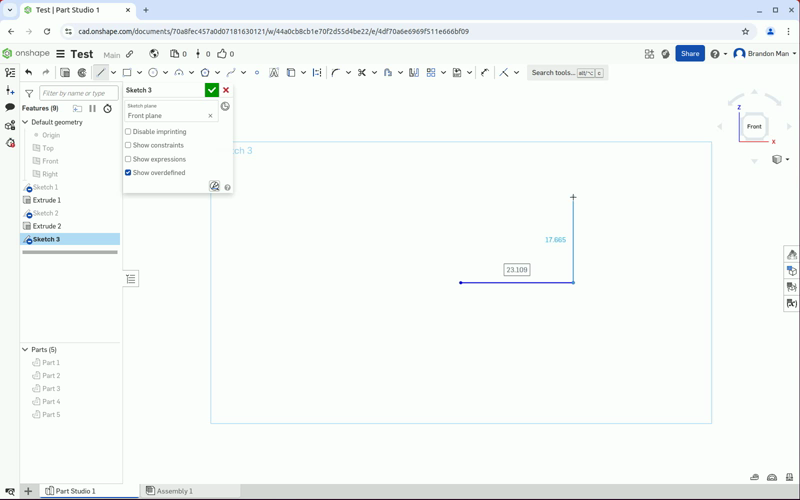
key_up(shift)
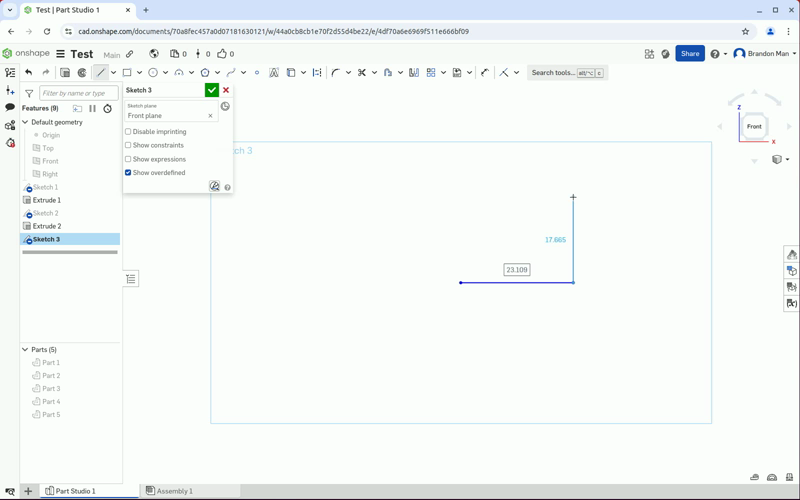
key_down(shift)
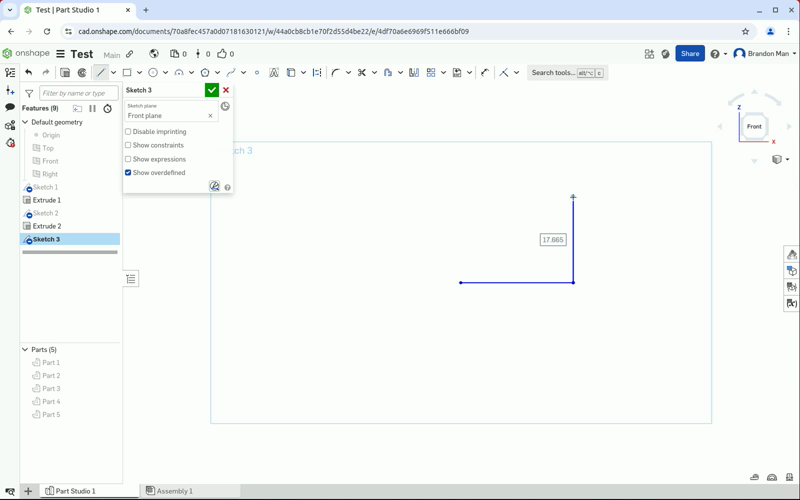
mouse_move(589, 196)
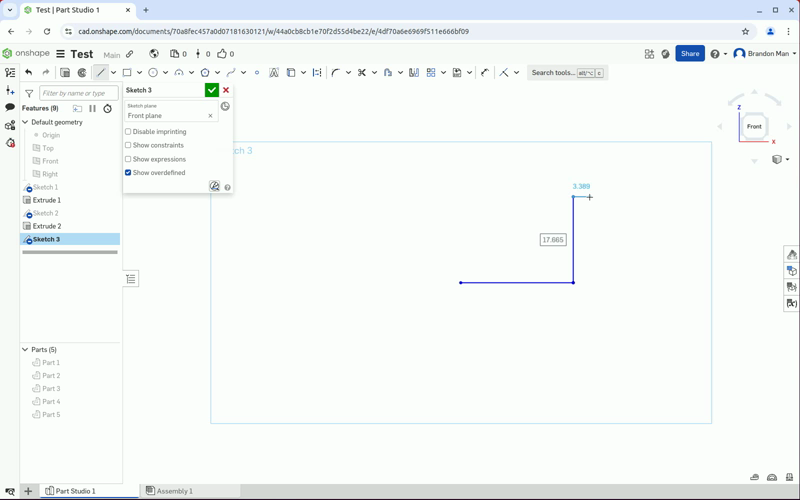
mouse_move(560, 196)
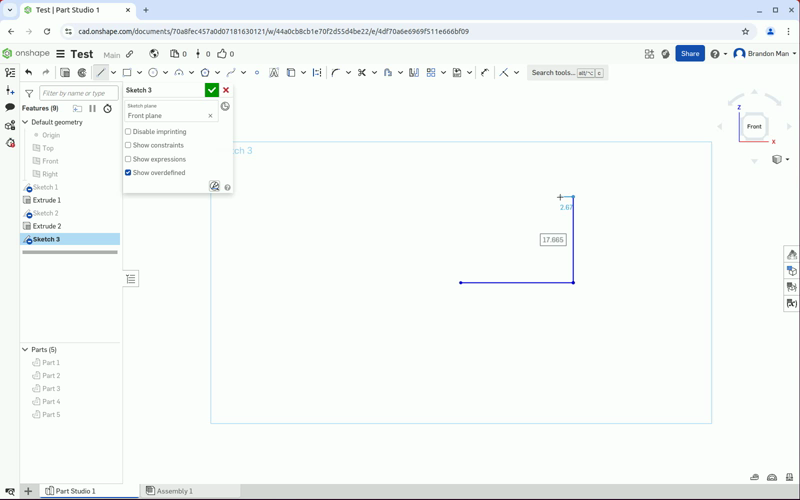
click(560, 196)
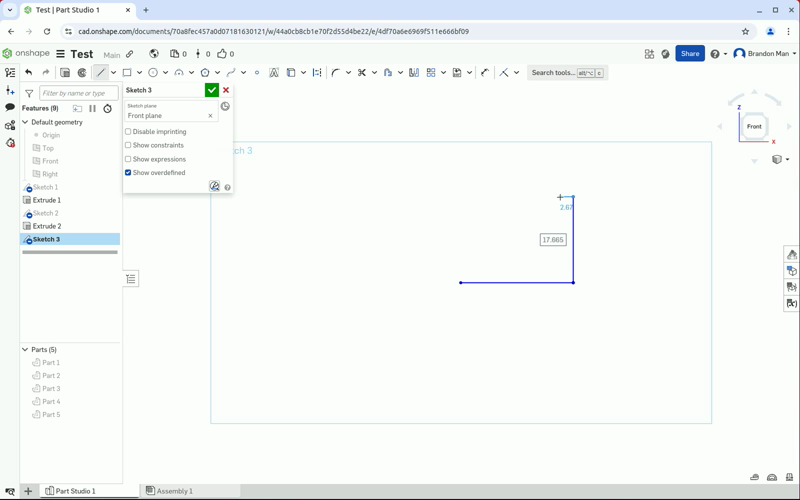
key_up(shift)
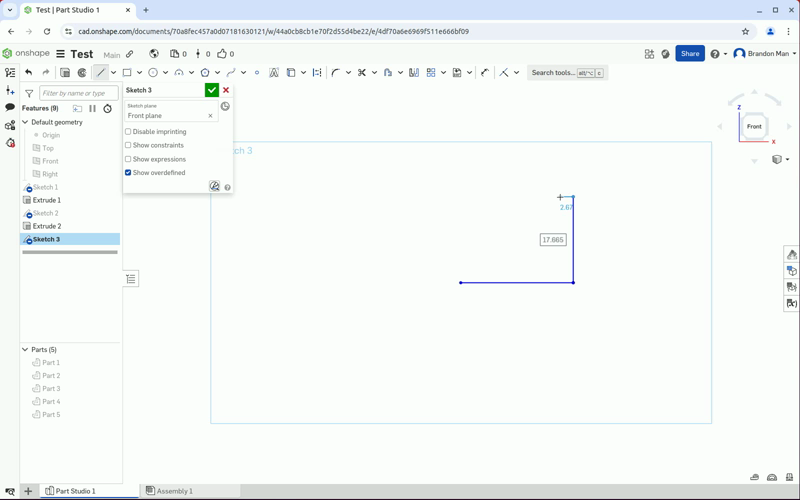
key_down(shift)
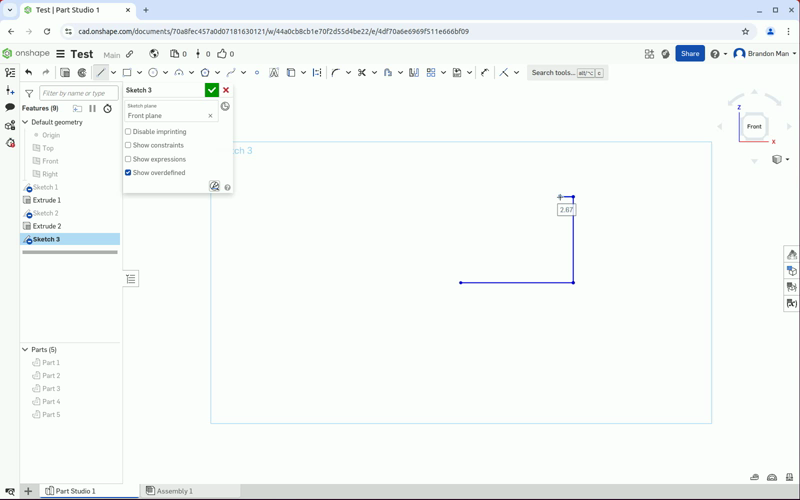
mouse_move(560, 264)
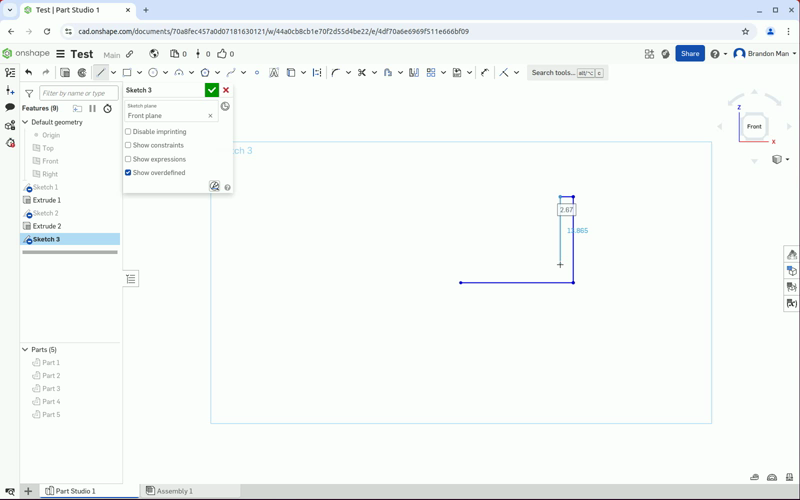
click(560, 264)
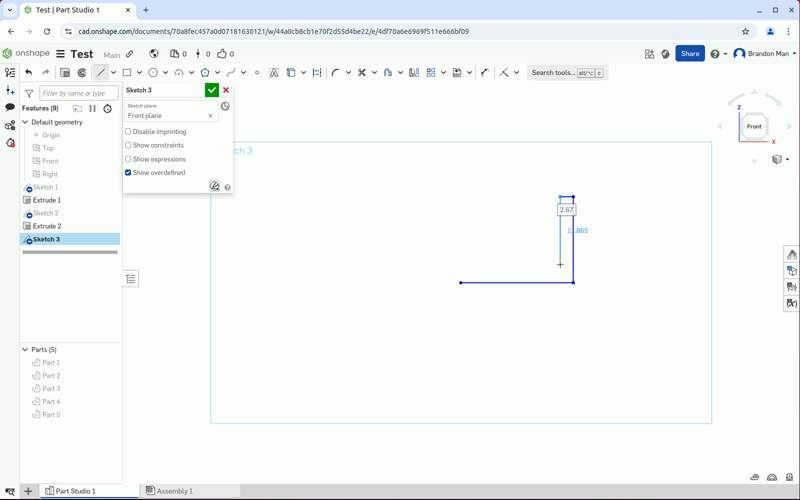
key_up(shift)
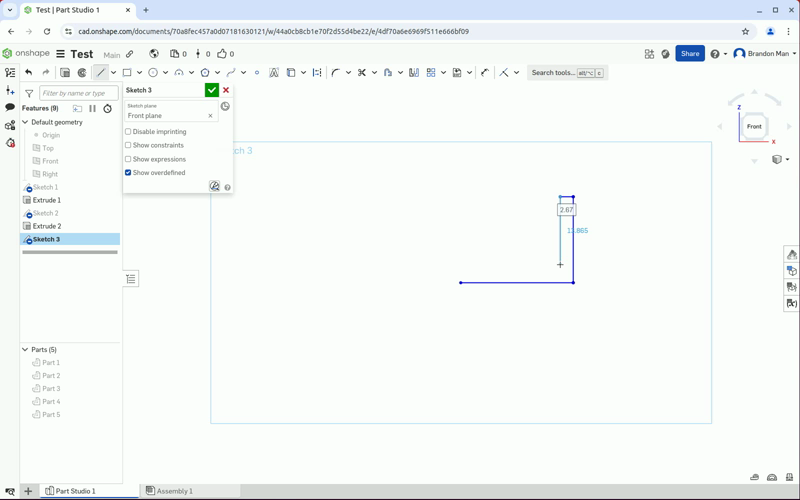
key_down(shift)
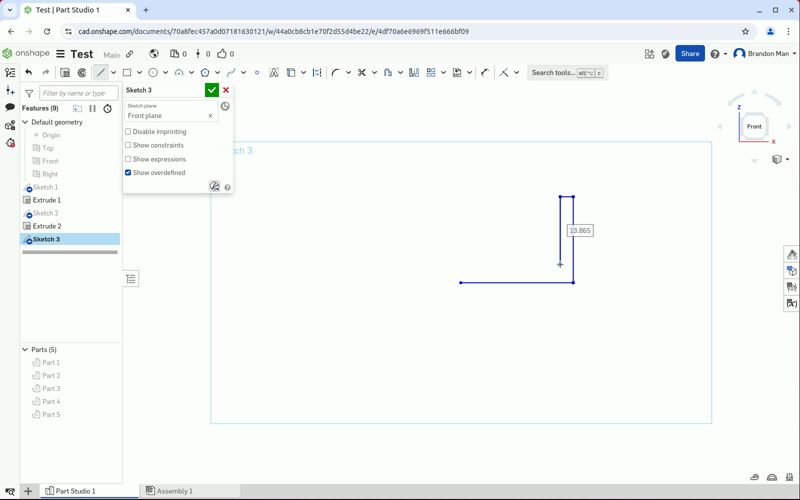
mouse_move(589, 264)
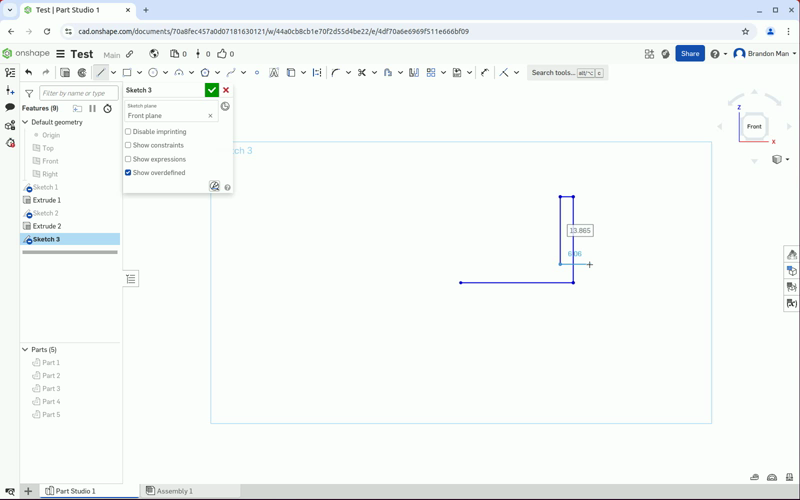
mouse_move(560, 272)
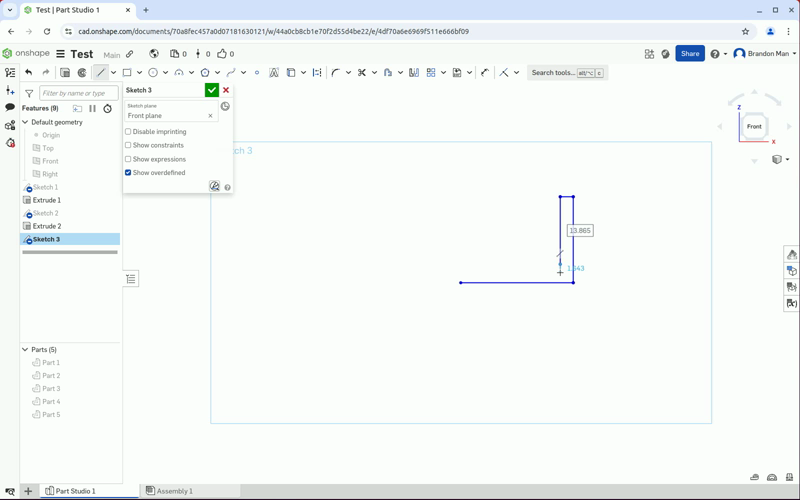
click(560, 272)
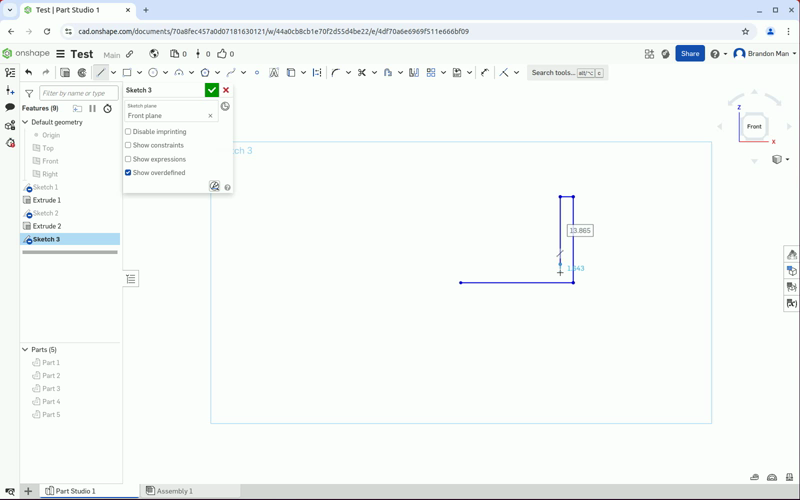
key_up(shift)
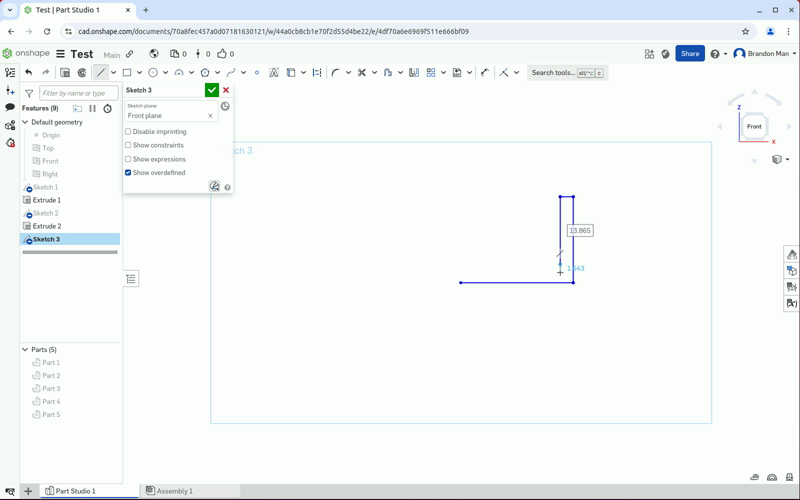
key_down(shift)
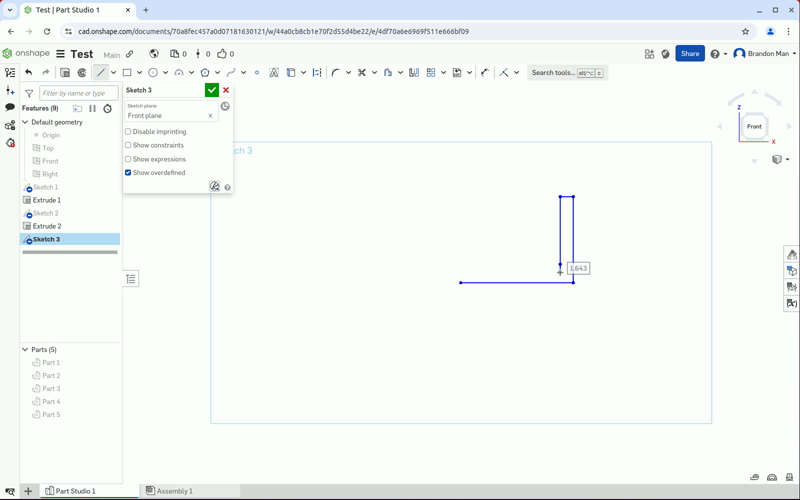
mouse_move(589, 272)
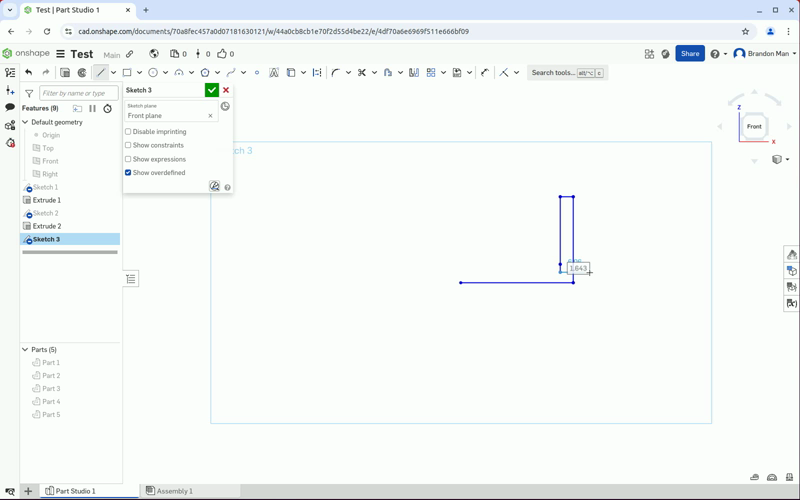
mouse_move(552, 272)
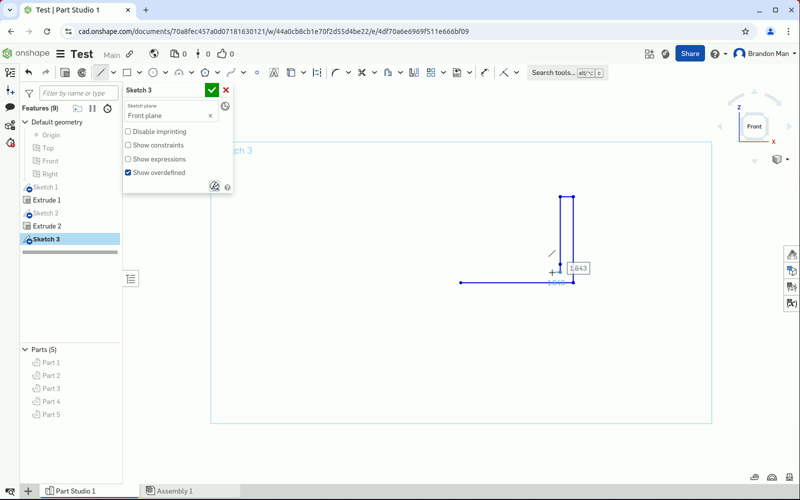
click(552, 272)
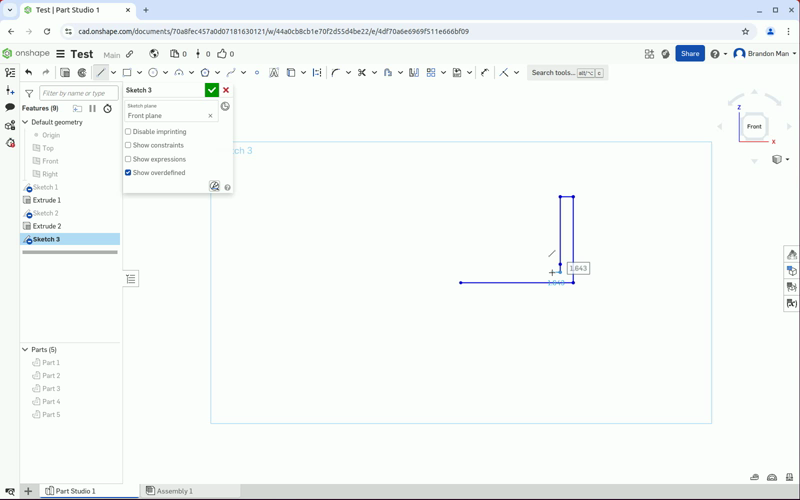
key_up(shift)
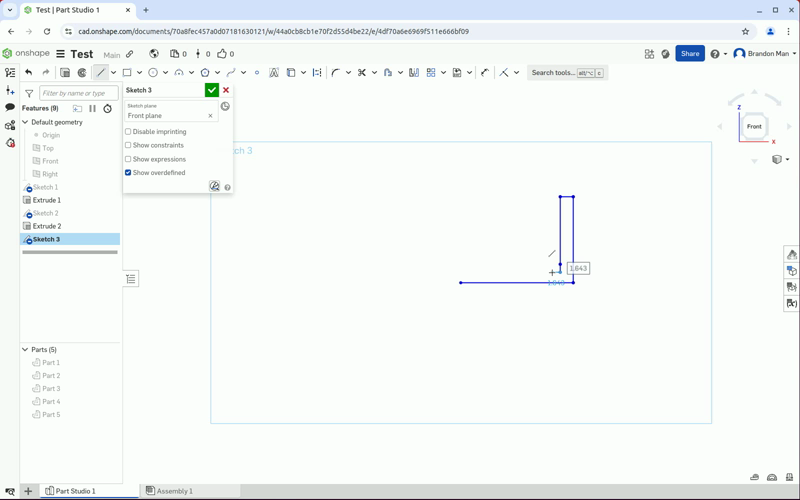
key_down(shift)
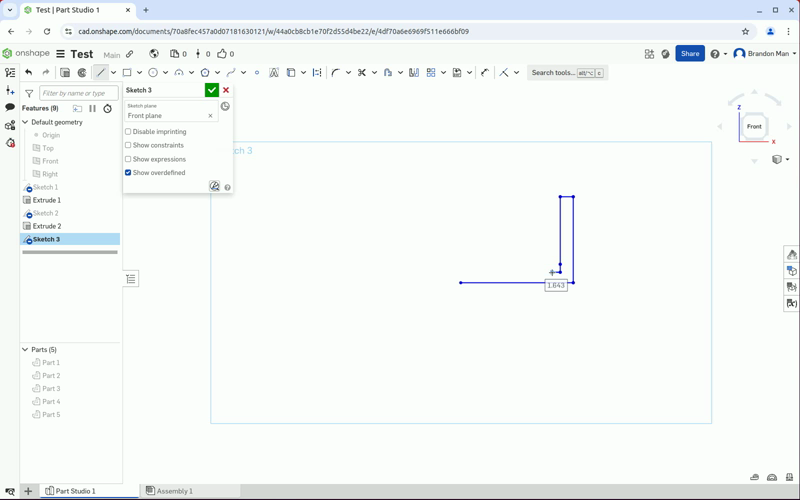
mouse_move(479, 272)
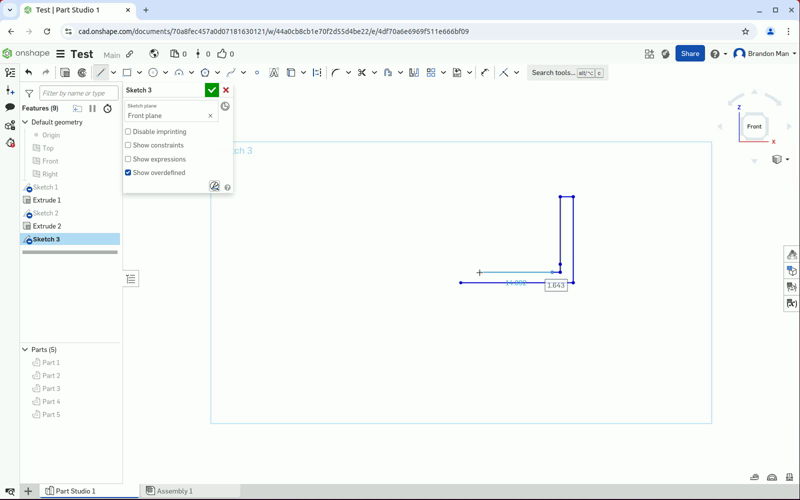
click(479, 272)
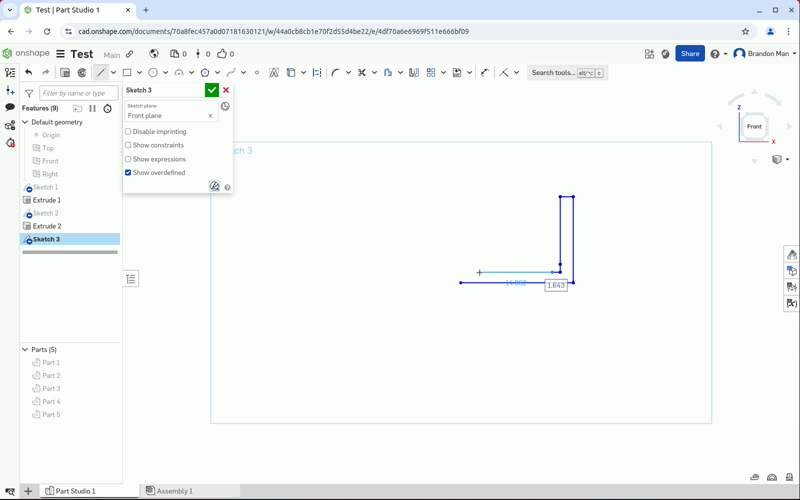
key_up(shift)
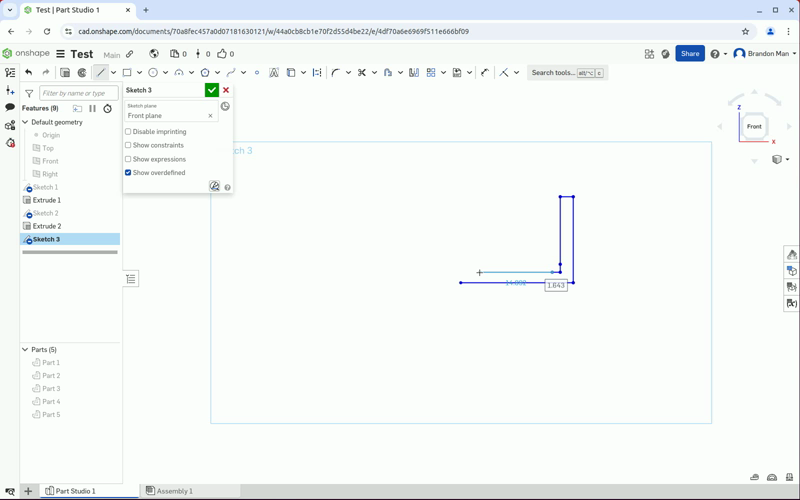
key_down(shift)
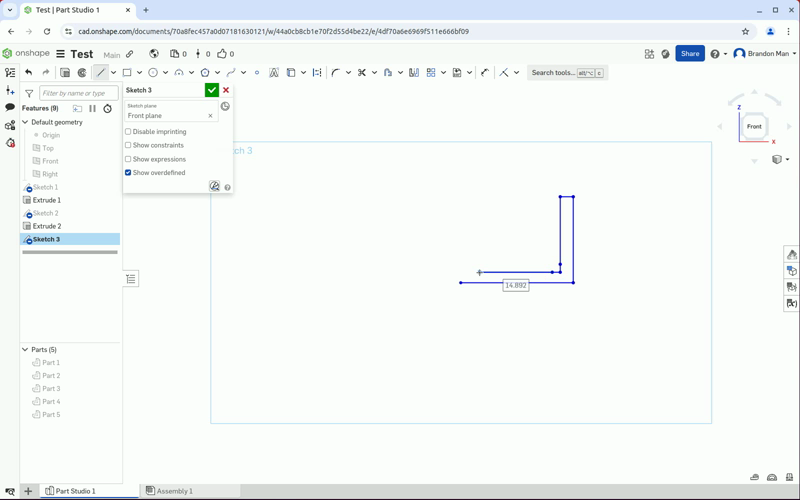
mouse_move(509, 272)
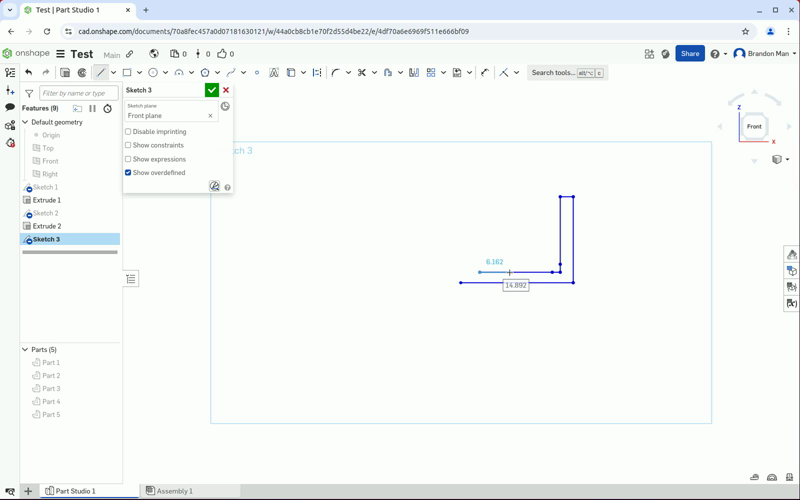
mouse_move(471, 272)
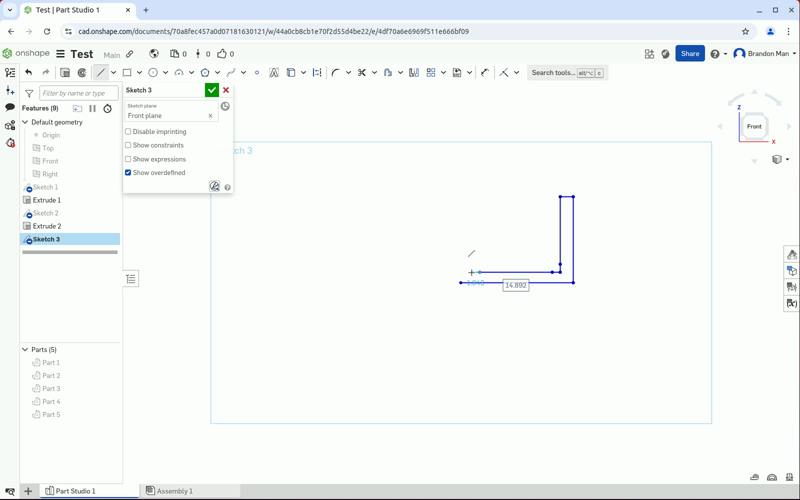
click(471, 272)
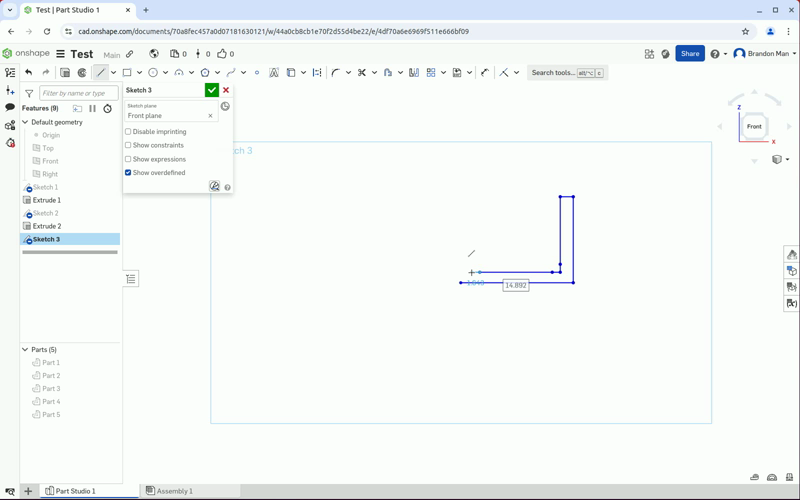
key_up(shift)
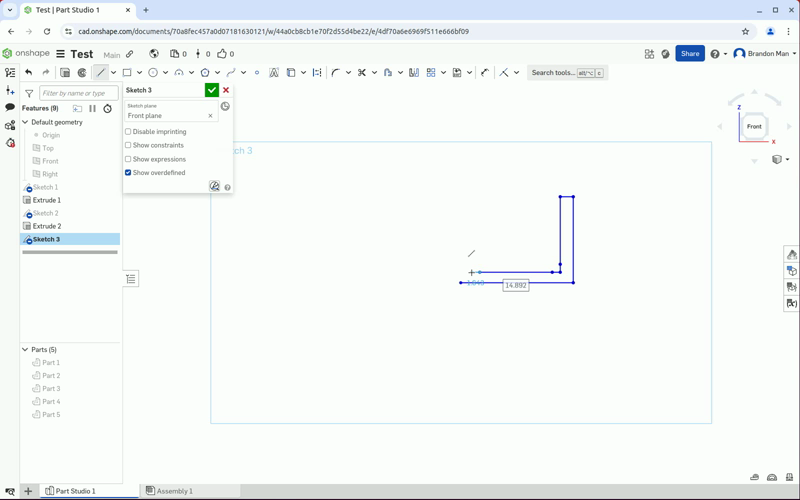
key_down(shift)
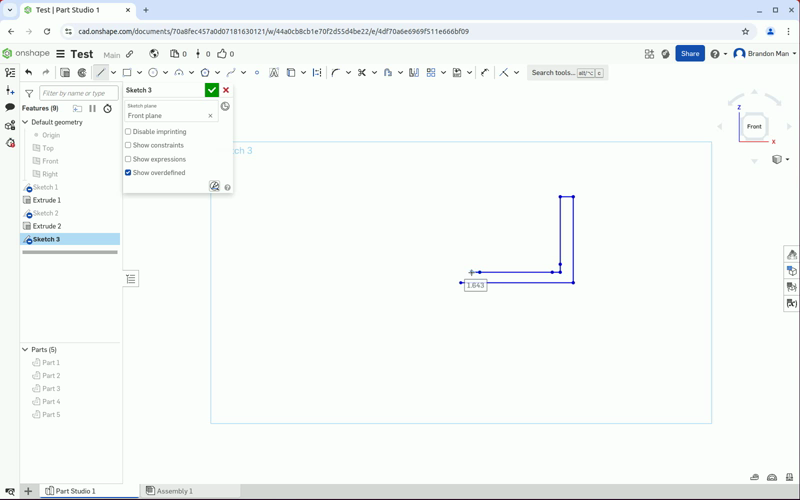
mouse_move(501, 272)
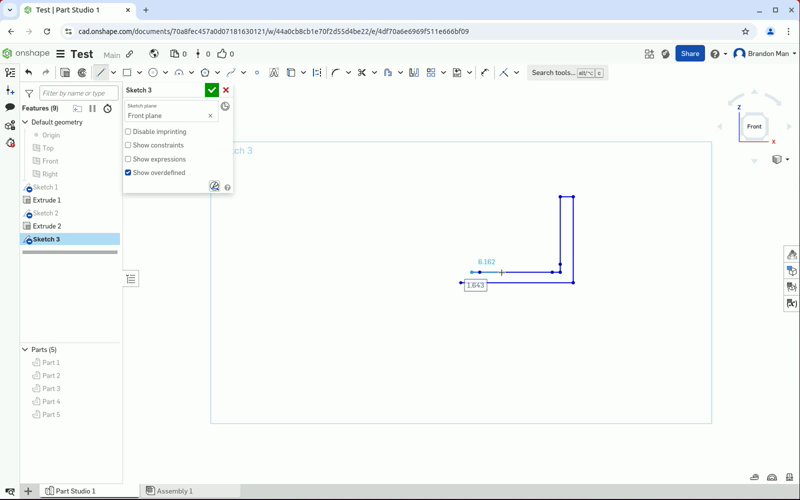
mouse_move(471, 264)
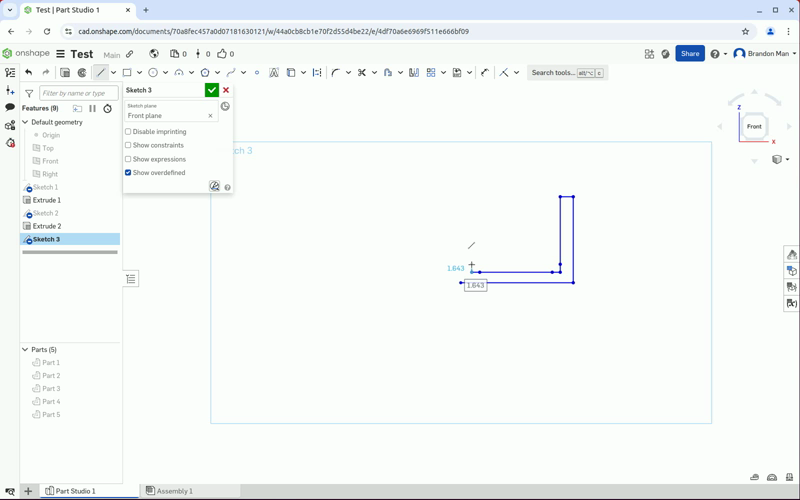
click(471, 264)
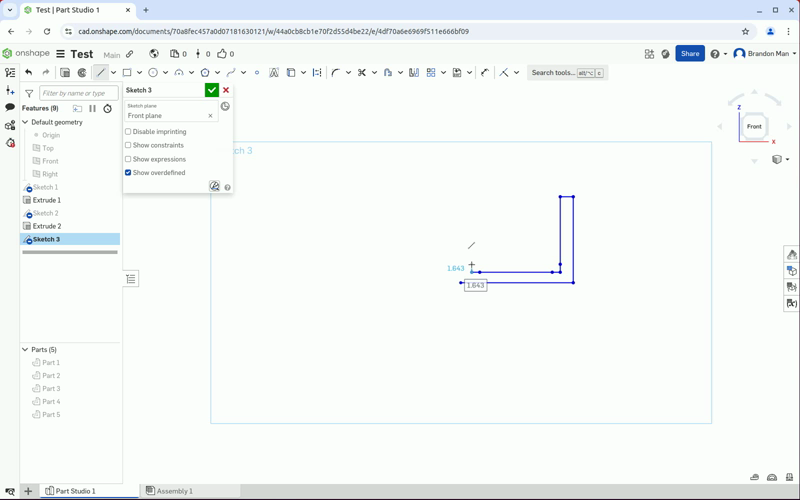
key_up(shift)
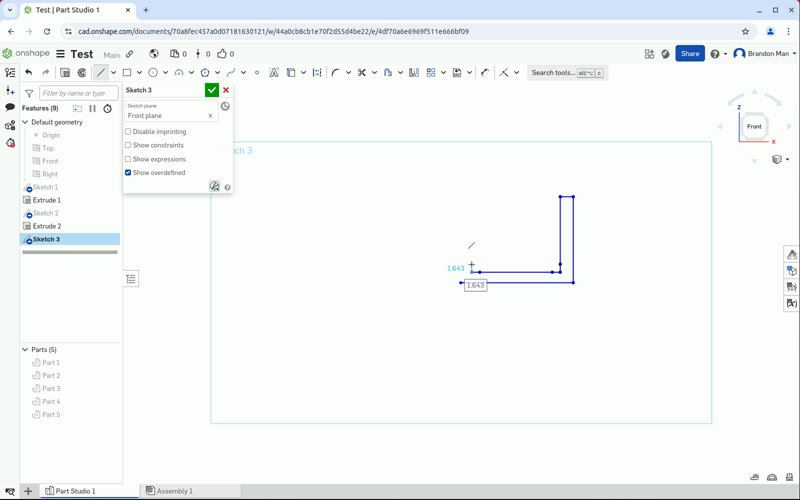
key_down(shift)
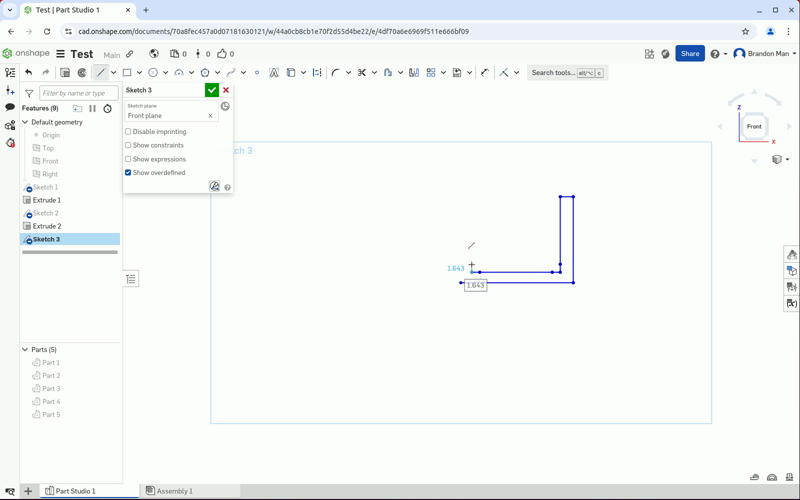
mouse_move(471, 196)
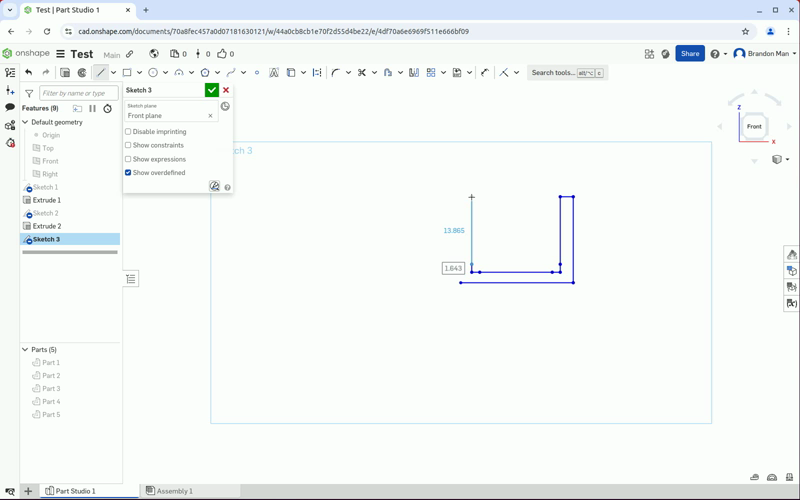
click(471, 196)
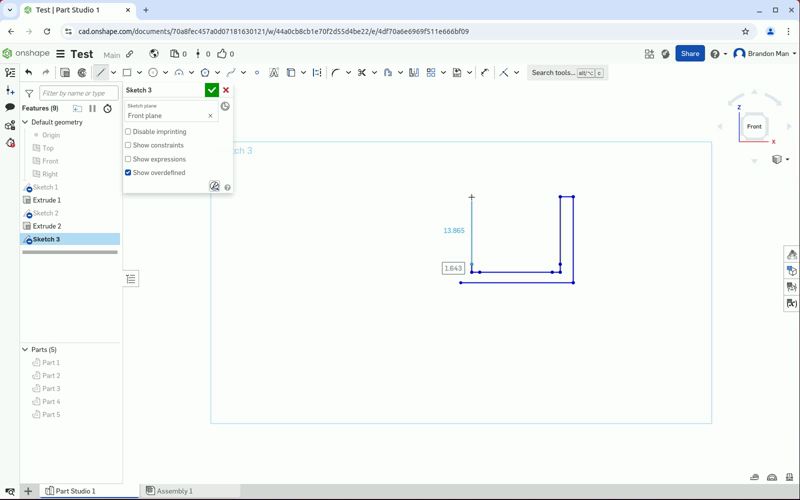
key_up(shift)
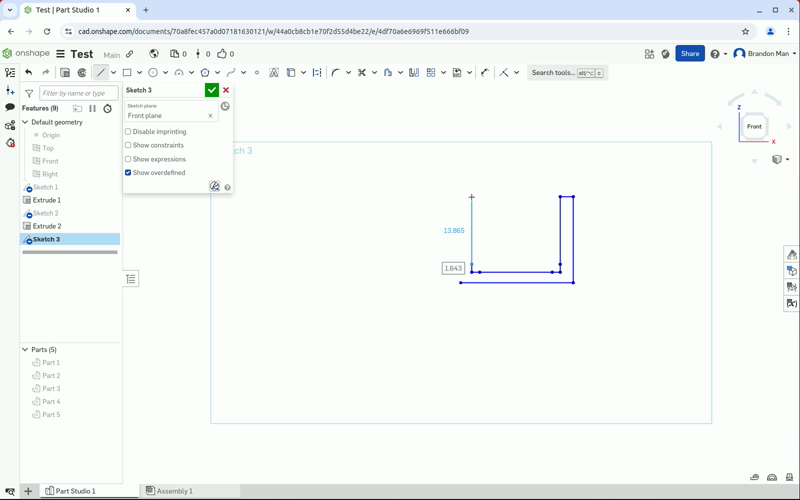
key_down(shift)
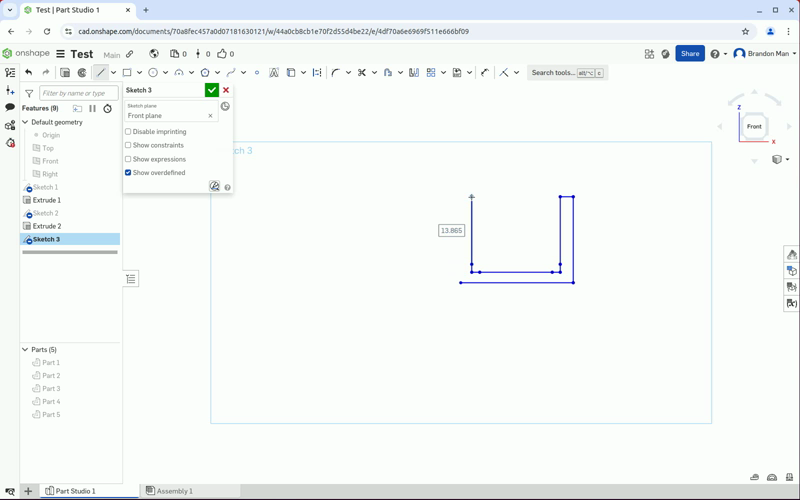
mouse_move(501, 196)
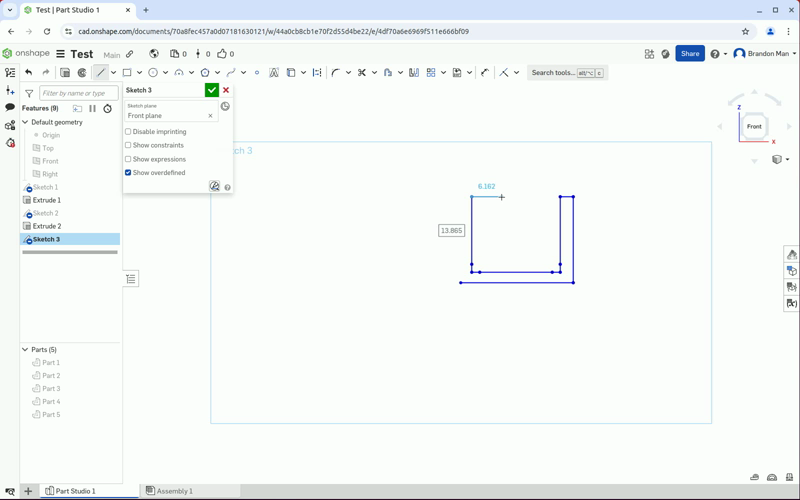
mouse_move(460, 196)
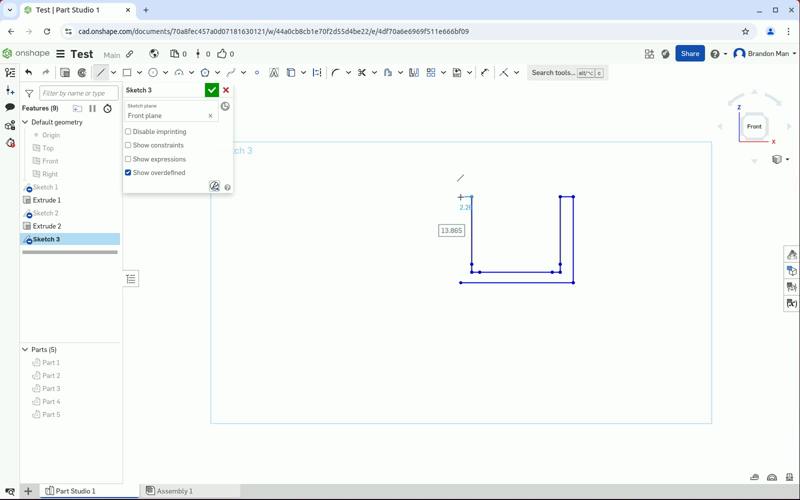
click(460, 196)
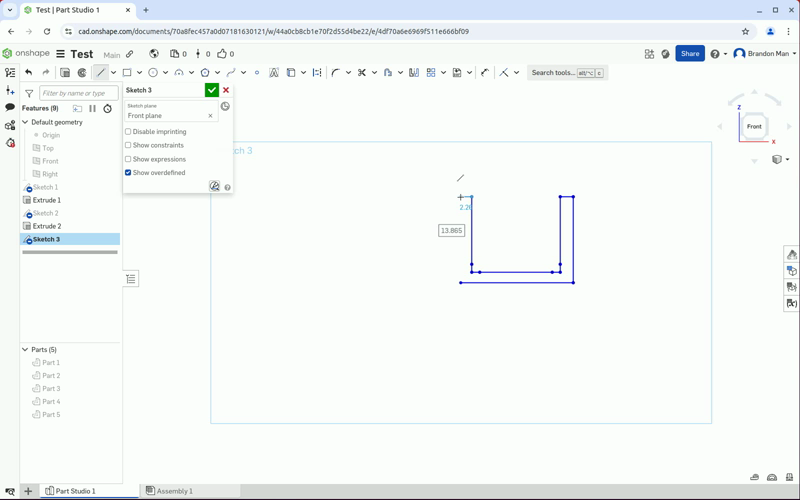
key_up(shift)
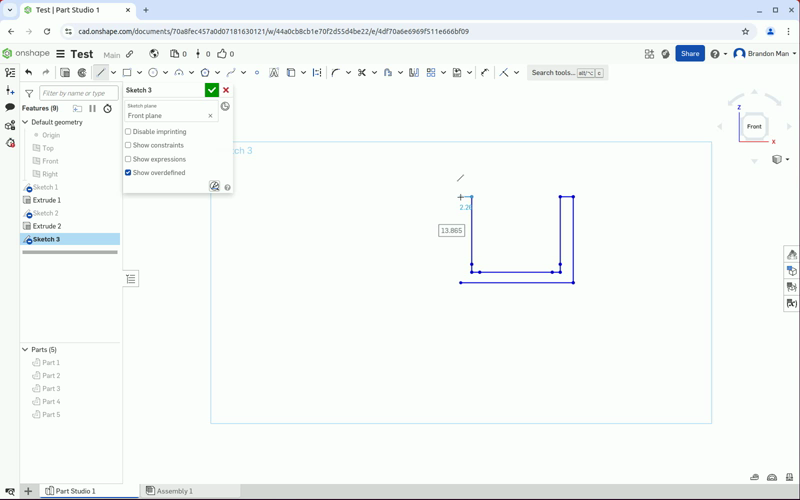
key_down(shift)
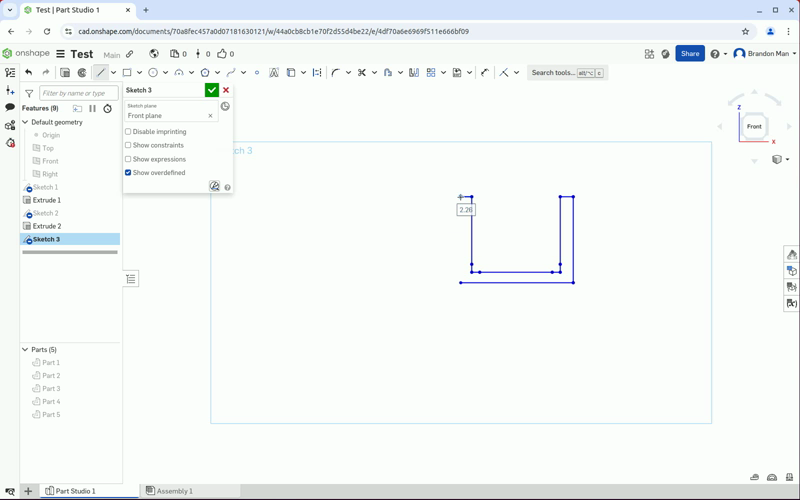
mouse_move(460, 282)
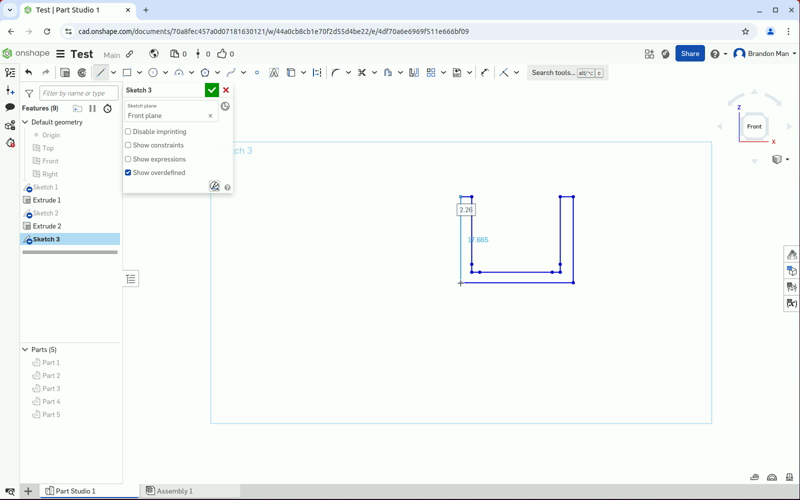
key_up(shift)
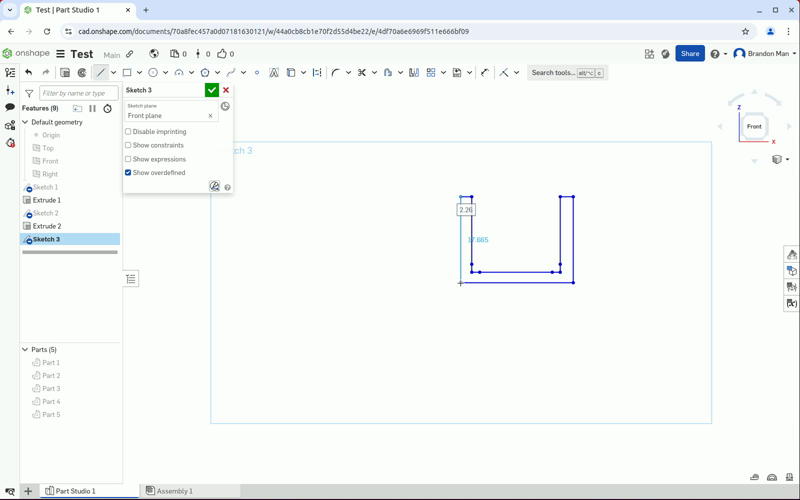
click(460, 282)
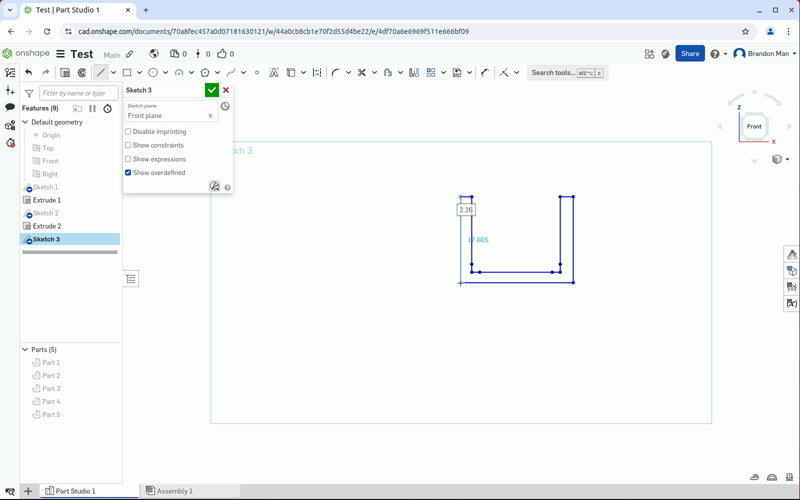
key(esc)
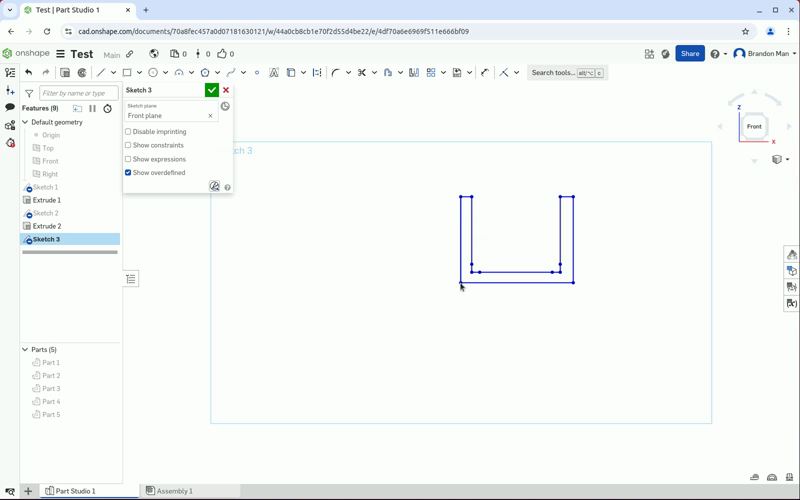
mouse_move(563, 228)
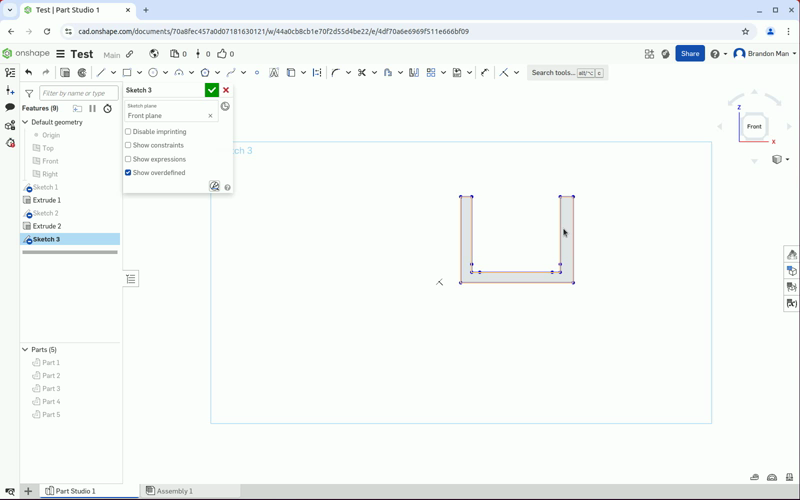
click(563, 228)
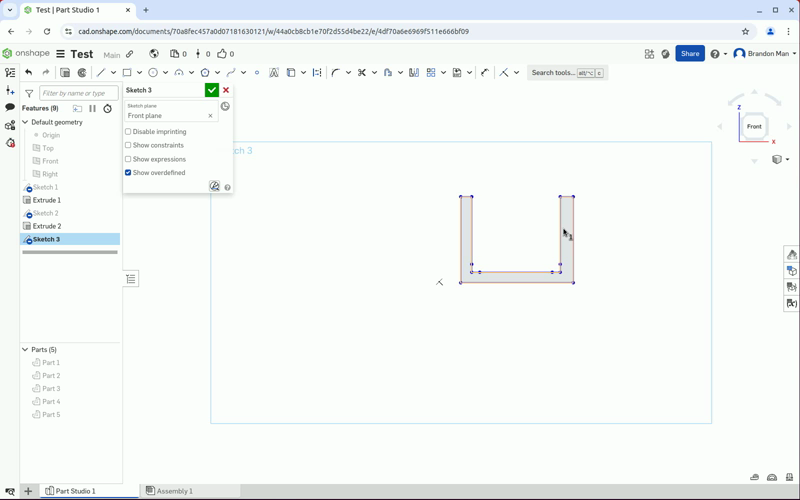
mouse_move(73, 352)
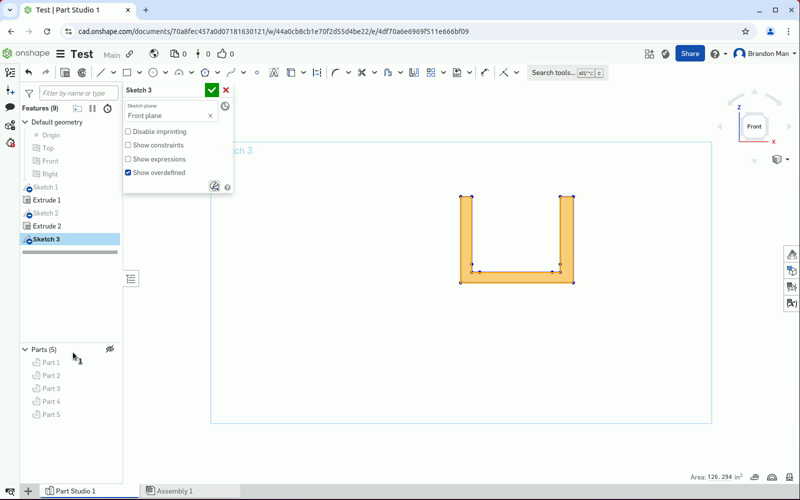
key(shift+y)
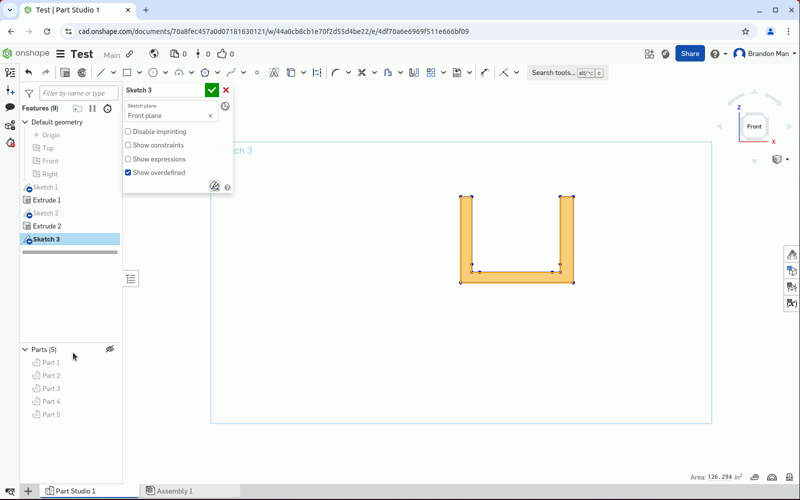
key(shift+e)
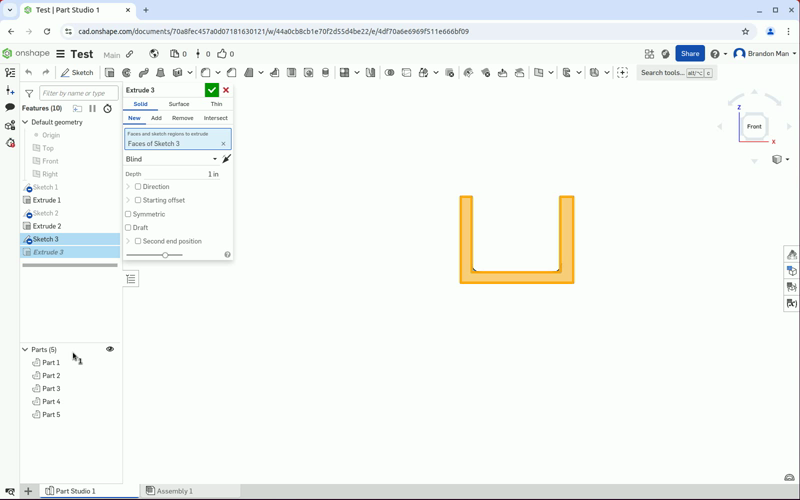
mouse_move(143, 106)
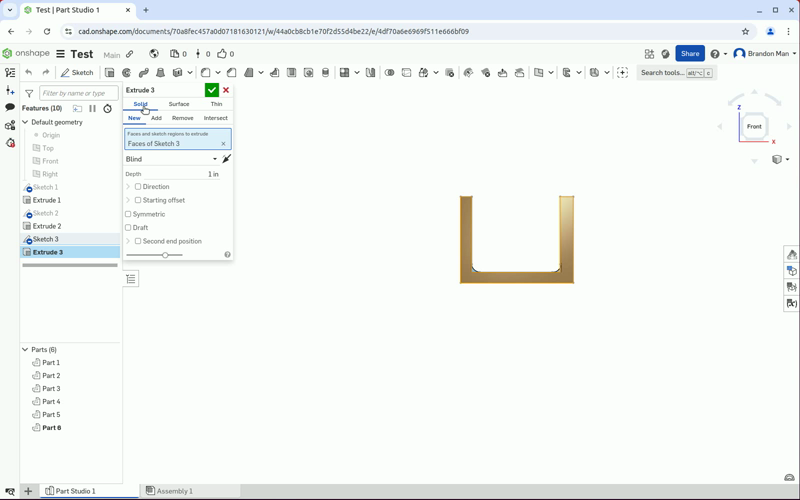
click(143, 106)
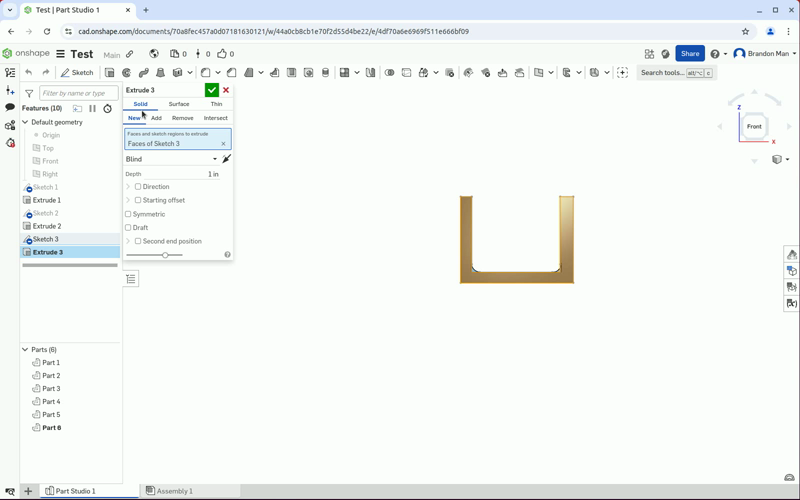
mouse_move(137, 120)
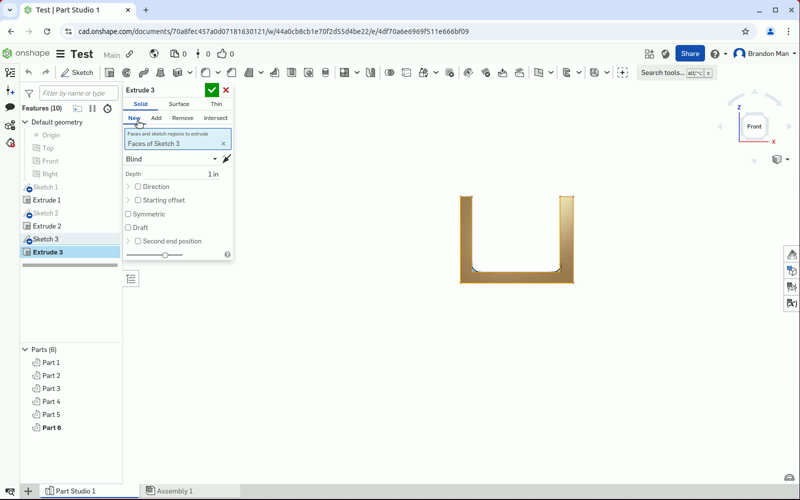
click(137, 120)
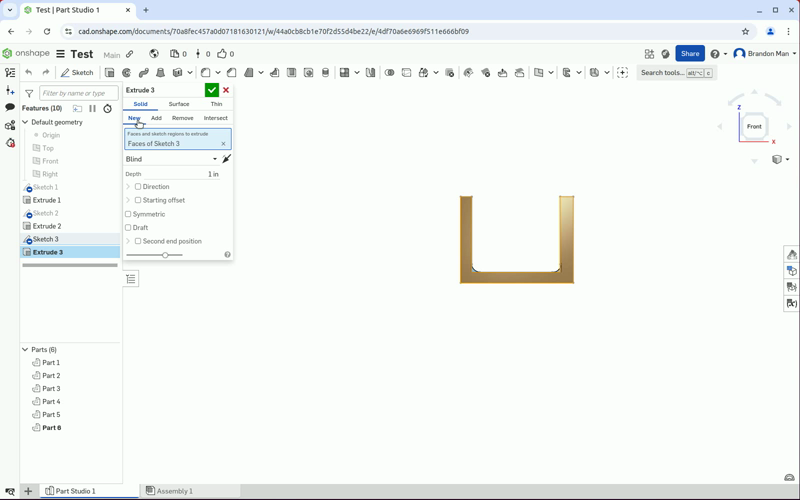
key(tab, 4)
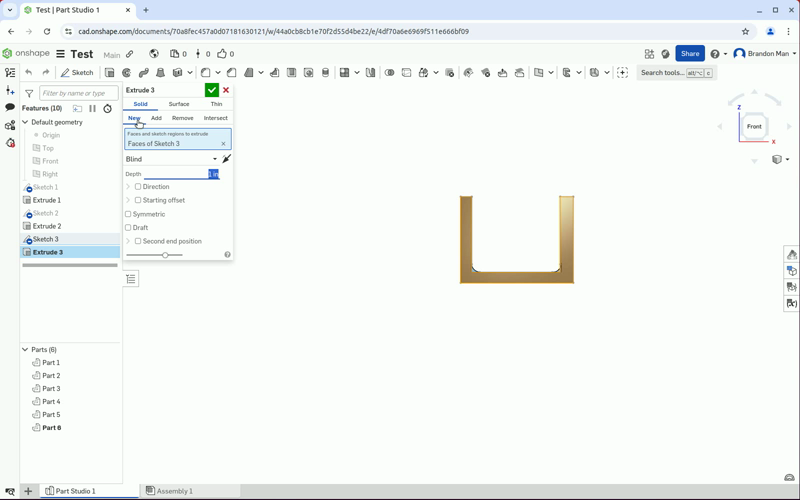
text(9.628)
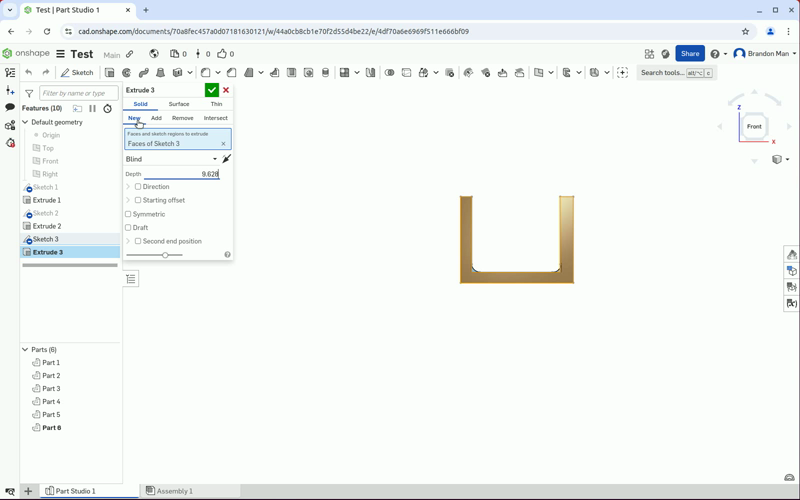
key(tab, 3)
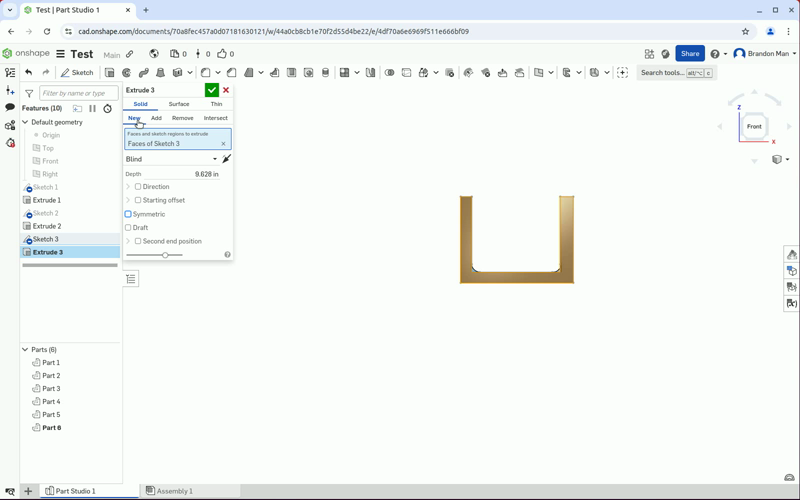
key(space)
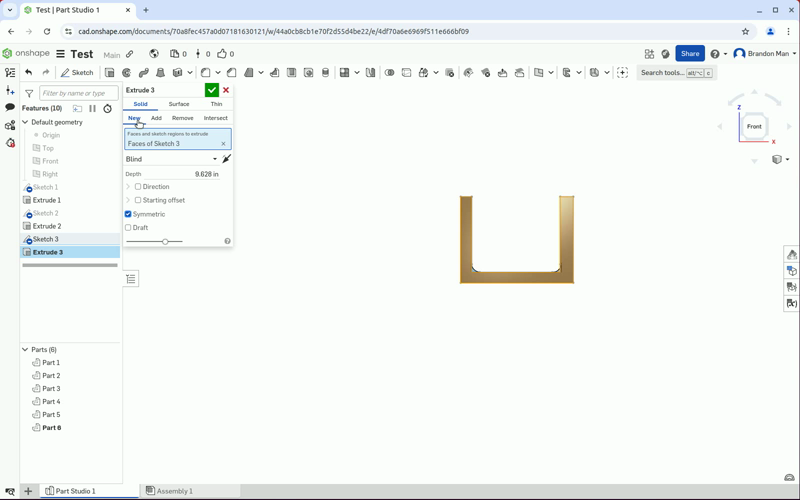
key(enter)
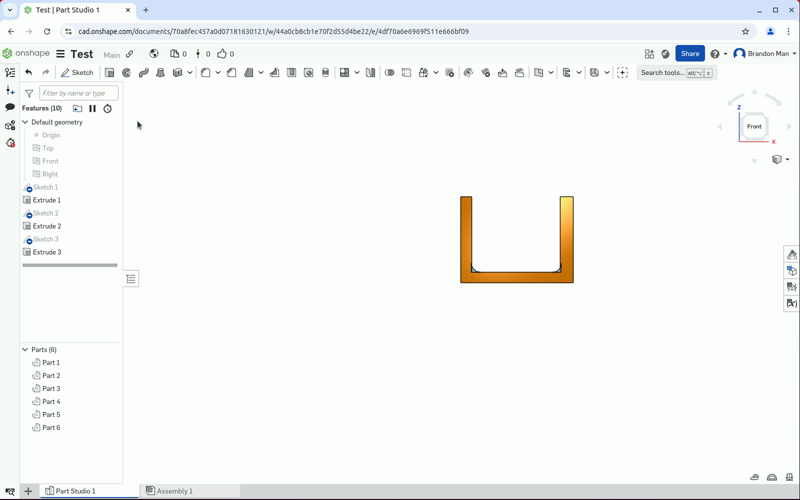
key(shift+h)
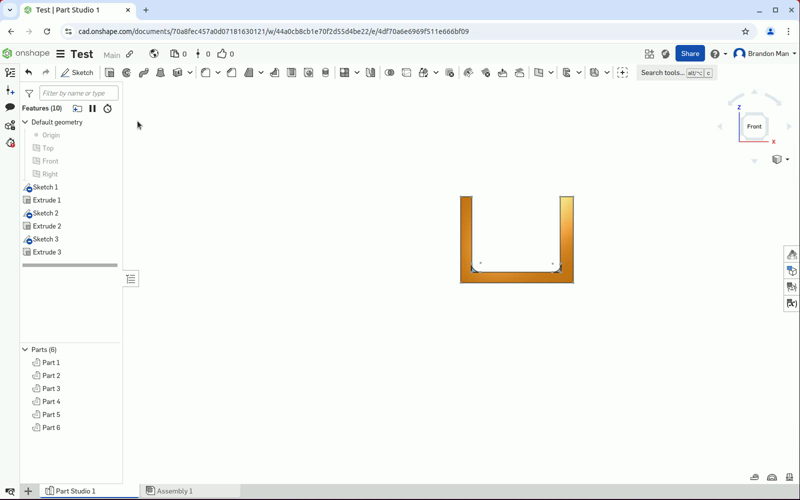
key(shift+h)
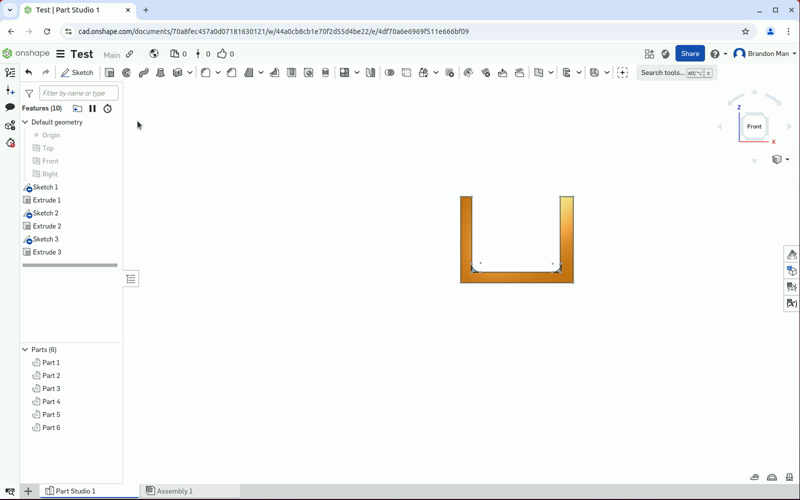
key(shift+7)
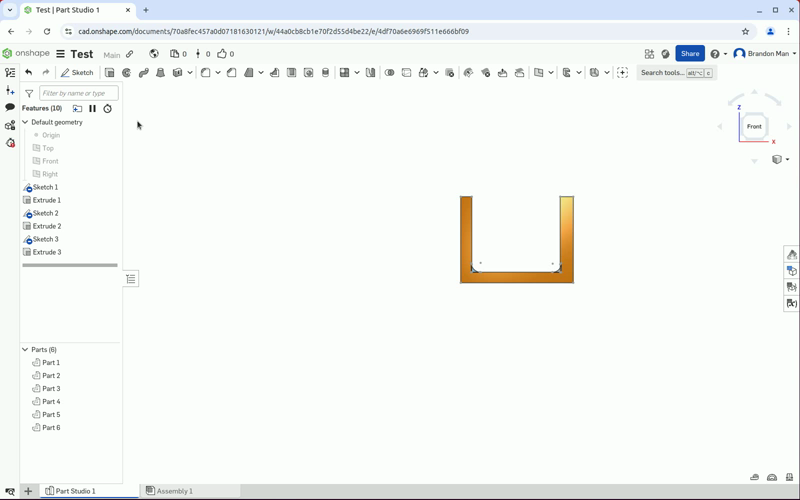
key(left, 2)
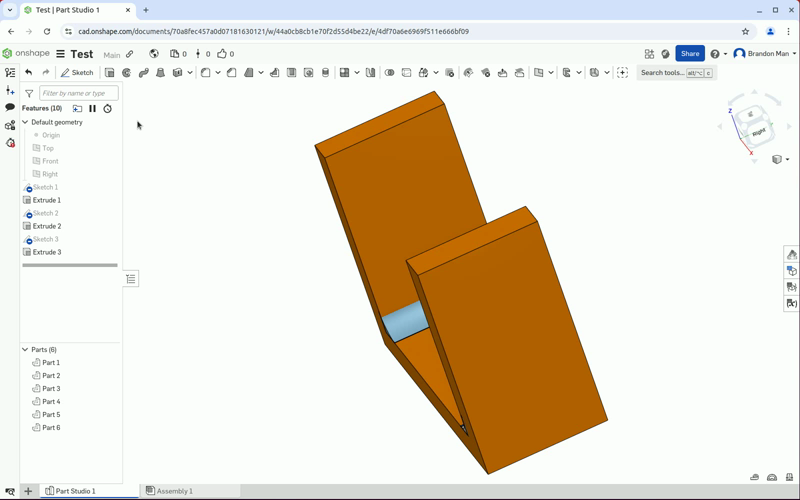
key(down, 2)
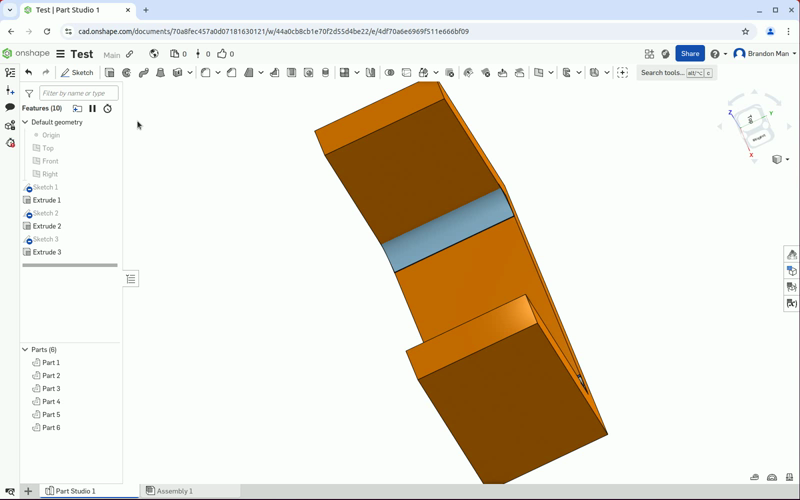
key(up, 2)
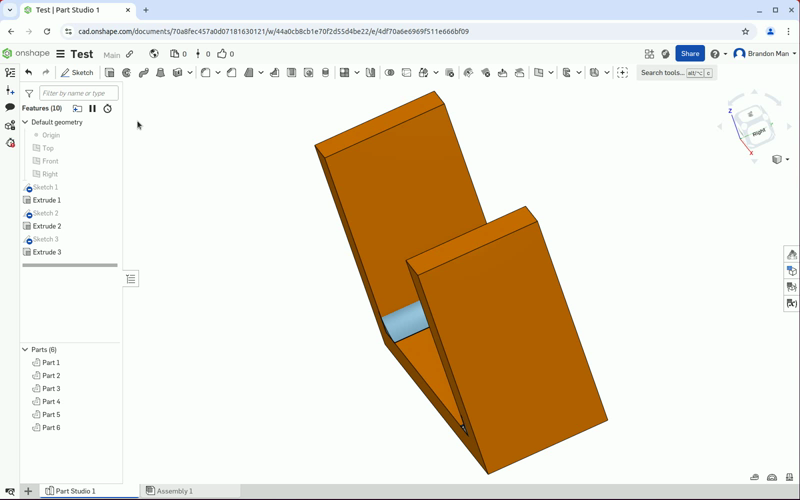
key(right, 2)
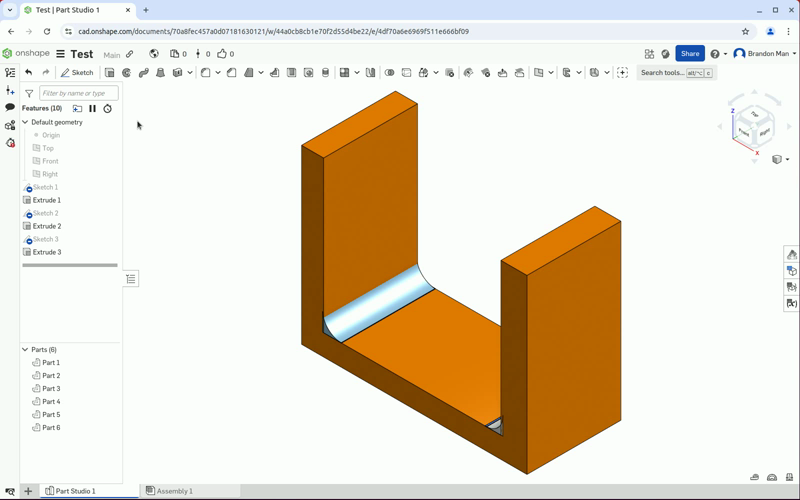
mouse_move(73, 189)
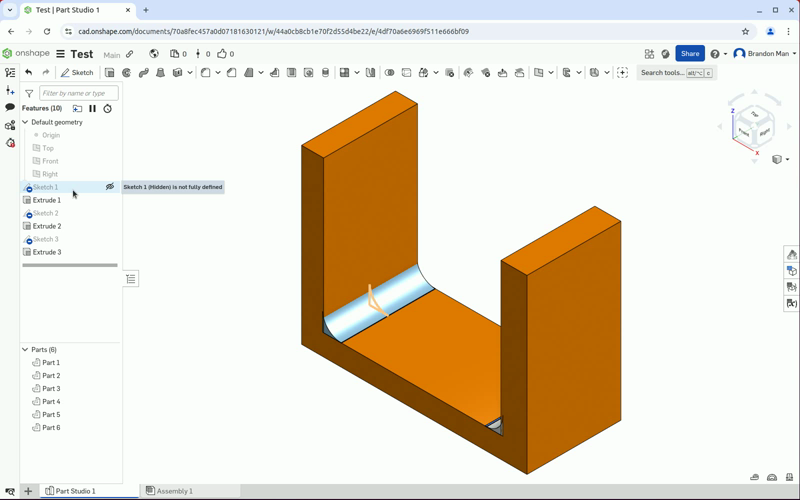
click(73, 189)